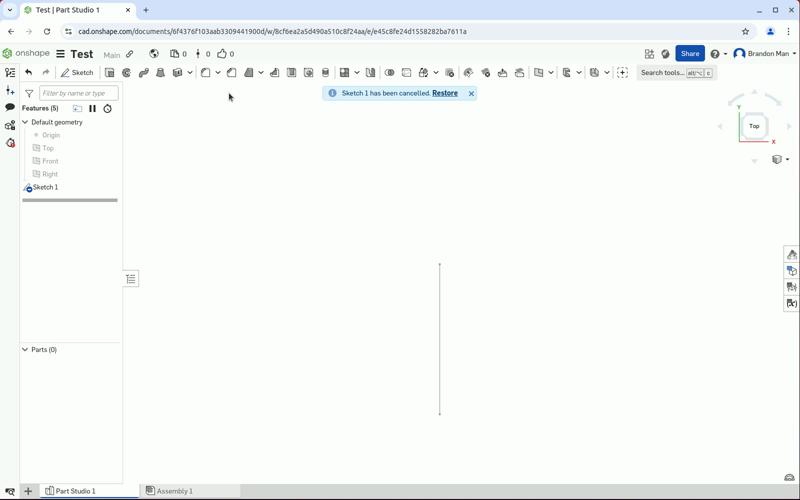
key(shift+h)
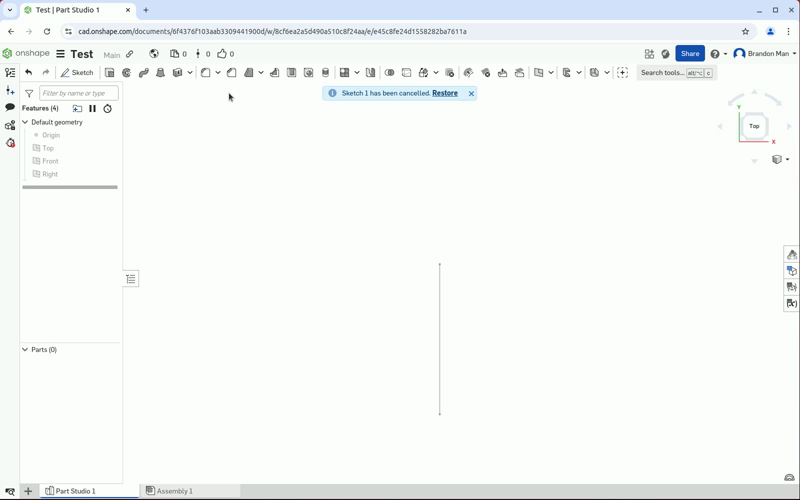
key(shift+s)
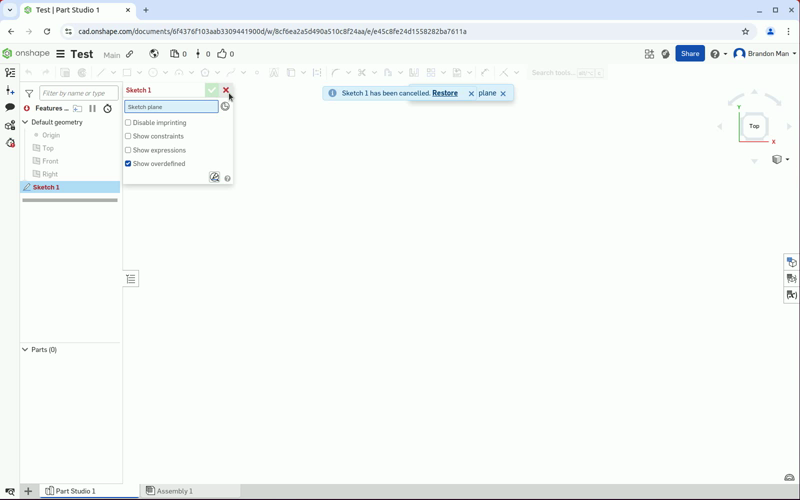
mouse_move(73, 150)
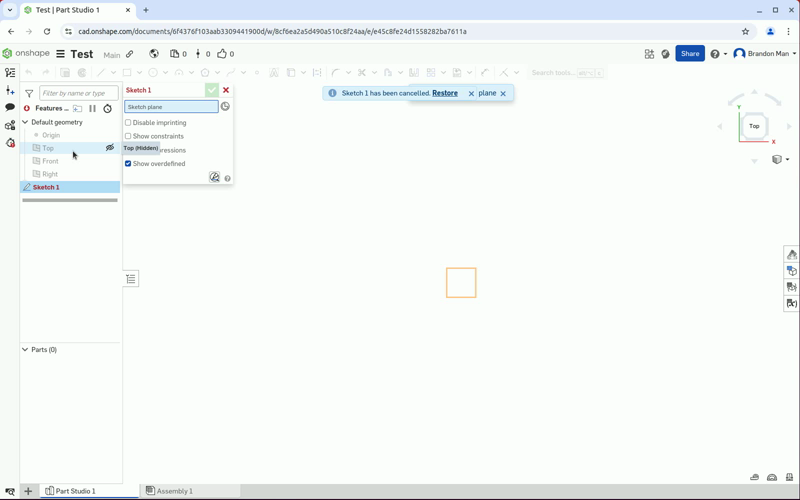
click(73, 150)
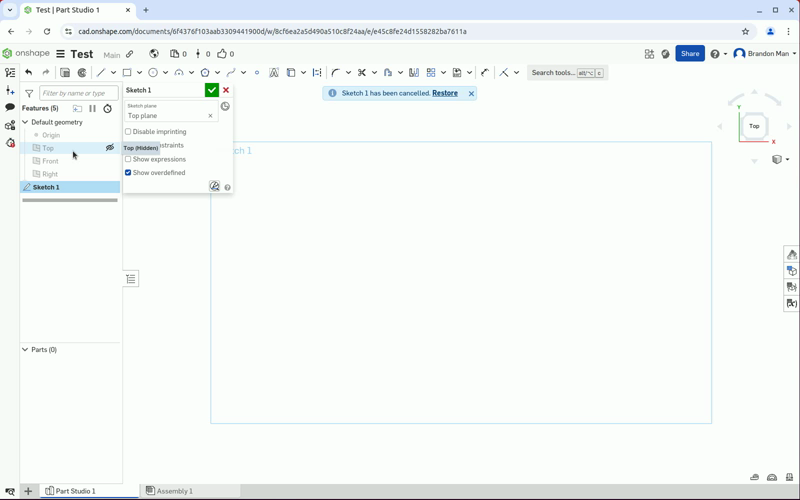
mouse_move(73, 352)
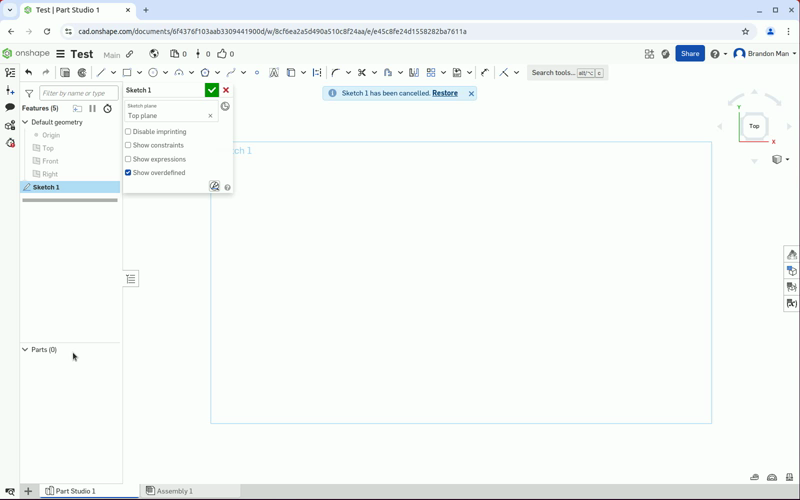
key(y)
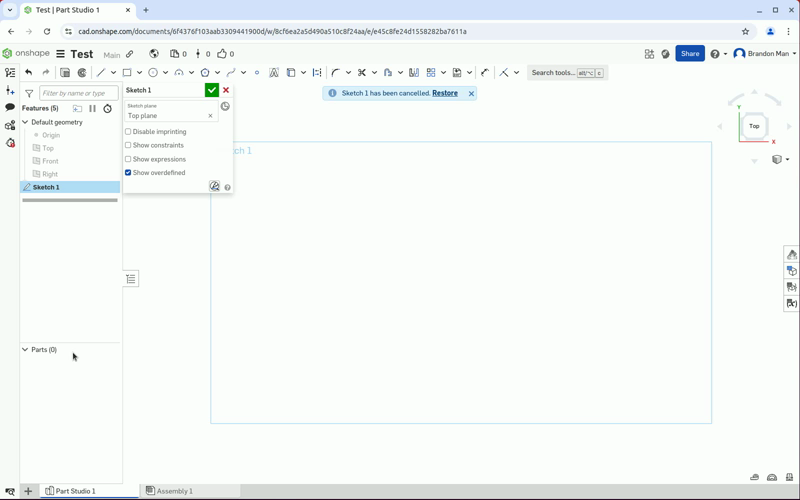
key(c)
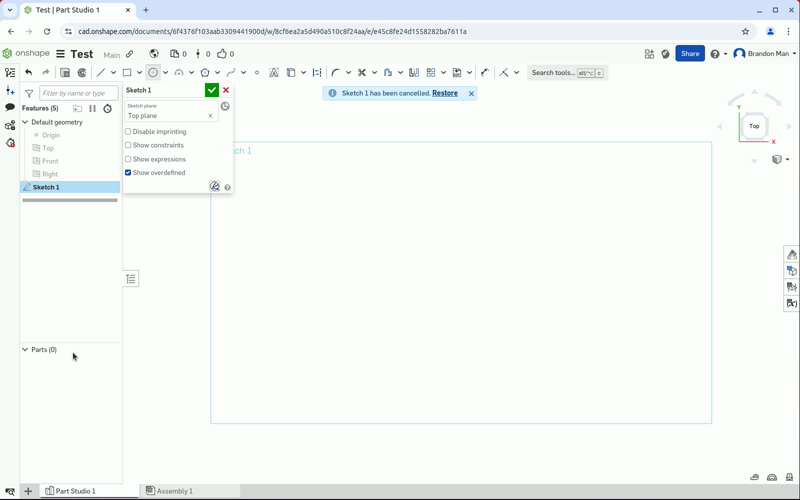
key_down(shift)
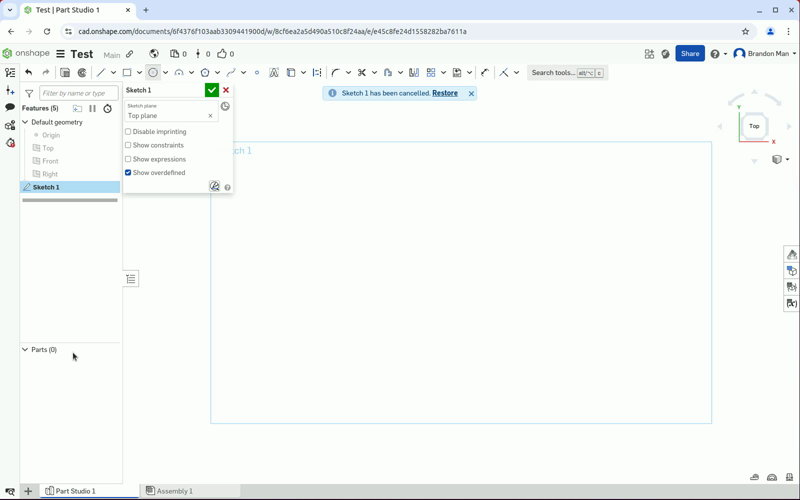
mouse_move(461, 282)
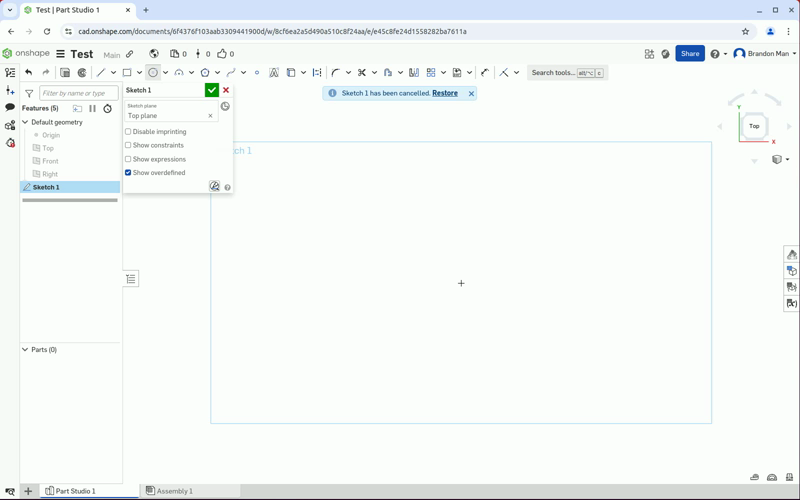
click(461, 282)
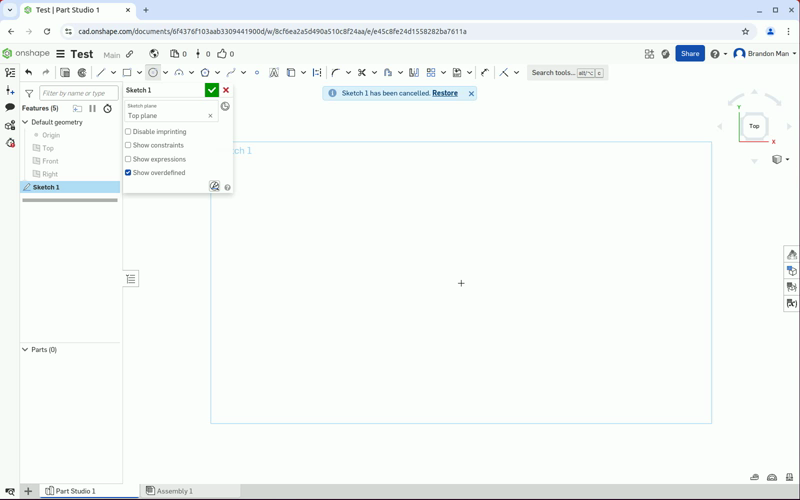
key_up(shift)
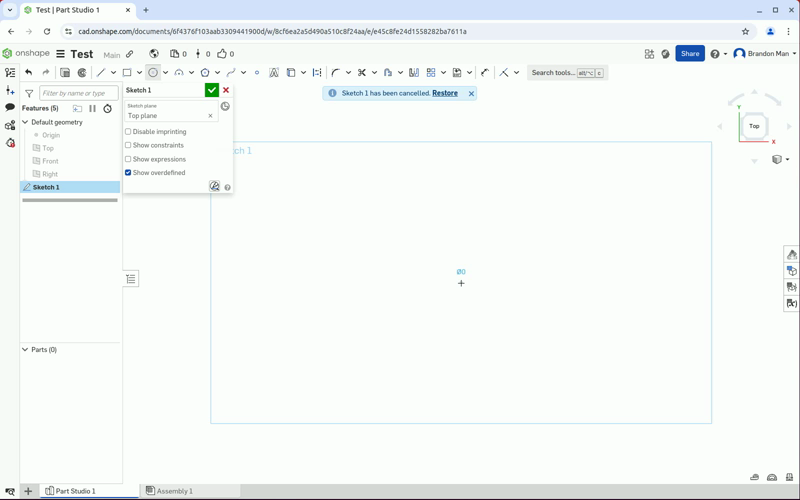
mouse_move(574, 282)
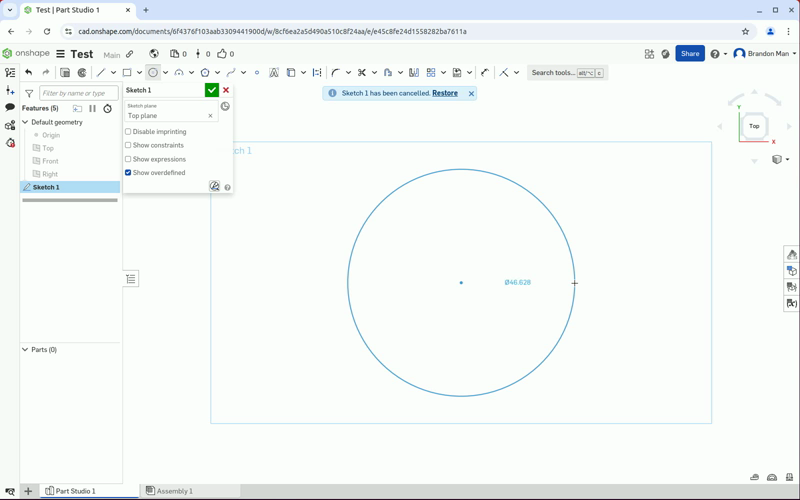
click(574, 282)
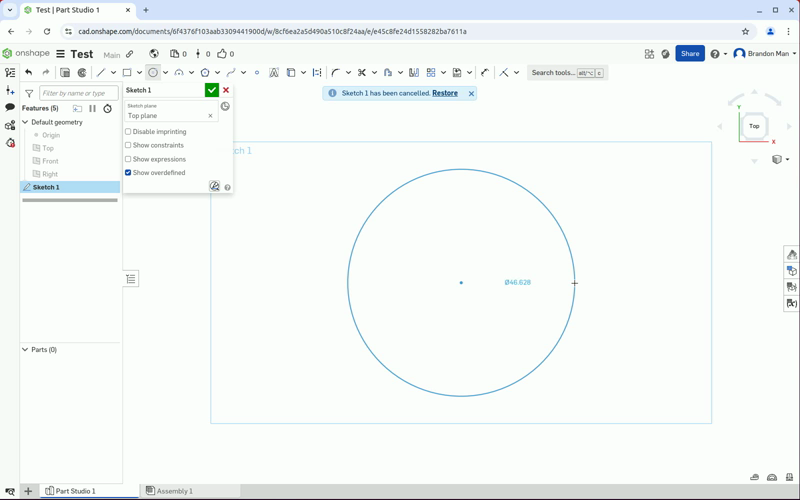
key(esc)
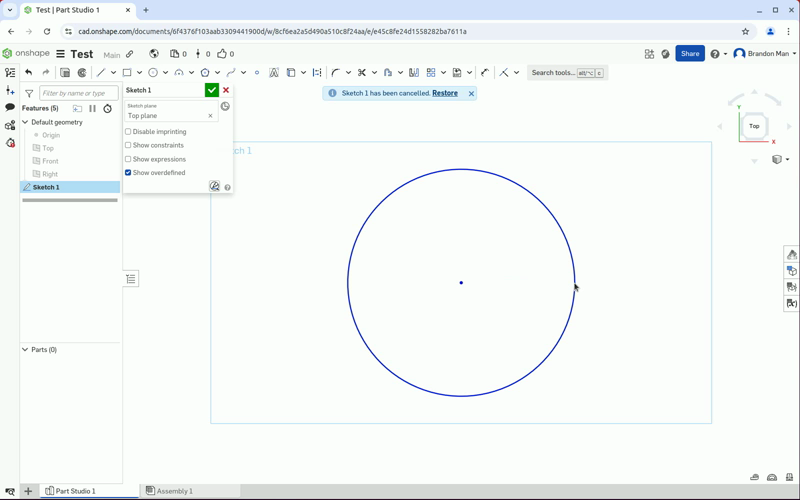
key(c)
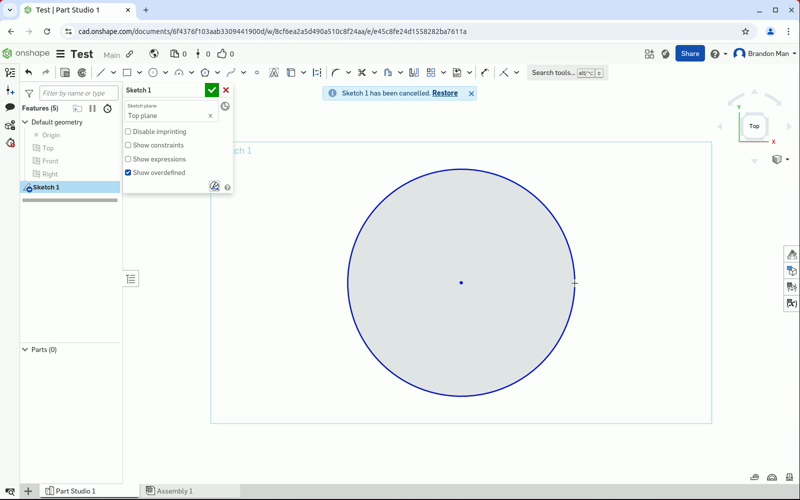
key_down(shift)
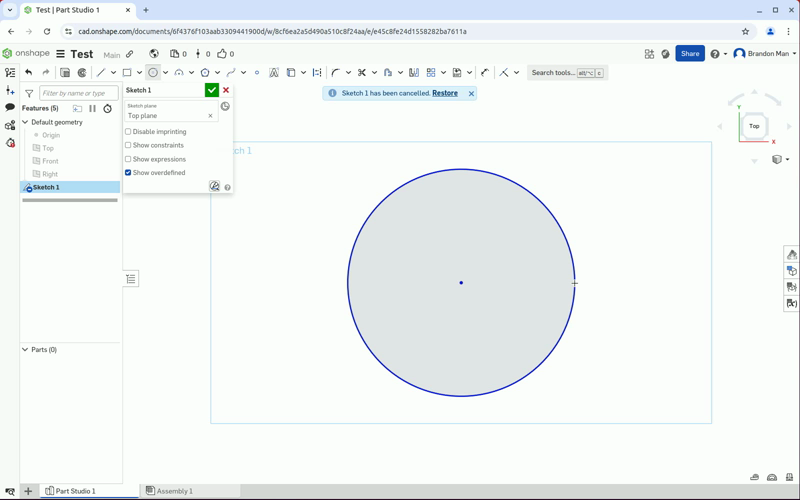
mouse_move(461, 282)
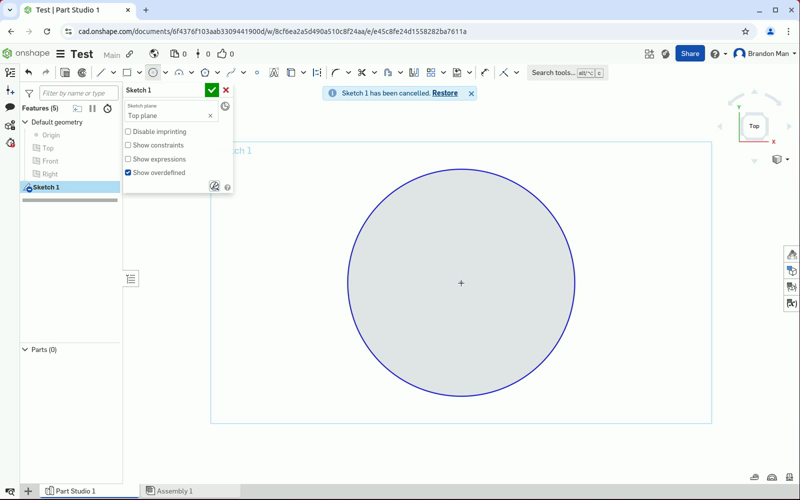
click(461, 282)
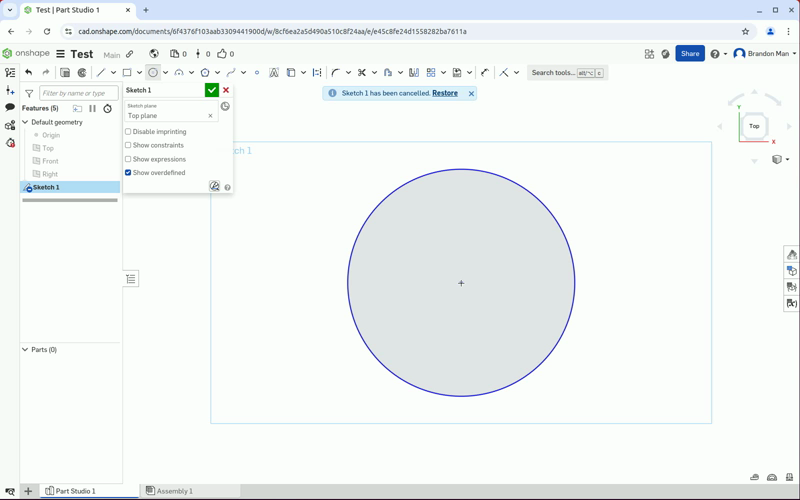
key_up(shift)
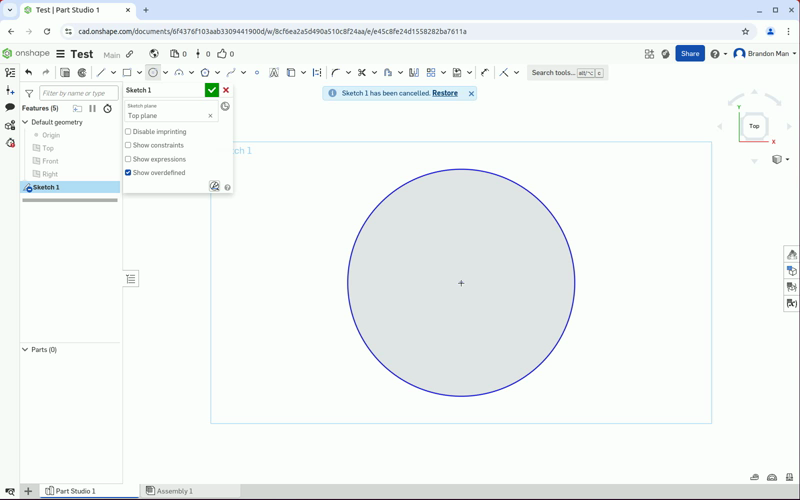
mouse_move(558, 282)
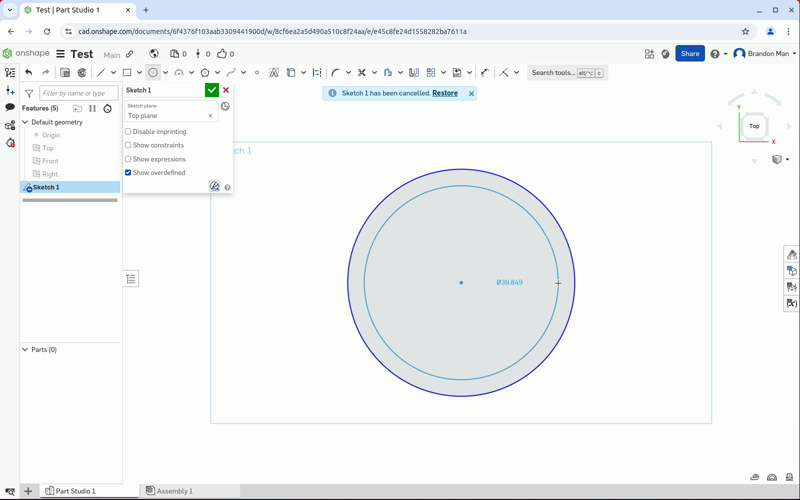
click(558, 282)
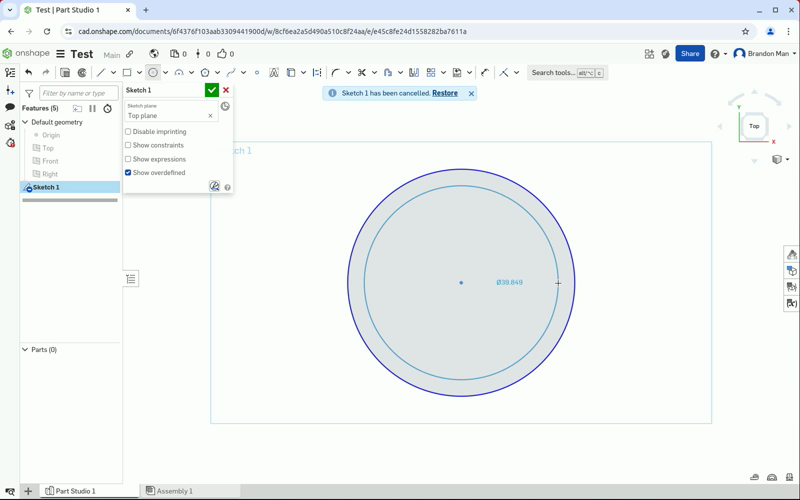
key(esc)
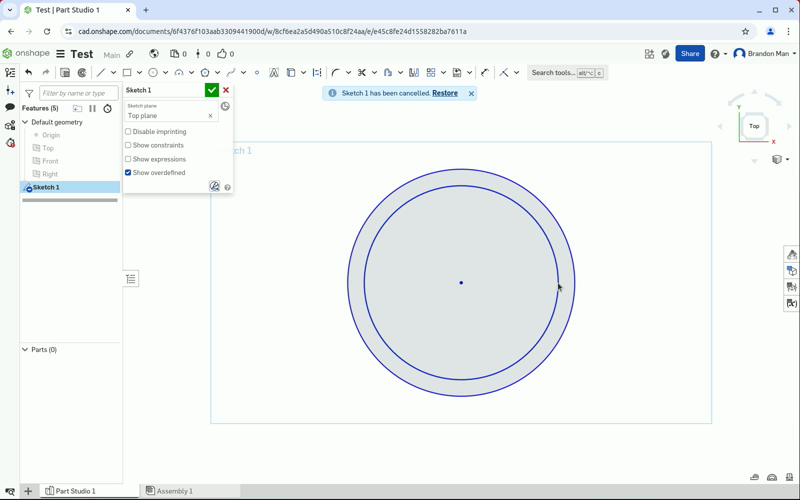
mouse_move(483, 385)
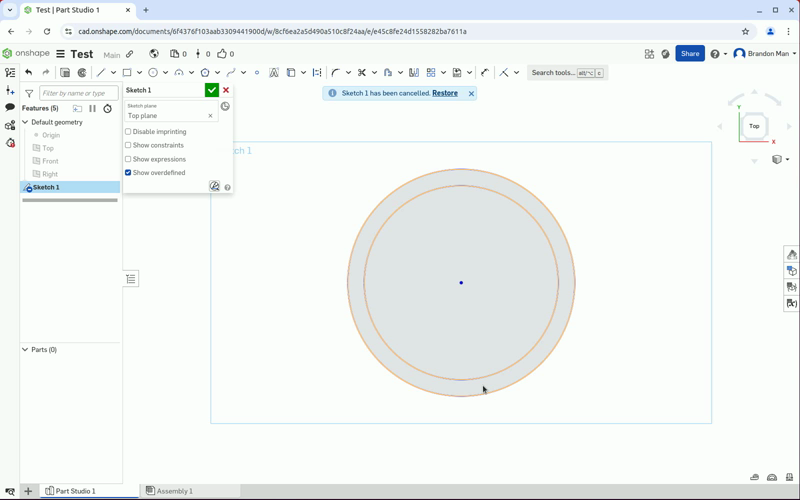
click(483, 385)
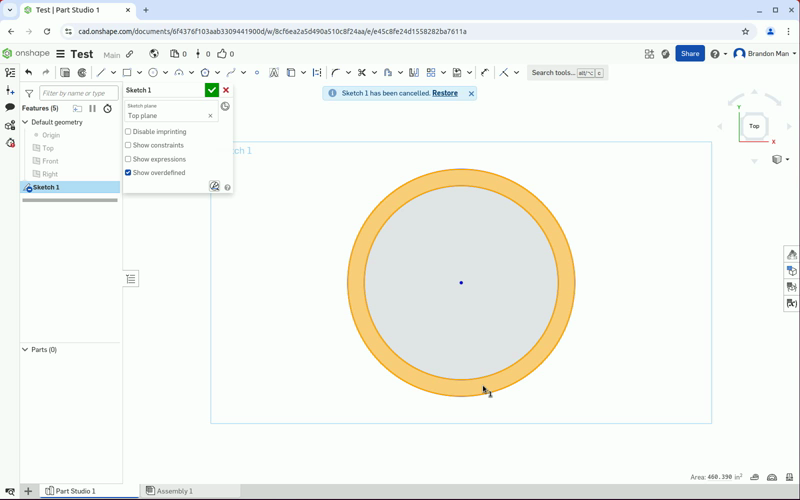
mouse_move(73, 352)
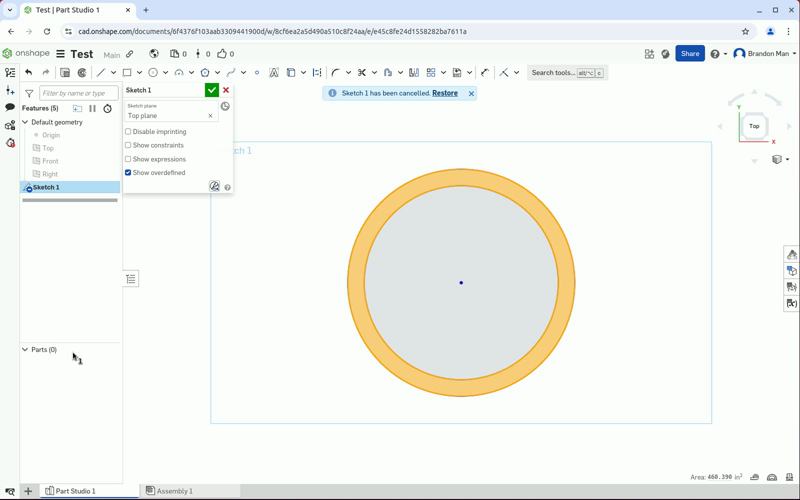
key(shift+y)
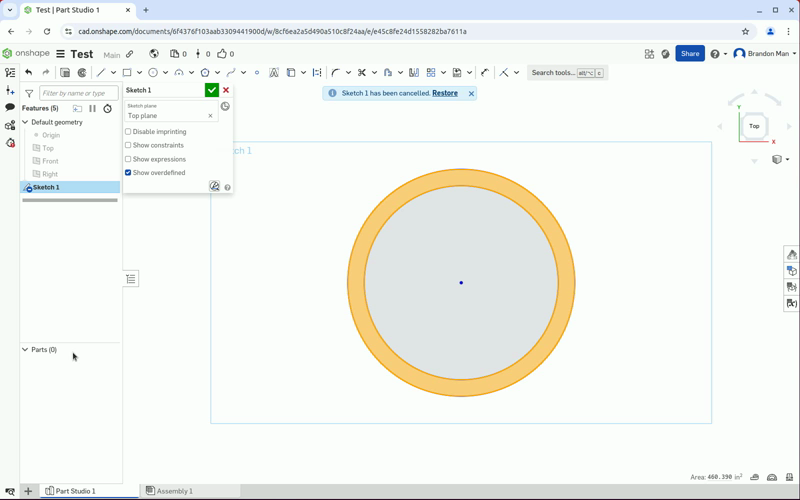
key(shift+e)
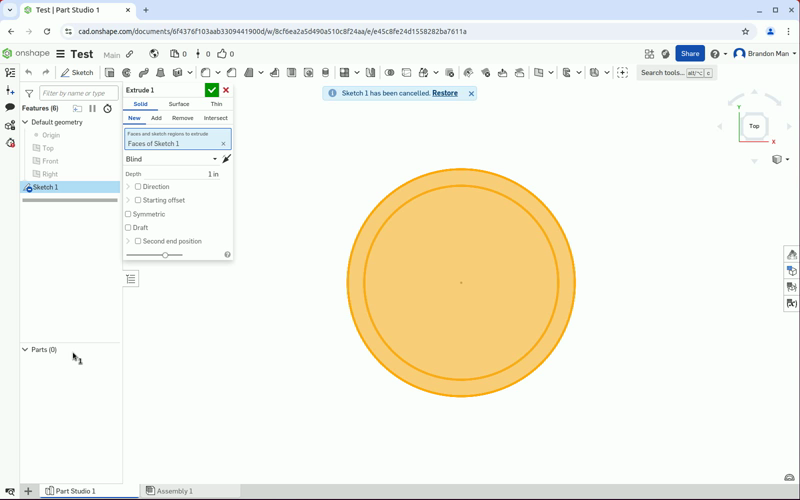
mouse_move(143, 106)
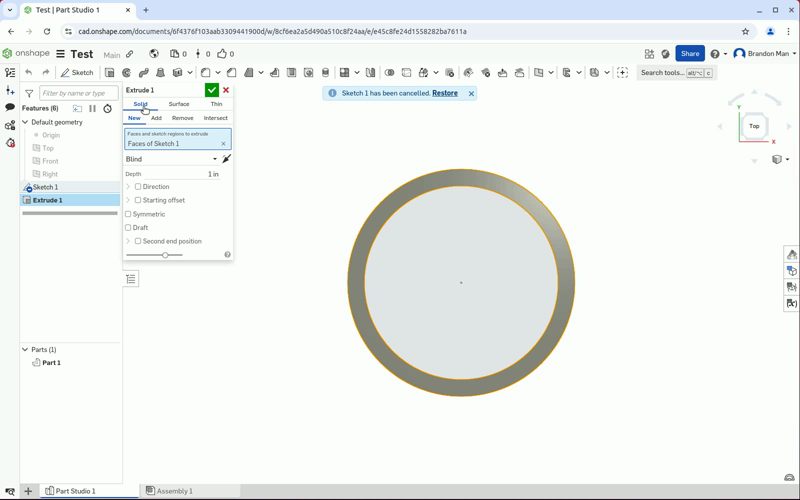
click(143, 106)
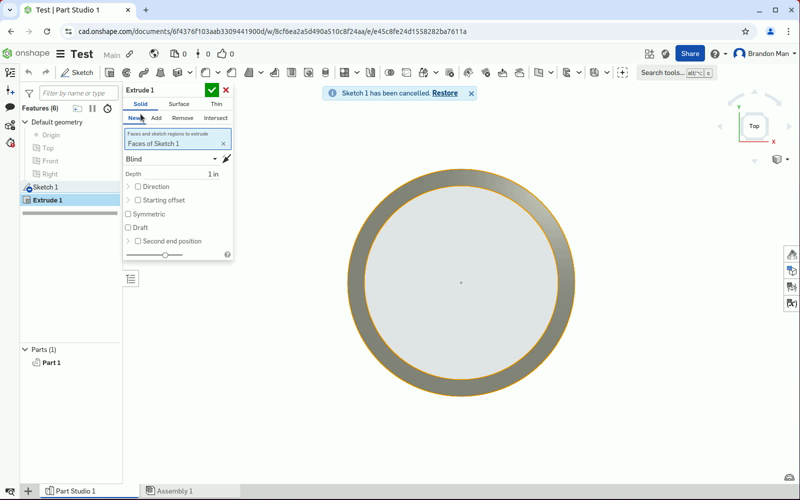
mouse_move(137, 120)
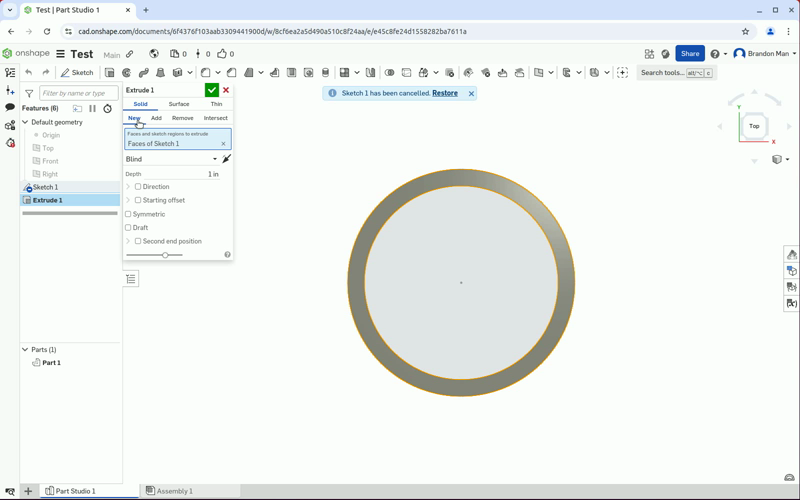
click(137, 120)
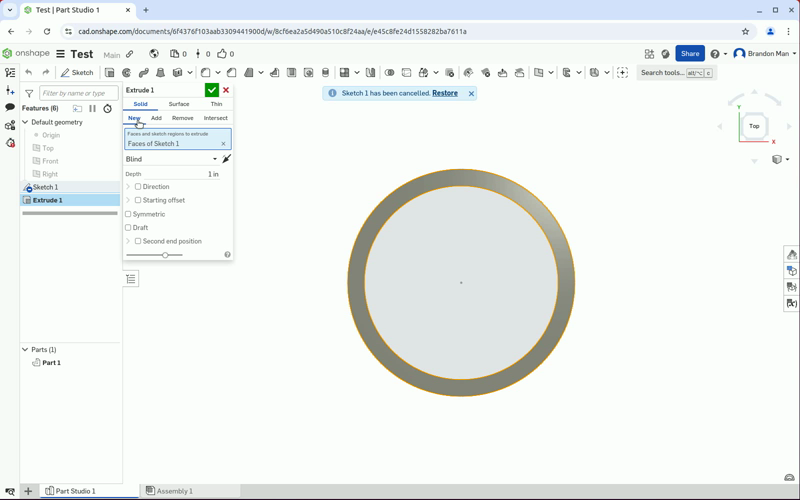
key(tab, 4)
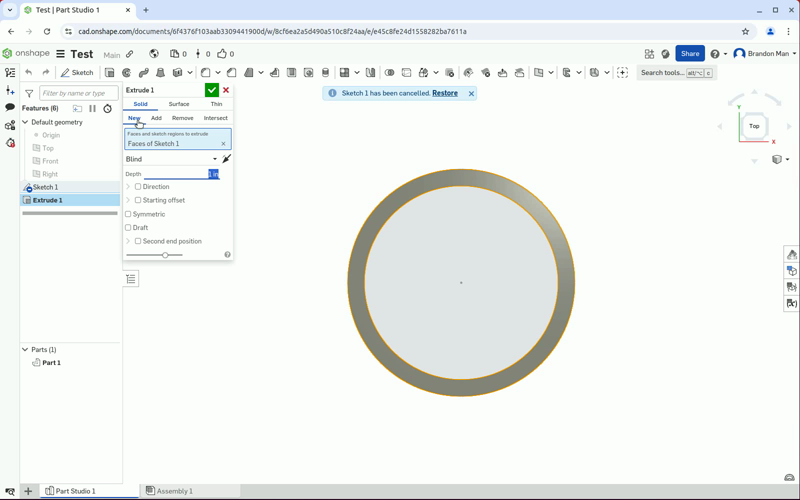
text(-1.926)
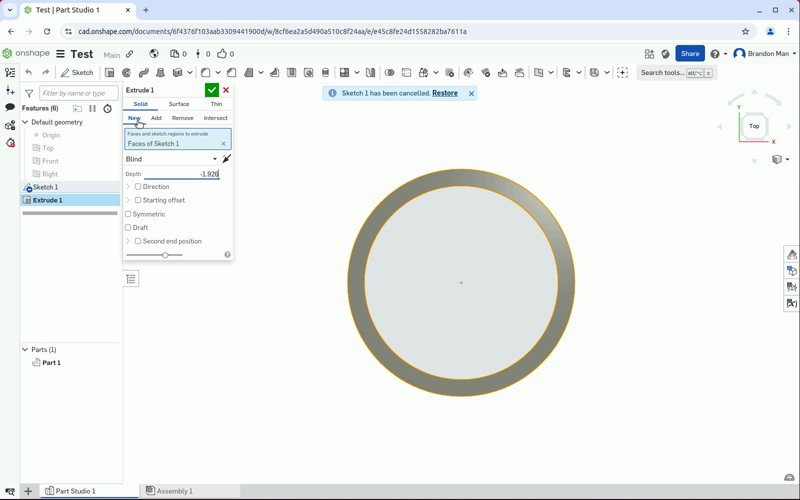
key(enter)
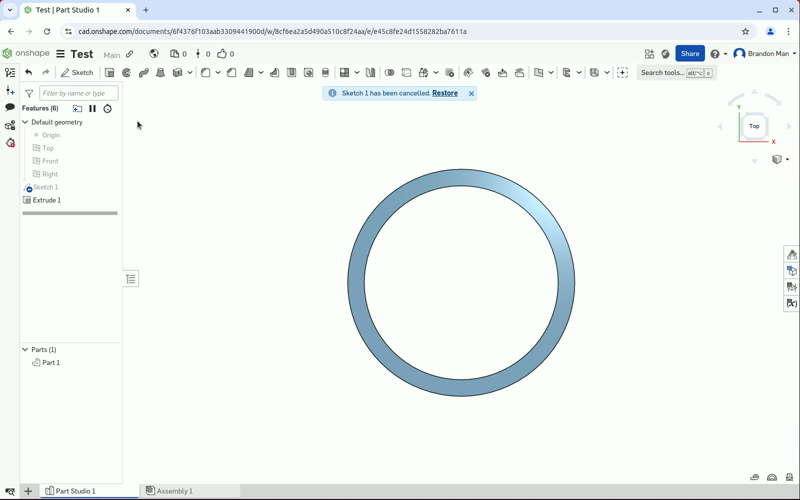
key(shift+h)
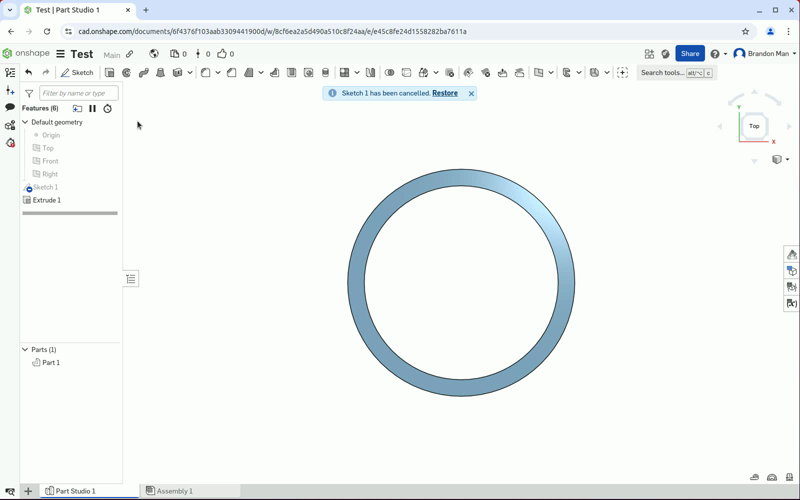
key(shift+h)
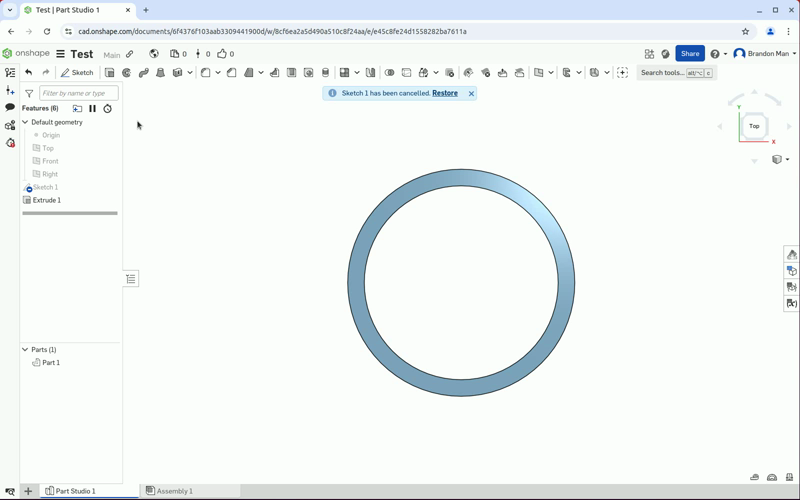
mouse_move(73, 189)
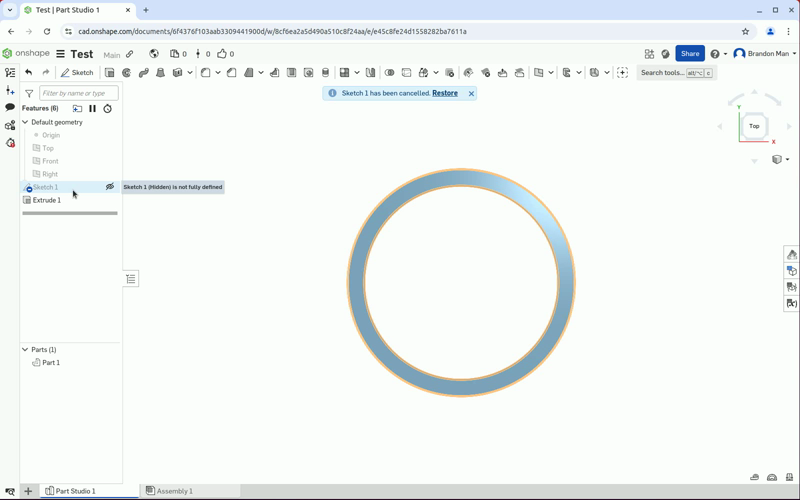
click(73, 189)
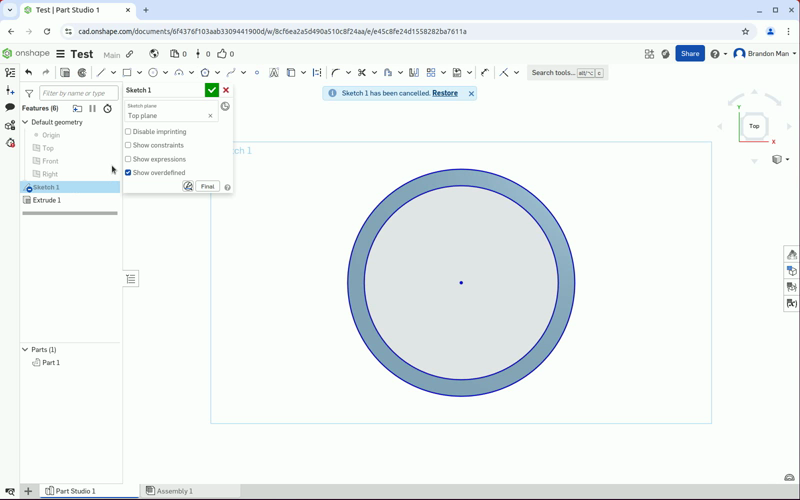
mouse_move(229, 92)
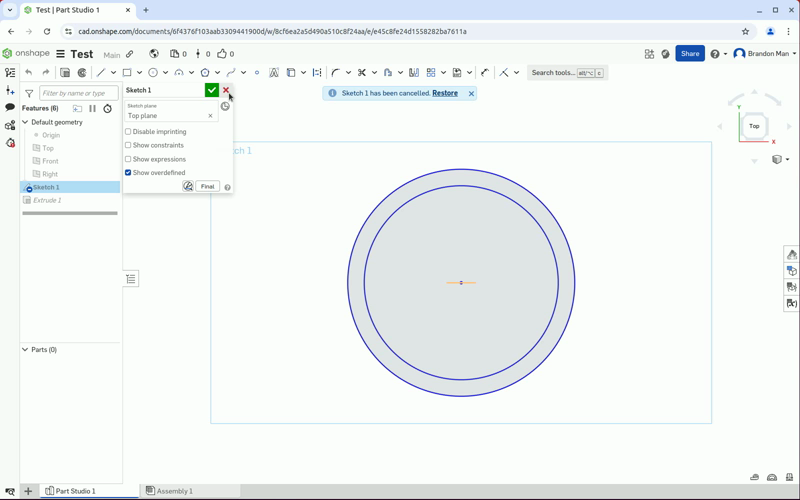
click(229, 92)
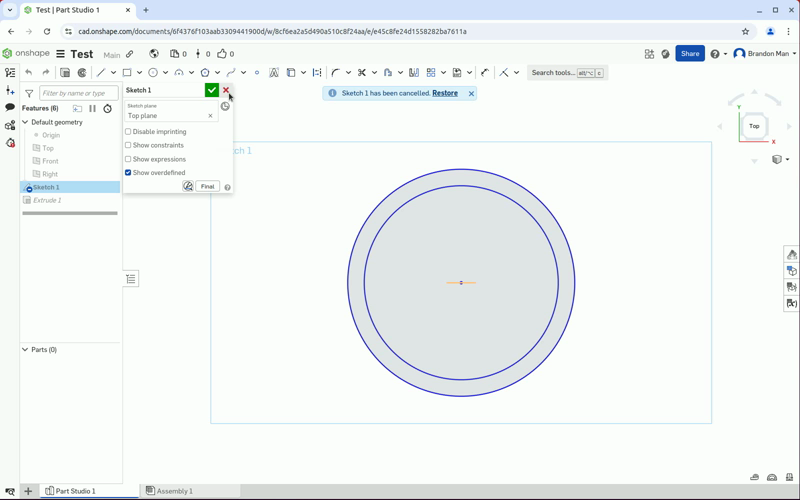
key(shift+s)
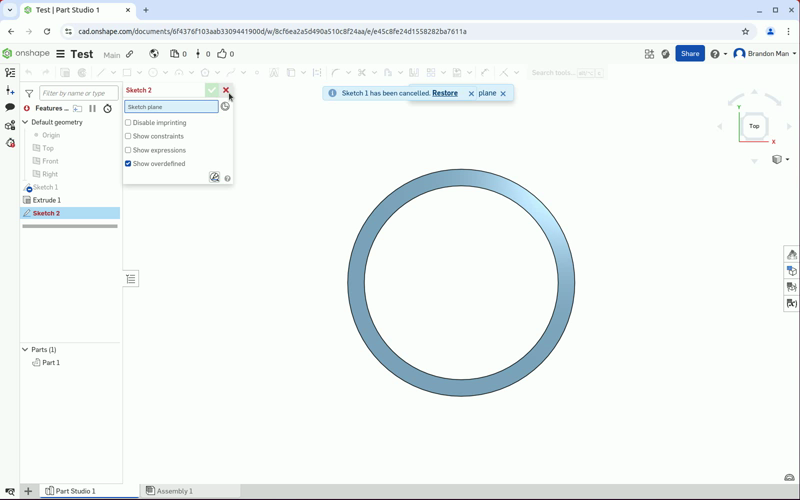
mouse_move(73, 150)
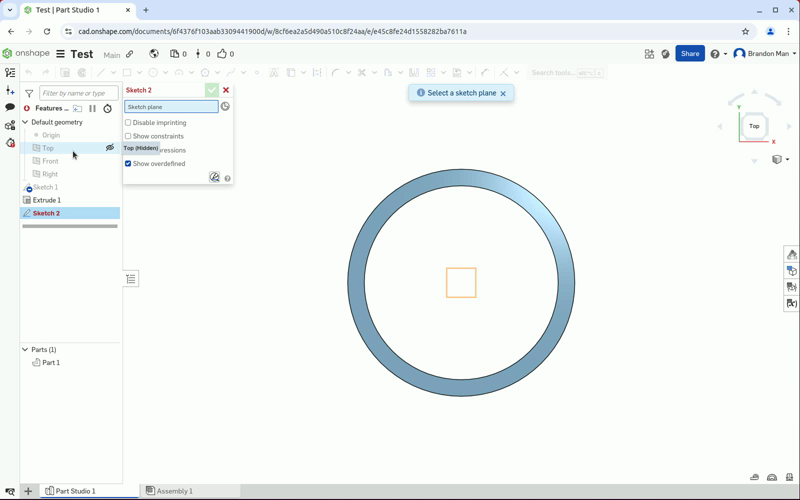
click(73, 150)
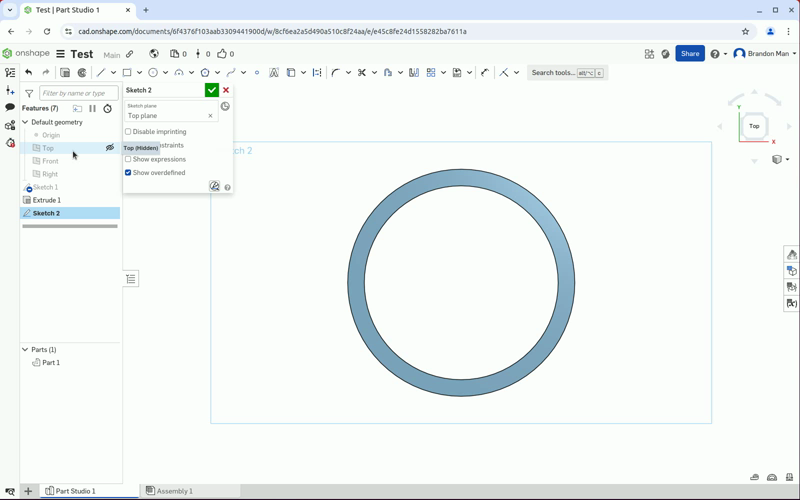
mouse_move(73, 352)
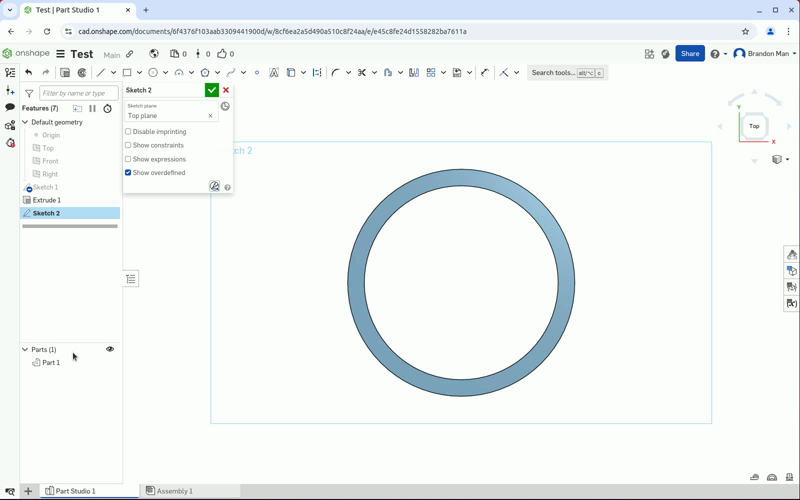
key(y)
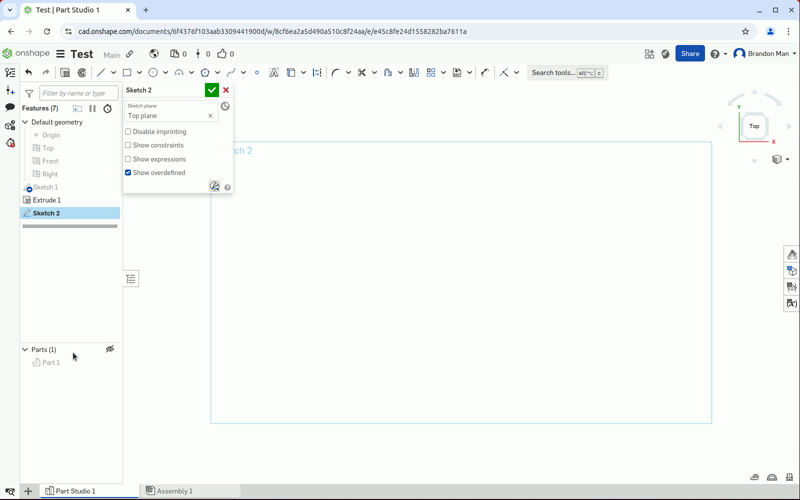
key(c)
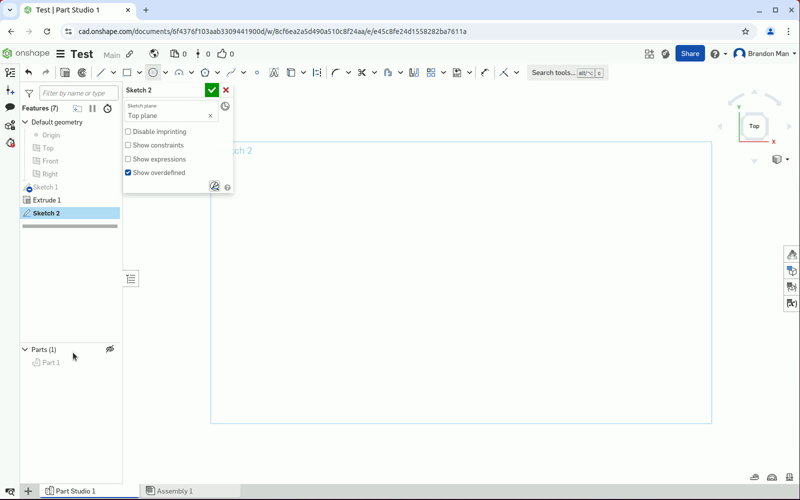
key_down(shift)
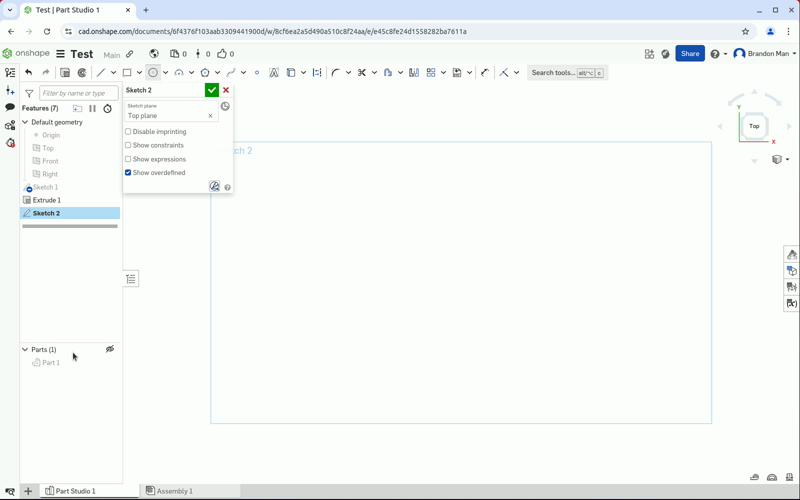
mouse_move(461, 282)
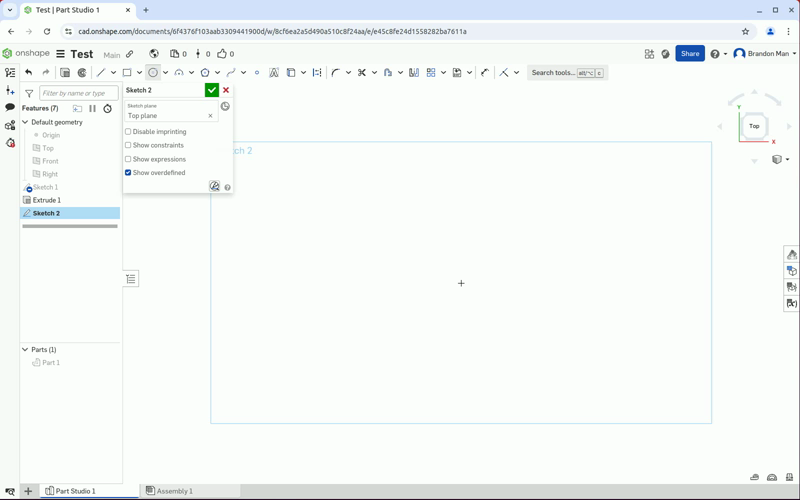
click(461, 282)
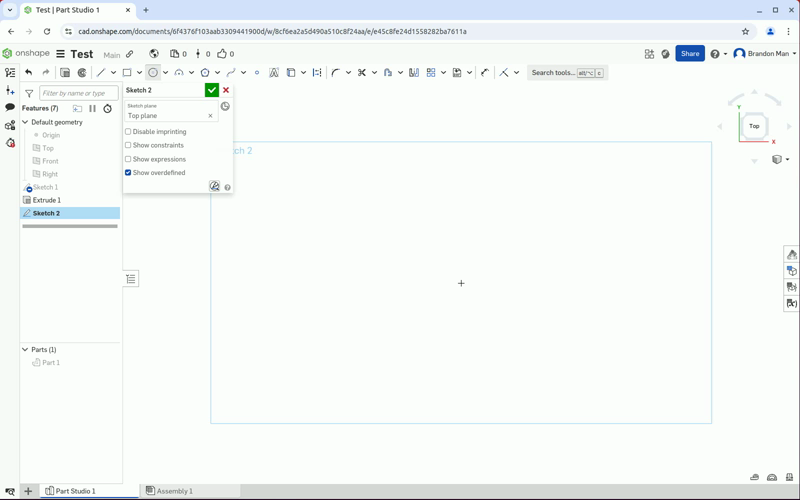
key_up(shift)
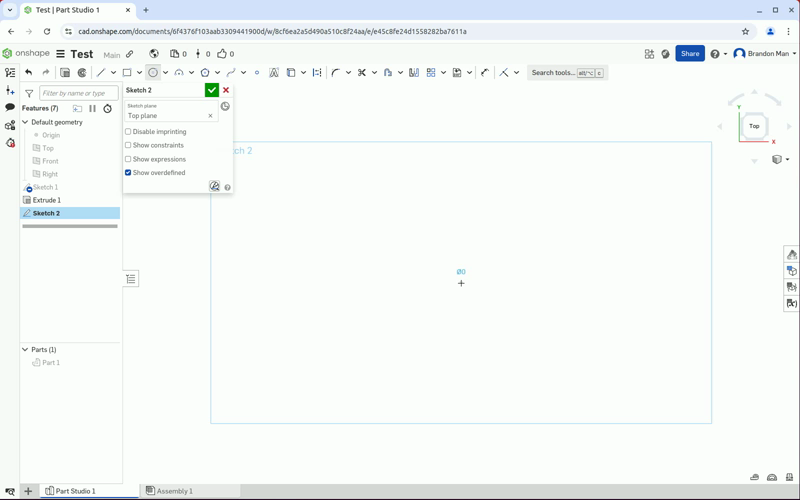
mouse_move(532, 282)
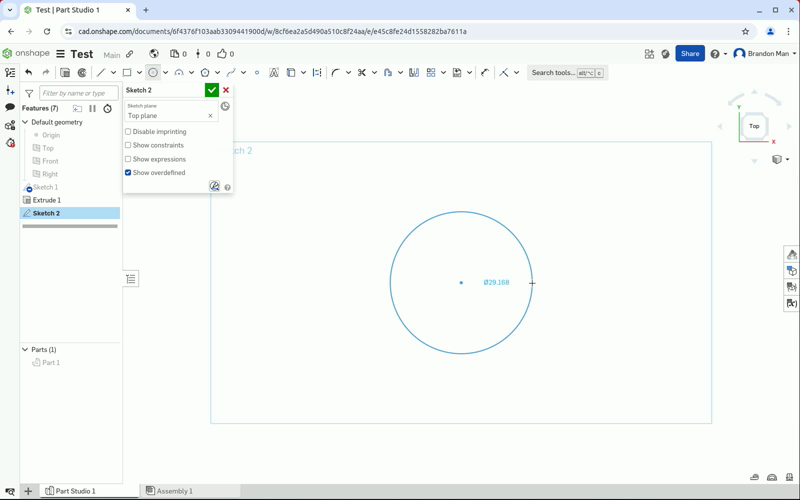
click(532, 282)
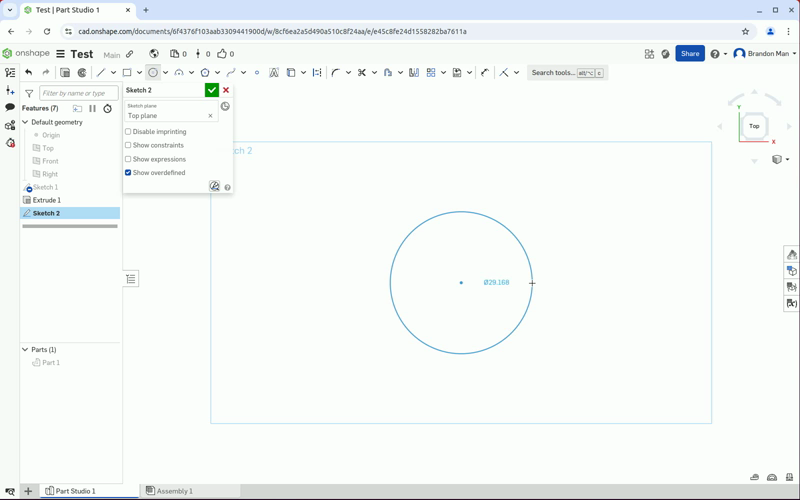
key(esc)
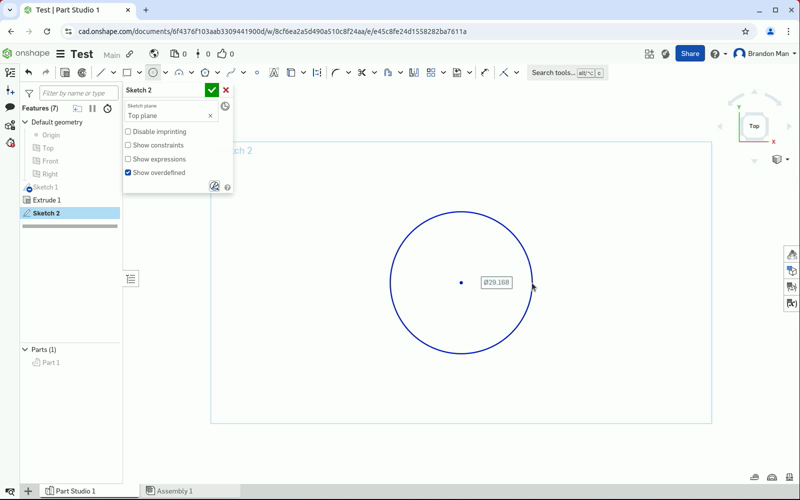
key(c)
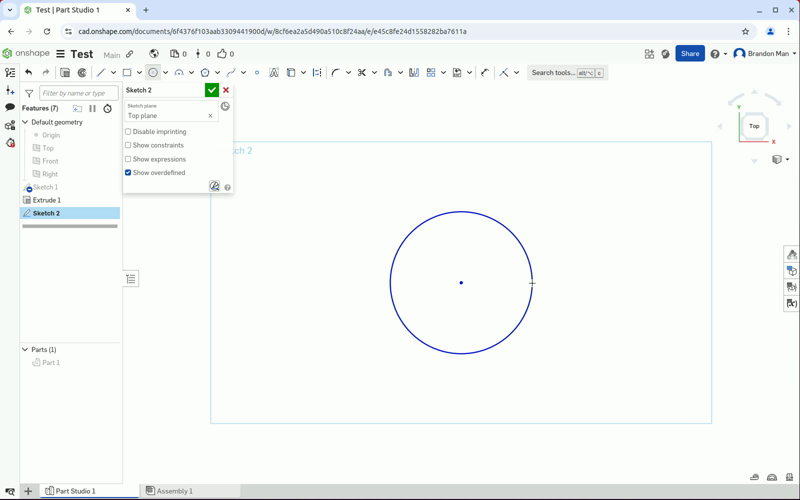
key_down(shift)
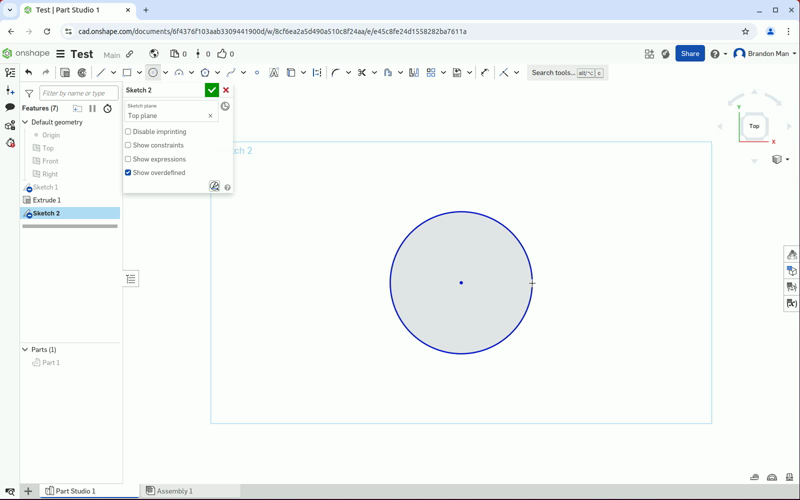
mouse_move(461, 282)
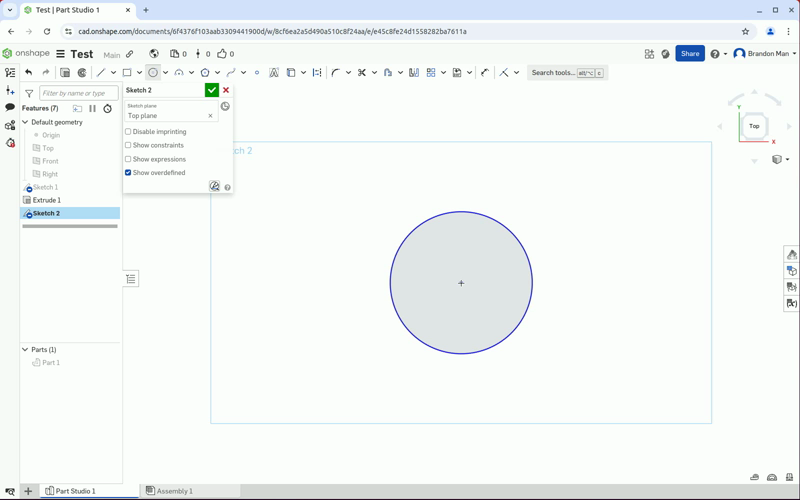
click(461, 282)
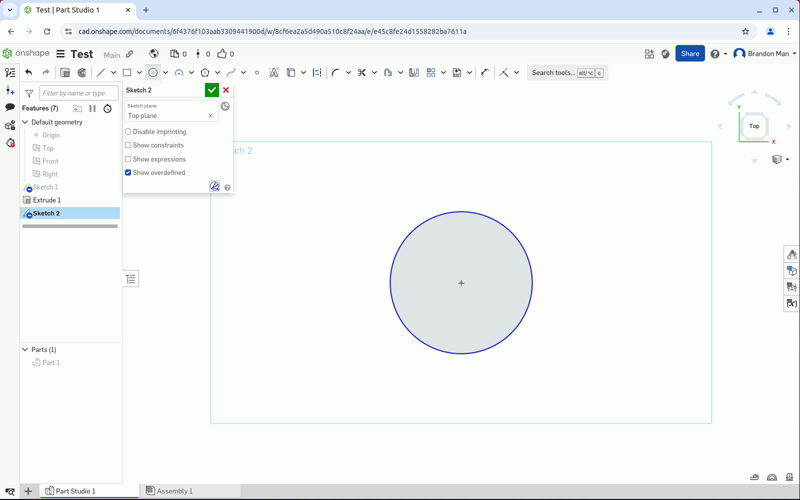
key_up(shift)
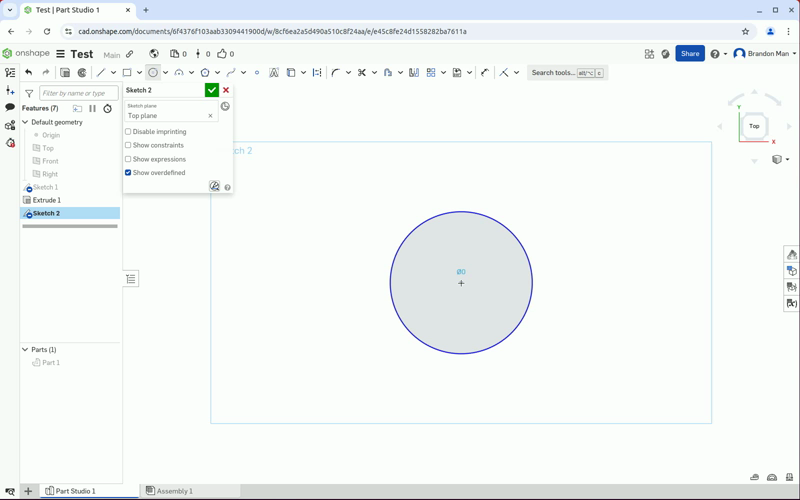
mouse_move(464, 282)
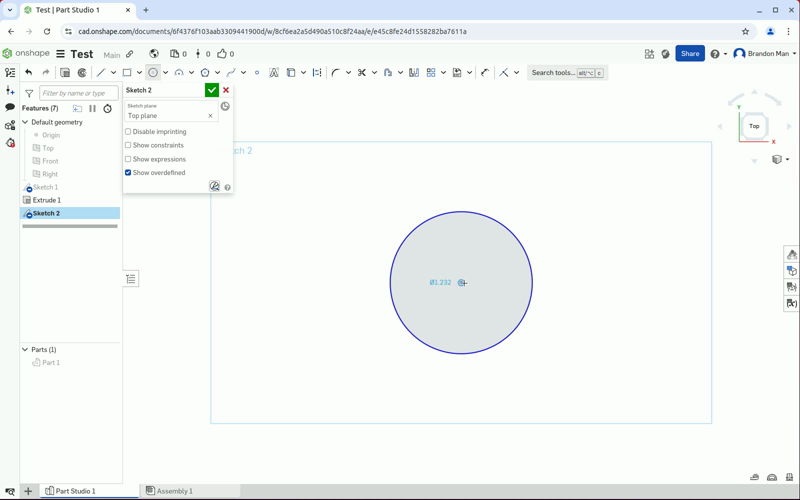
scroll(6)
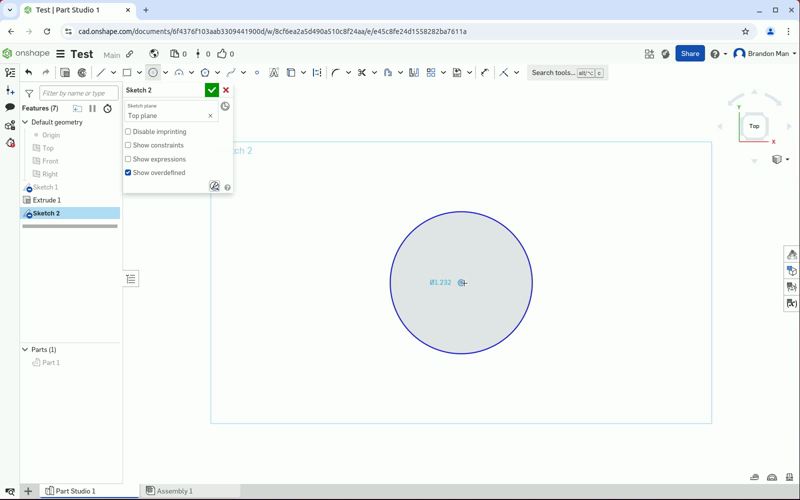
scroll(6)
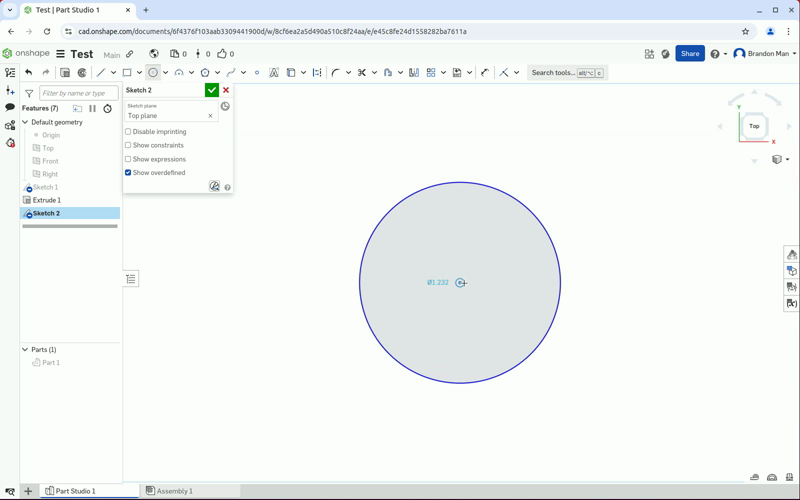
scroll(6)
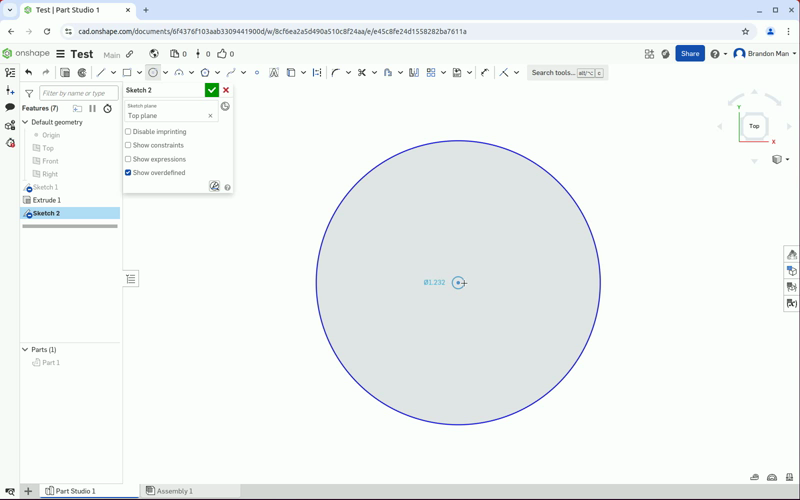
scroll(6)
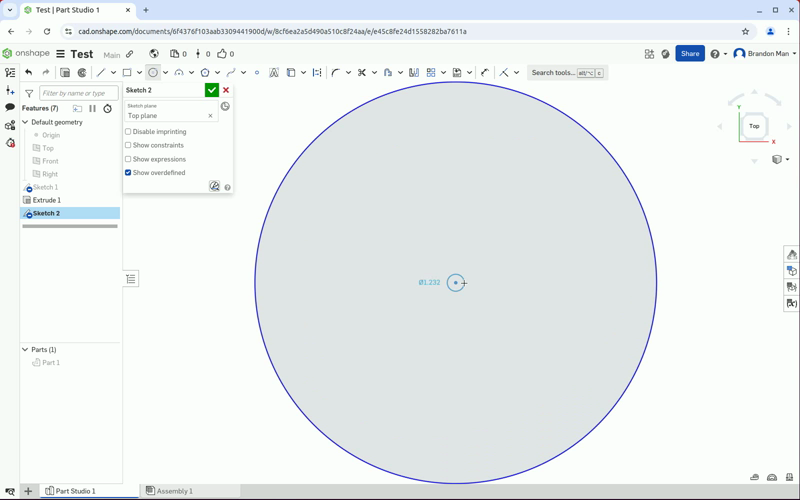
scroll(6)
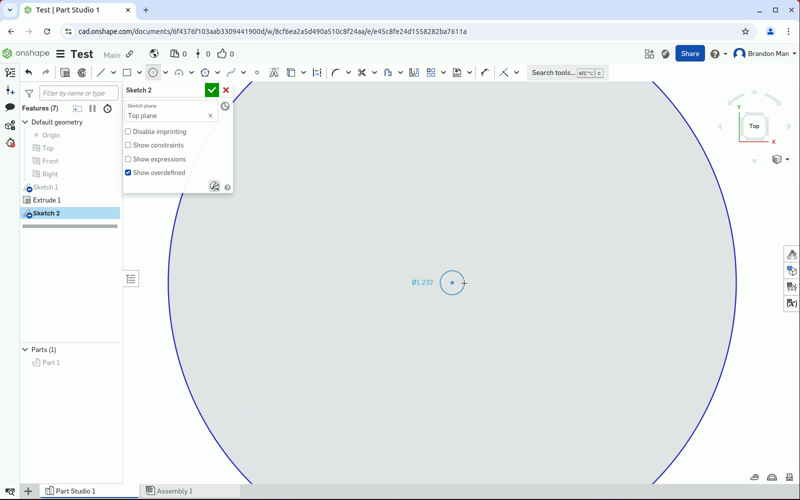
scroll(6)
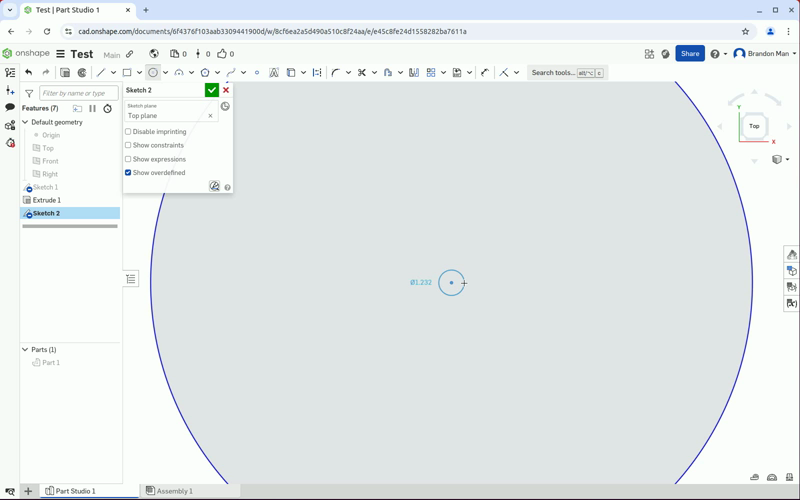
scroll(6)
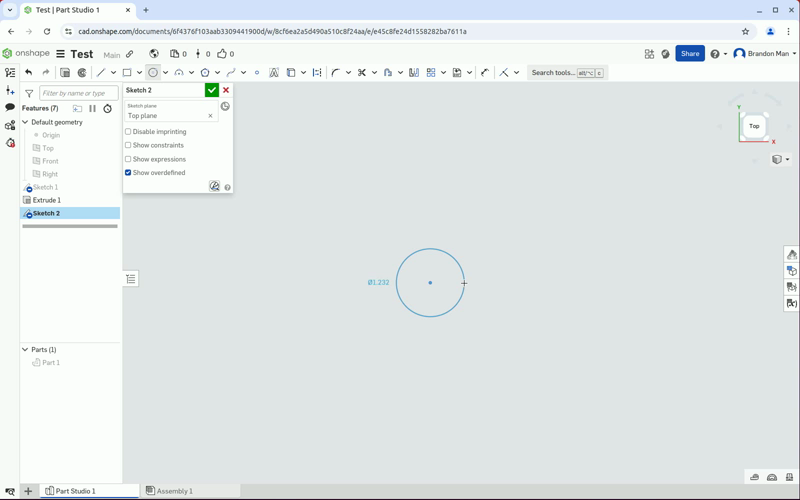
click(464, 282)
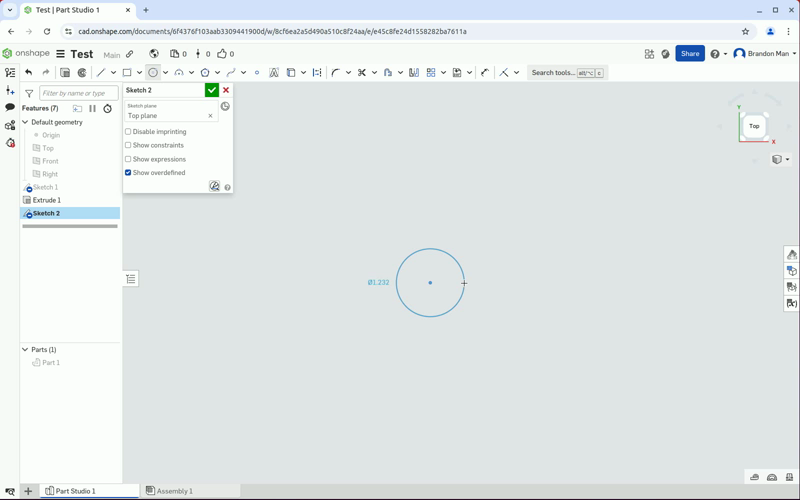
scroll(-6)
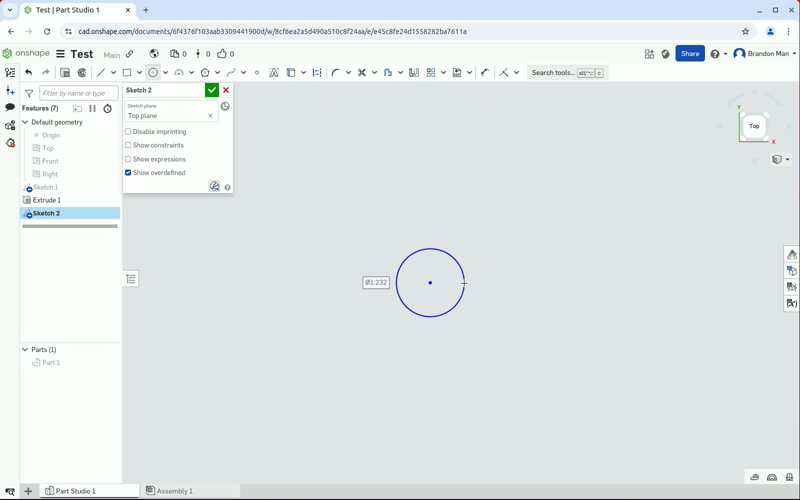
scroll(-6)
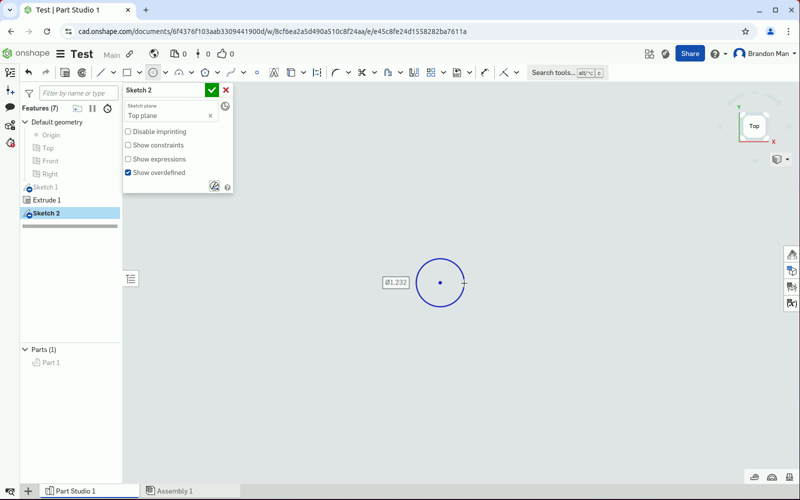
scroll(-6)
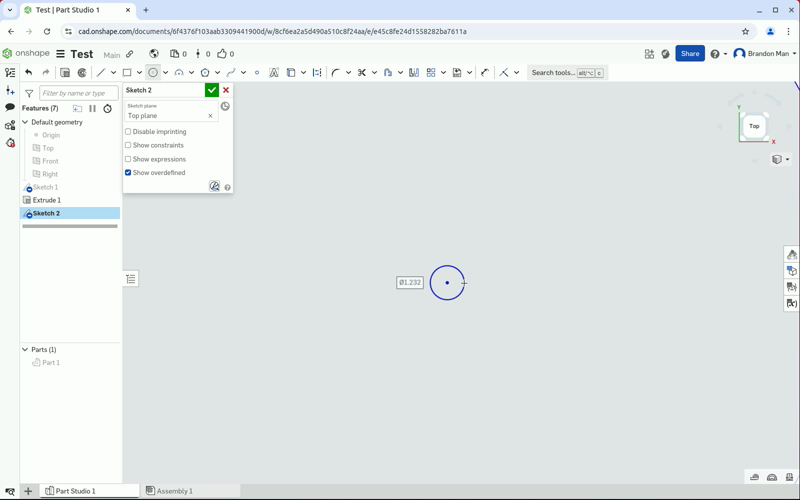
scroll(-6)
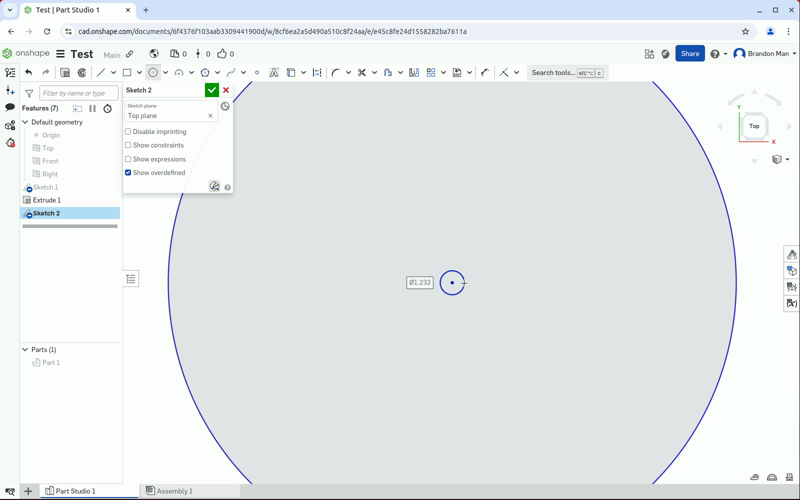
scroll(-6)
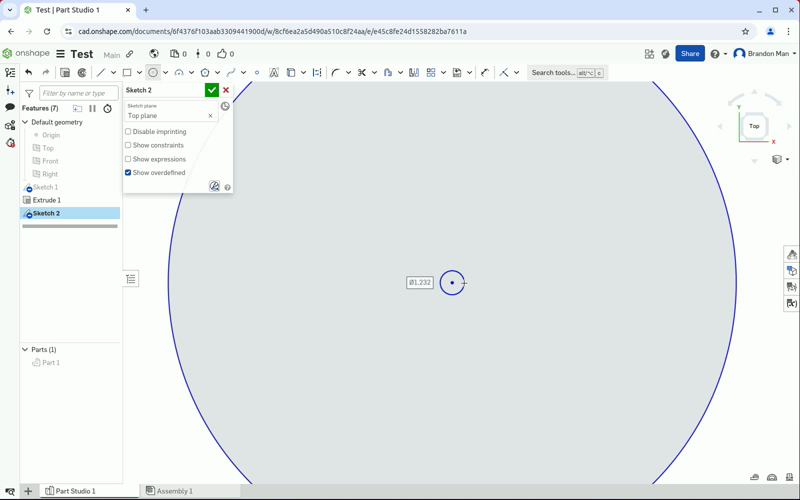
scroll(-6)
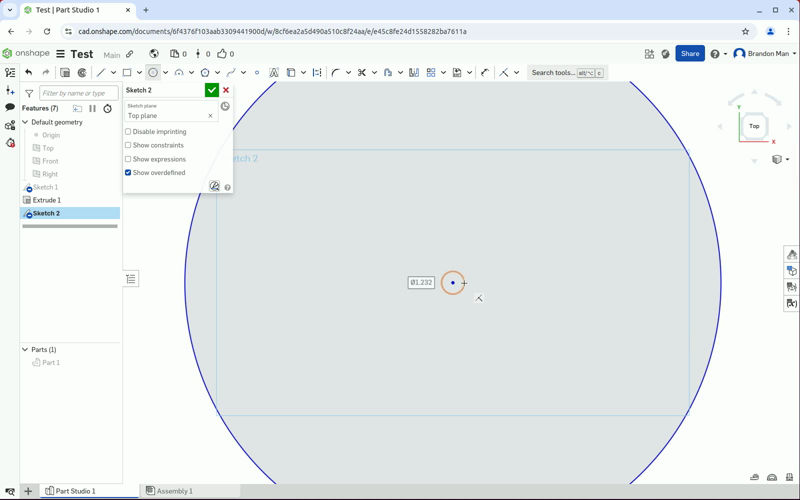
scroll(-6)
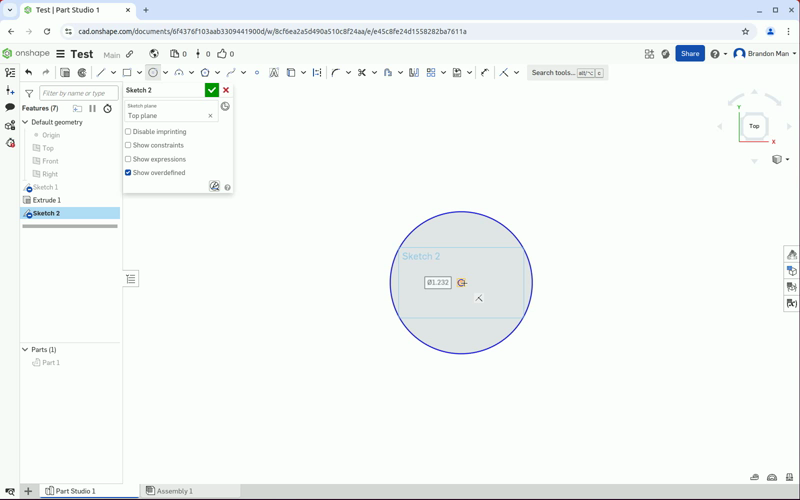
key(esc)
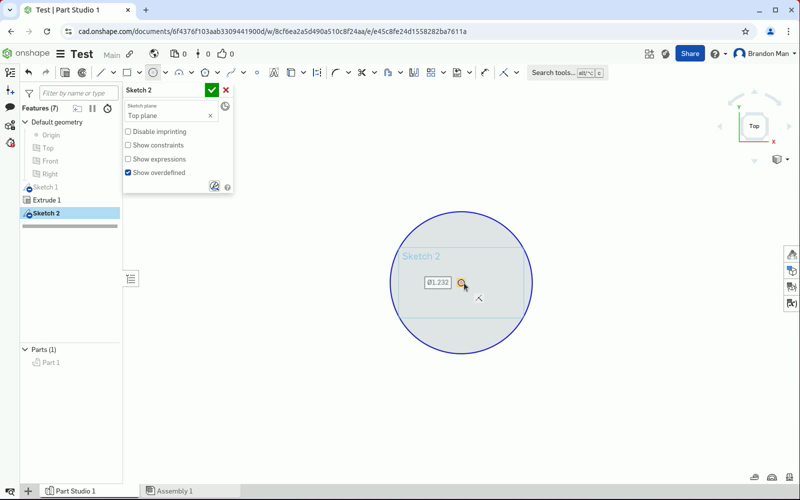
mouse_move(515, 282)
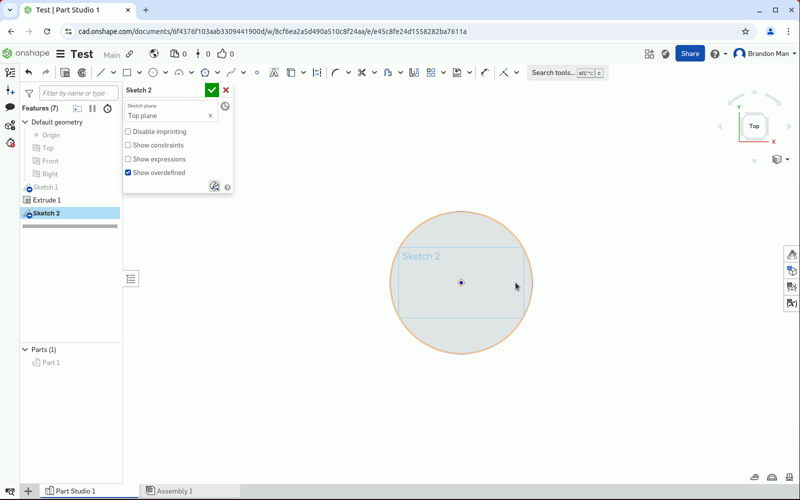
click(515, 282)
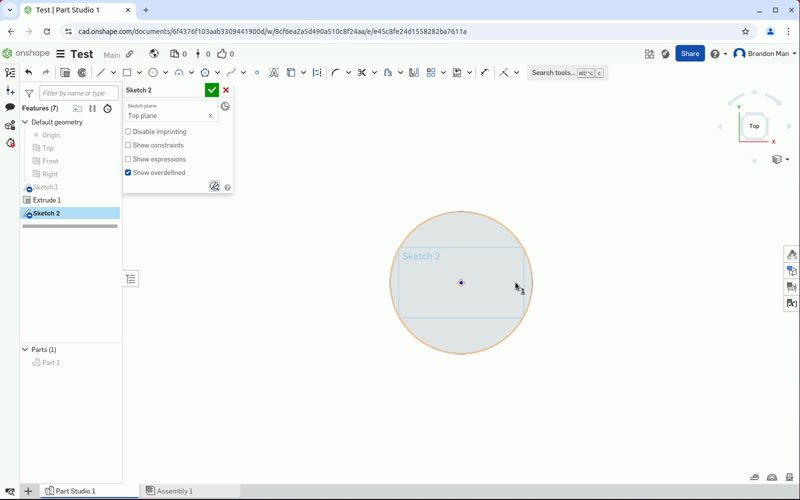
mouse_move(73, 352)
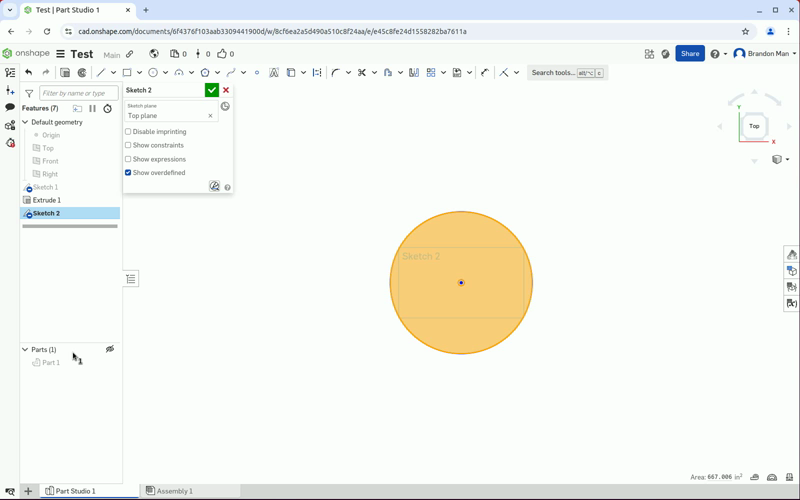
key(shift+y)
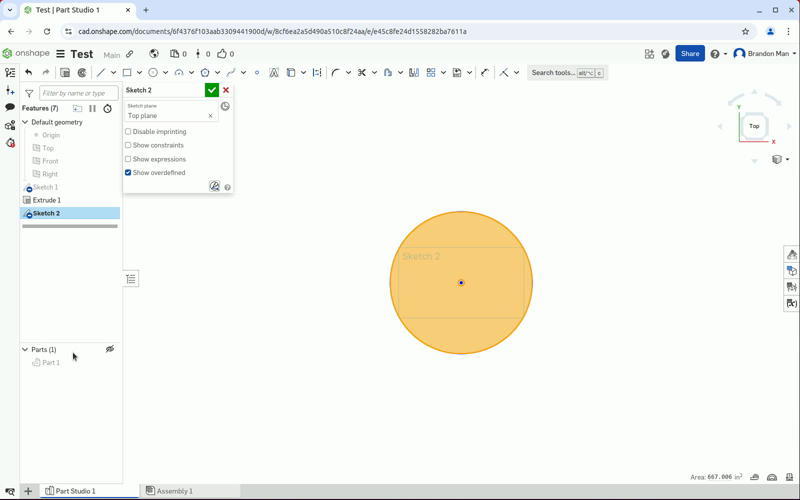
key(shift+e)
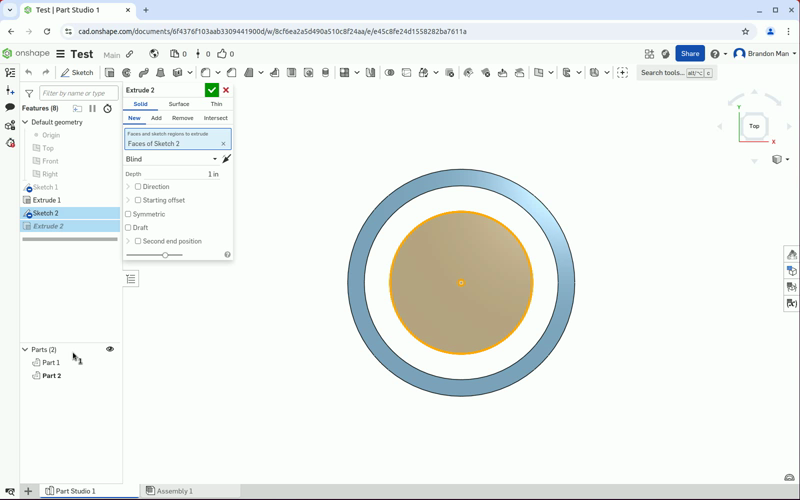
mouse_move(143, 106)
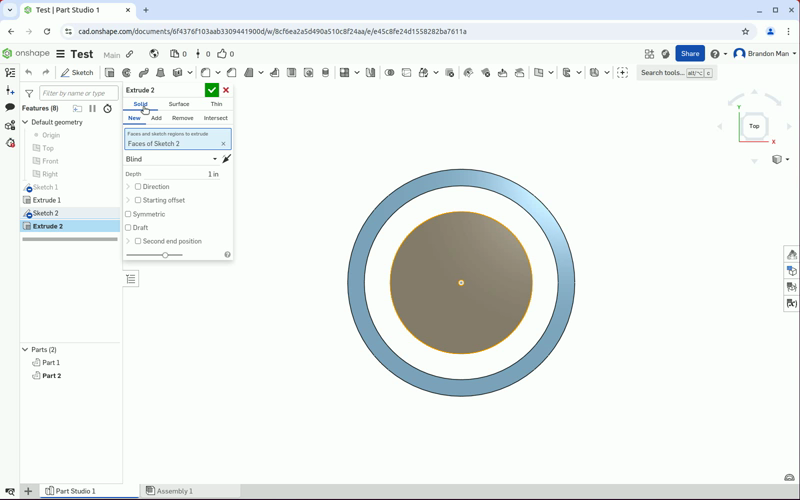
click(143, 106)
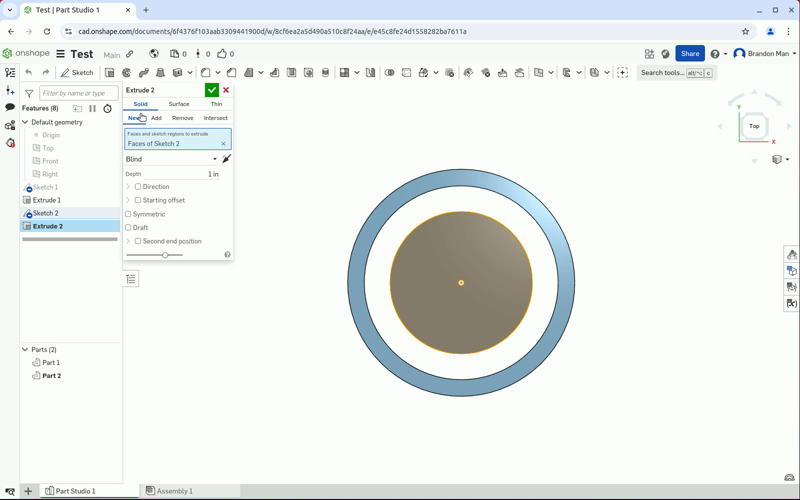
mouse_move(137, 120)
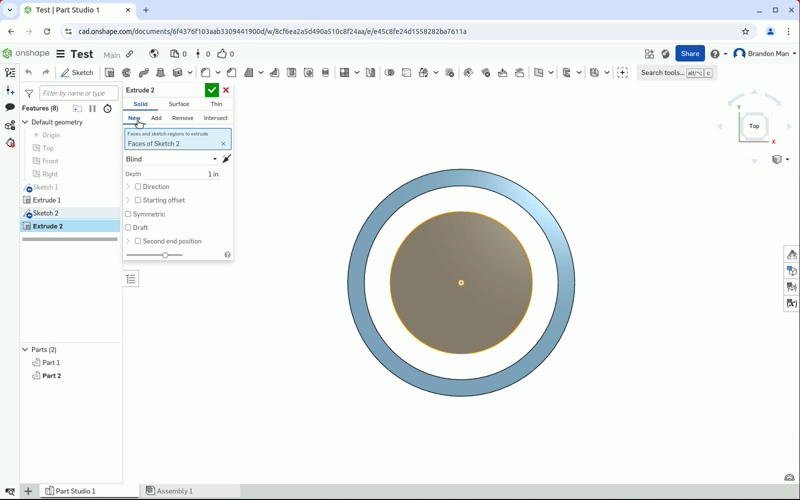
click(137, 120)
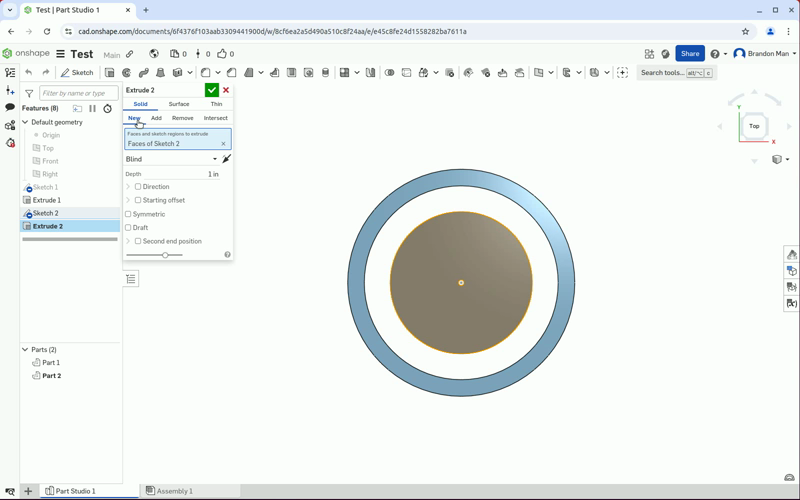
key(tab, 4)
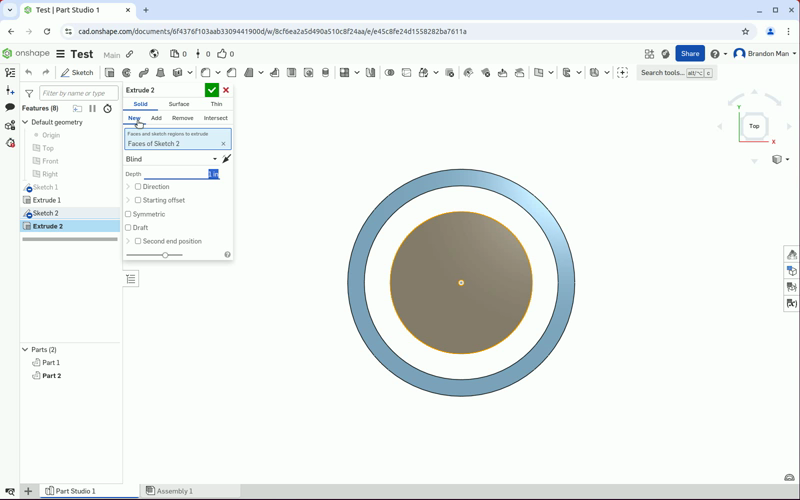
text(-1.926)
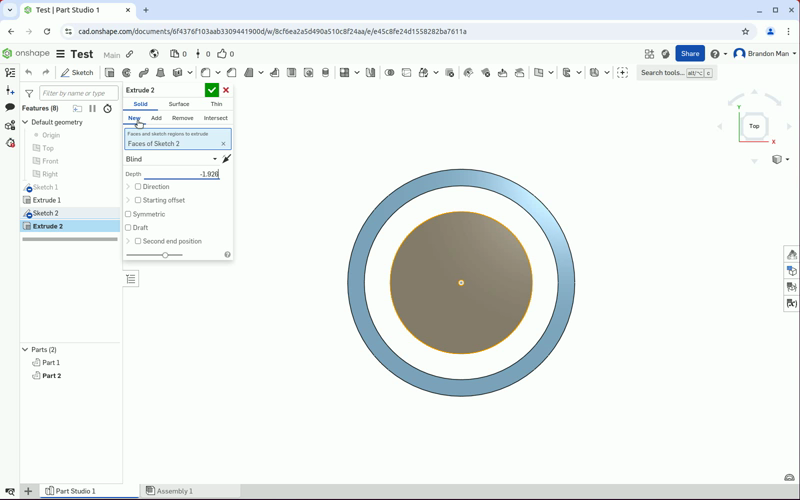
key(enter)
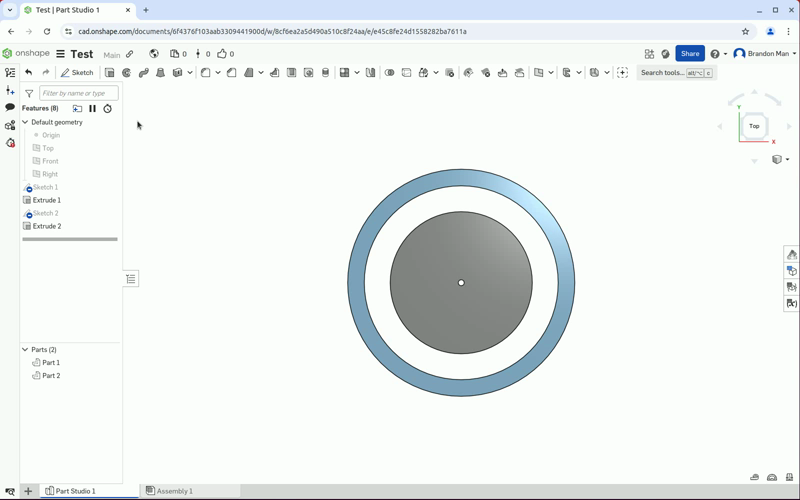
key(shift+h)
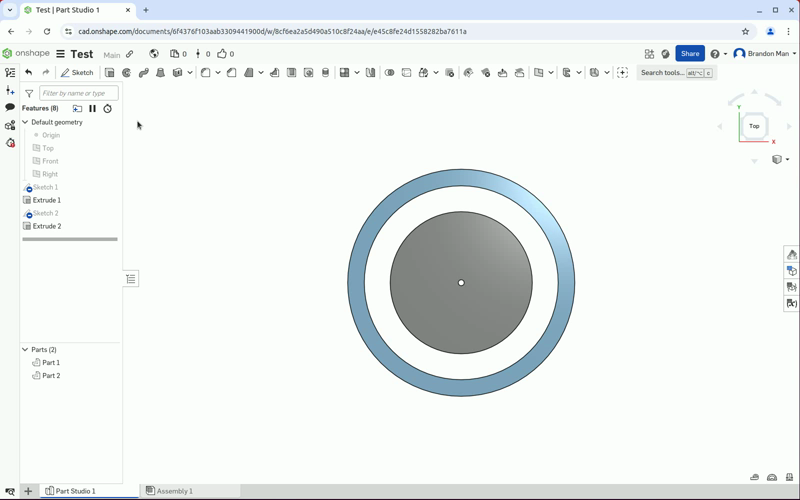
key(shift+h)
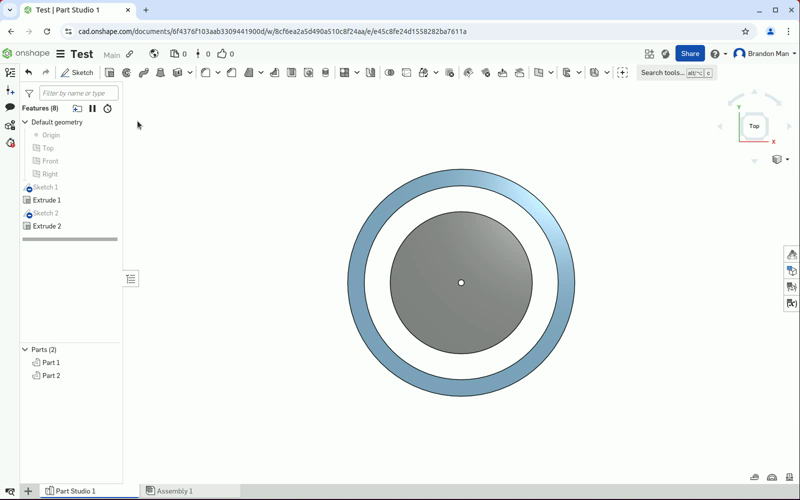
mouse_move(73, 189)
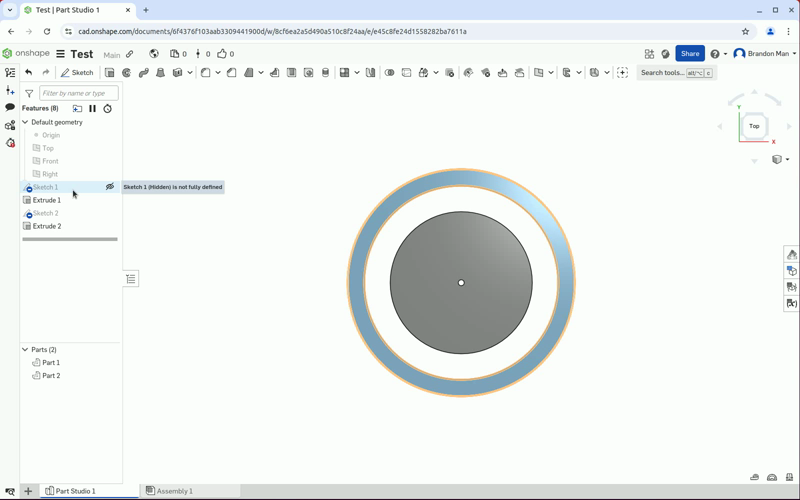
click(73, 189)
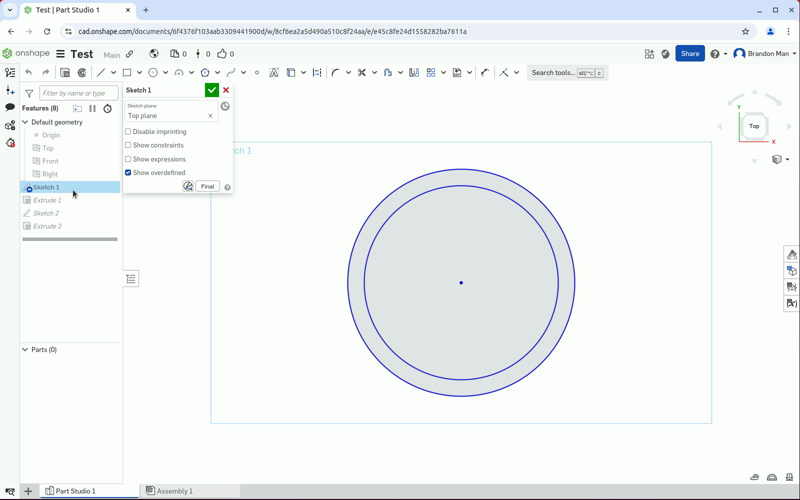
mouse_move(229, 92)
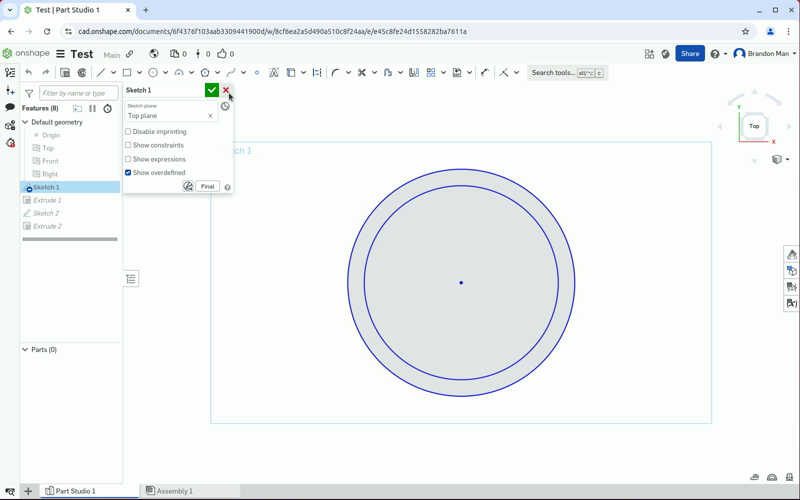
click(229, 92)
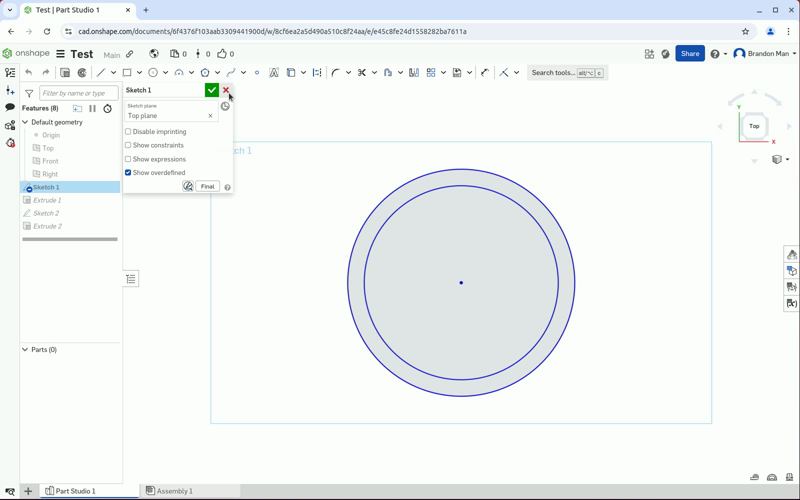
key(shift+s)
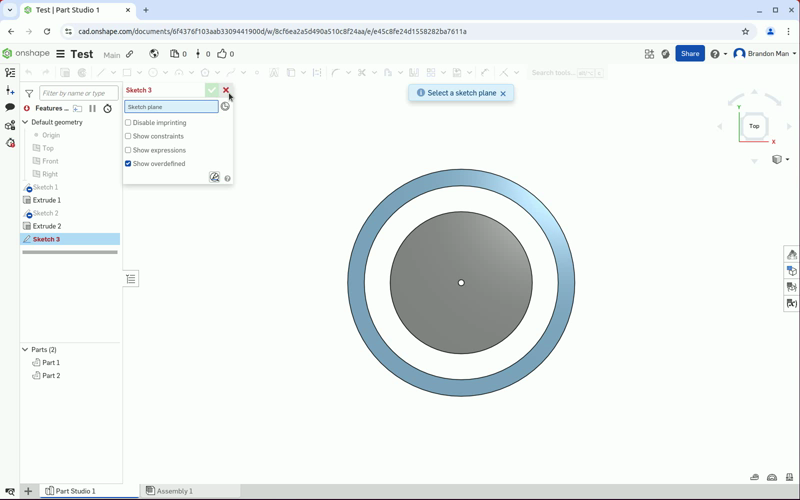
mouse_move(73, 150)
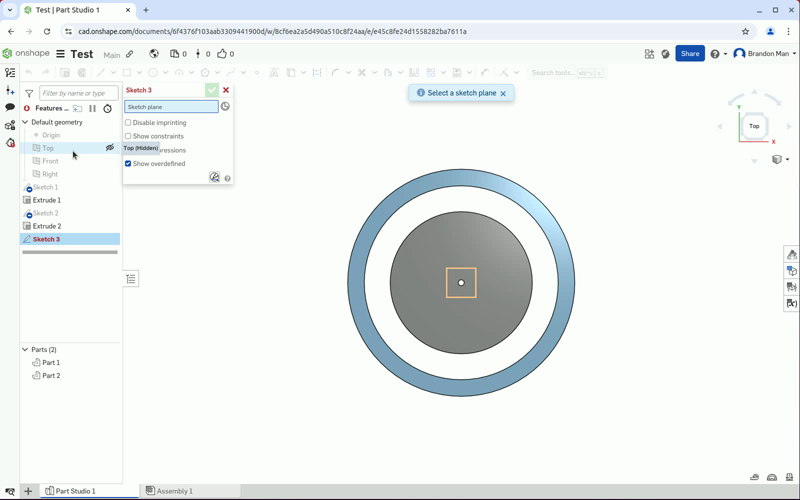
click(73, 150)
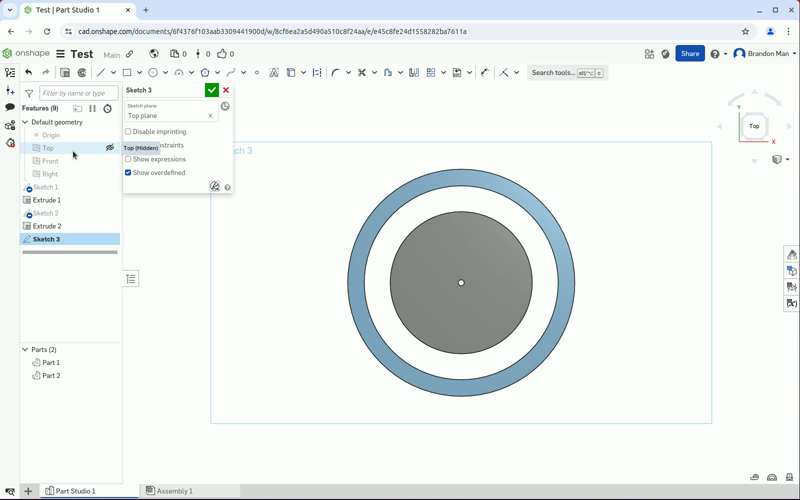
mouse_move(73, 352)
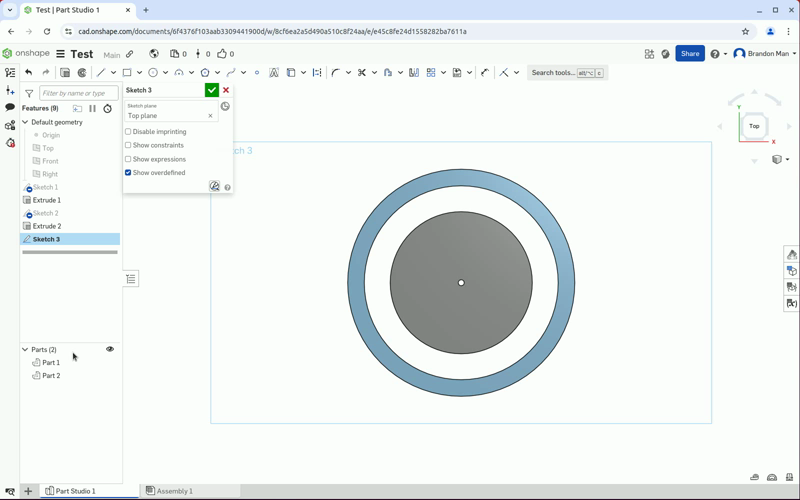
key(y)
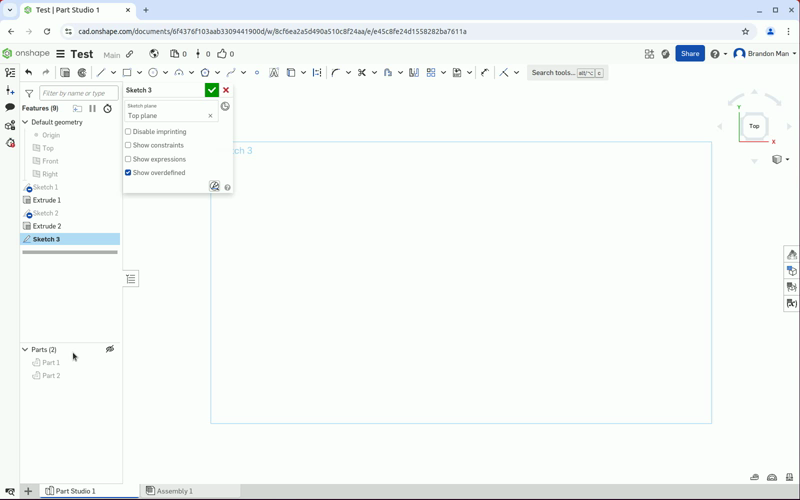
key(c)
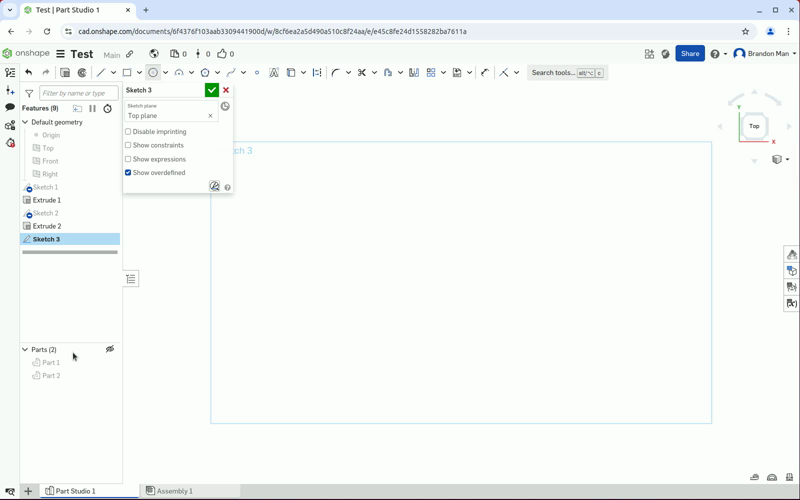
key_down(shift)
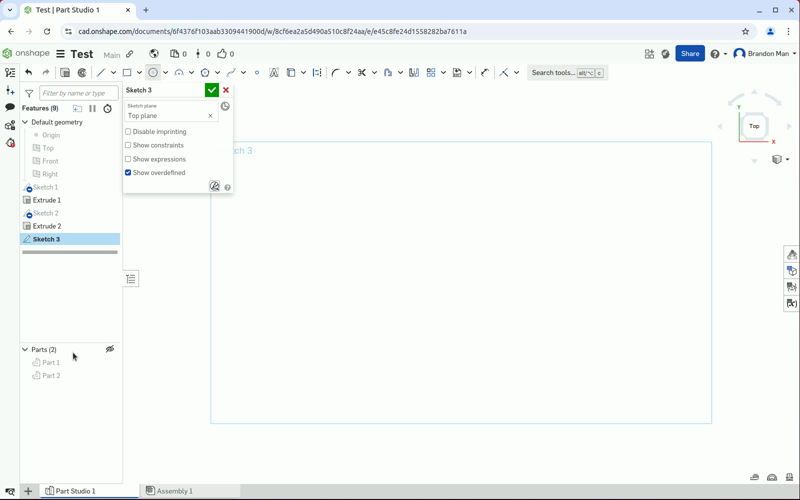
mouse_move(461, 282)
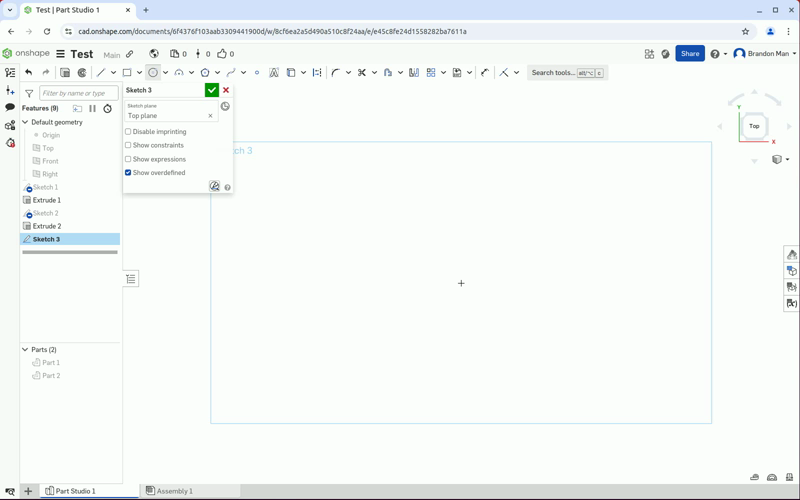
click(461, 282)
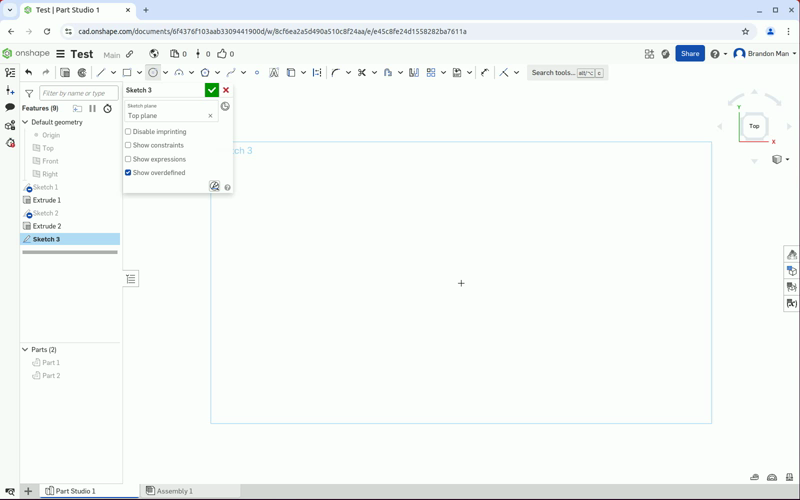
key_up(shift)
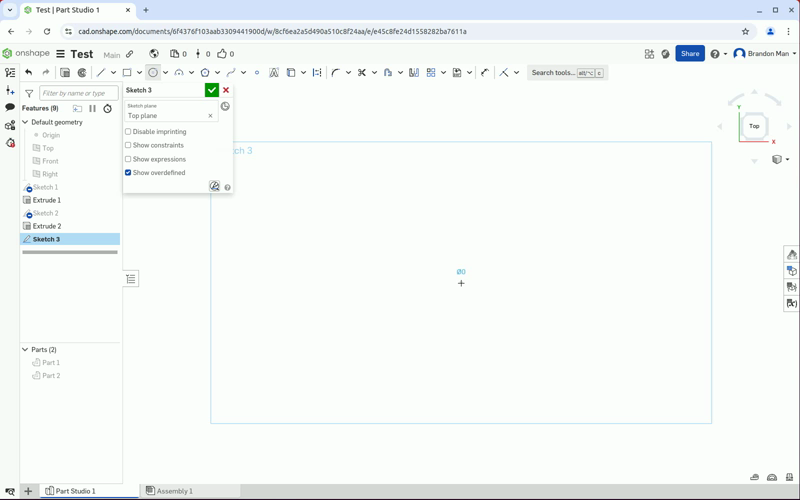
mouse_move(557, 282)
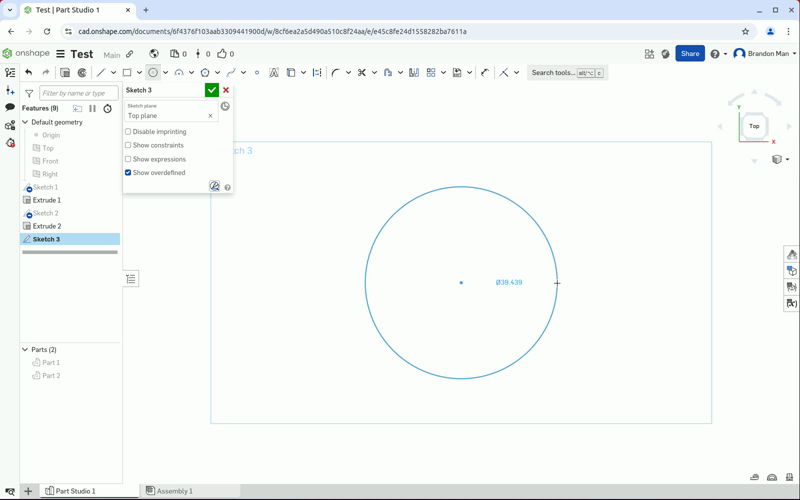
click(557, 282)
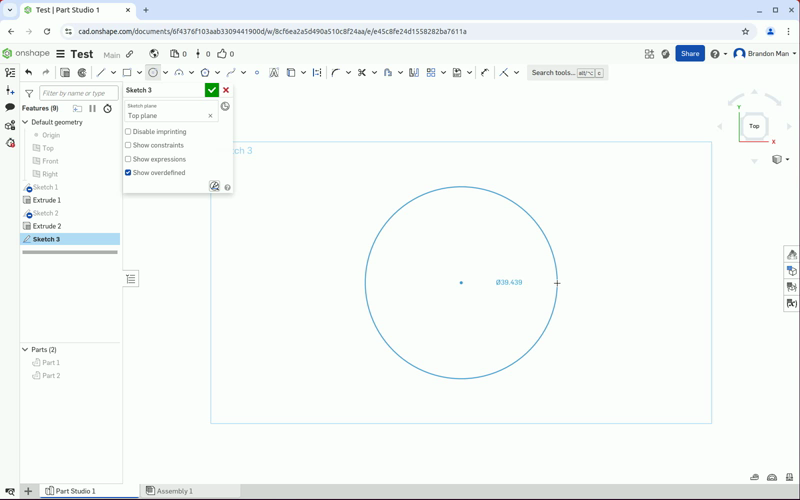
key(esc)
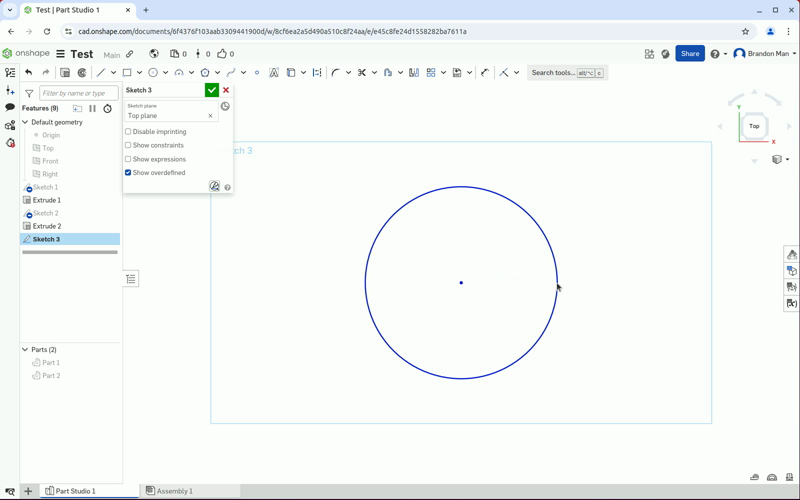
key(c)
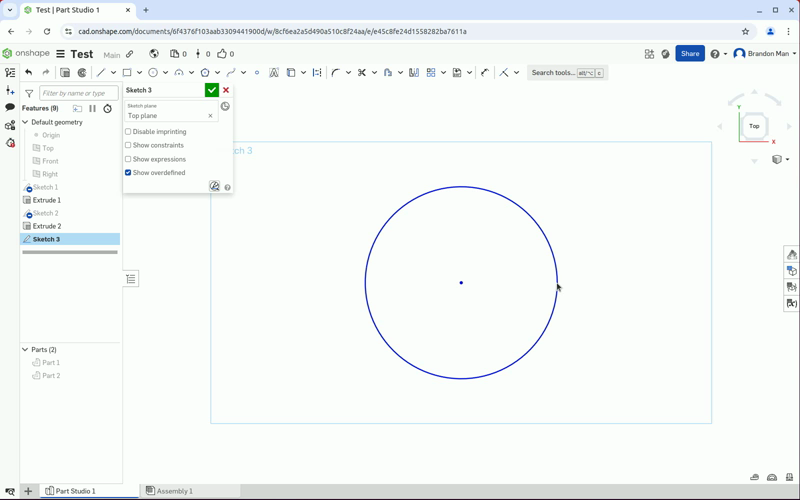
key_down(shift)
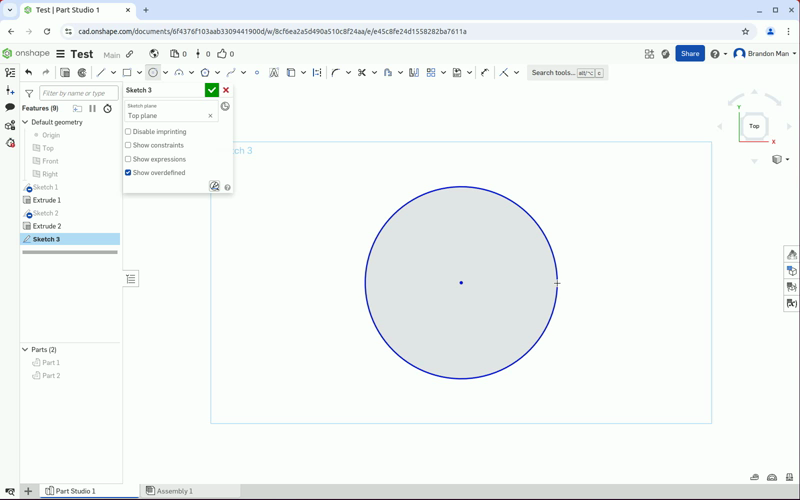
mouse_move(461, 282)
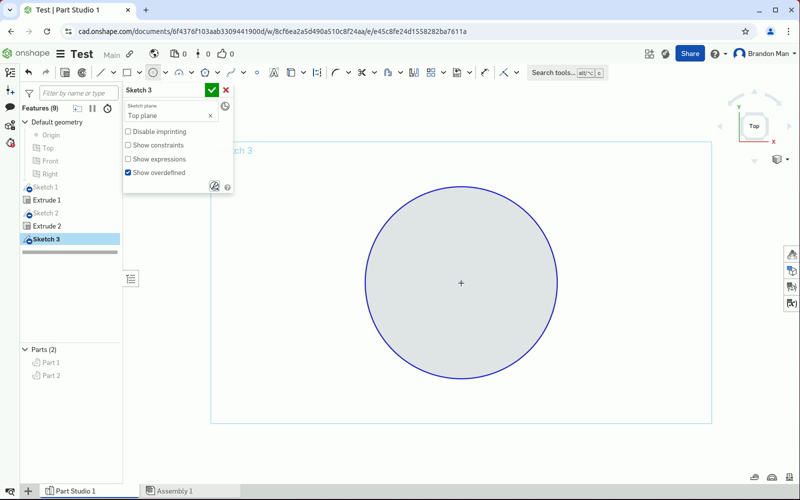
click(461, 282)
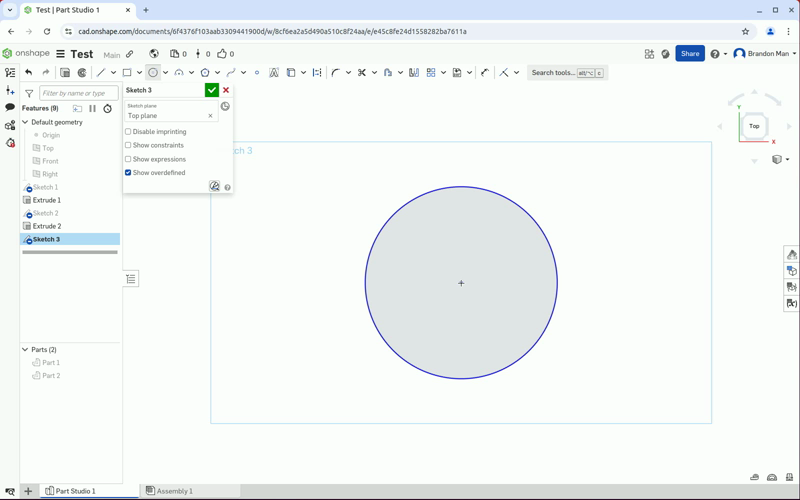
key_up(shift)
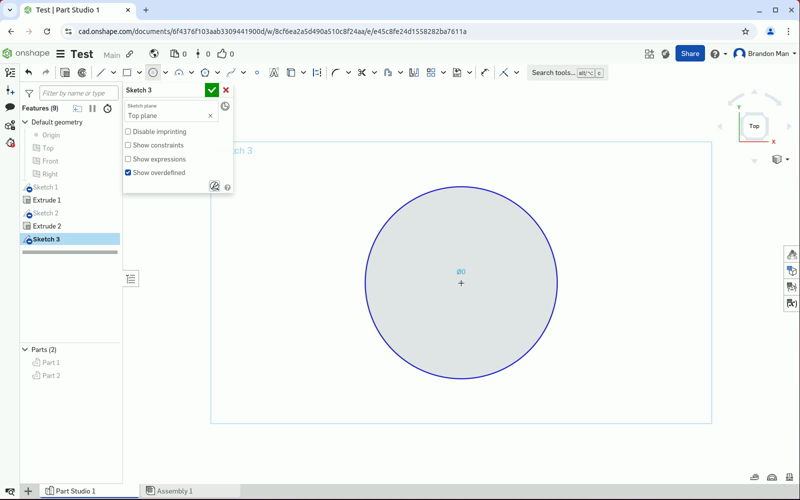
mouse_move(546, 282)
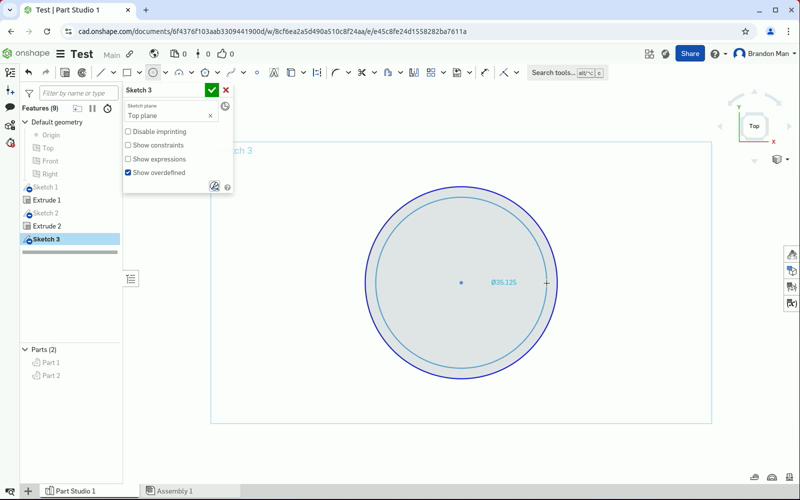
click(546, 282)
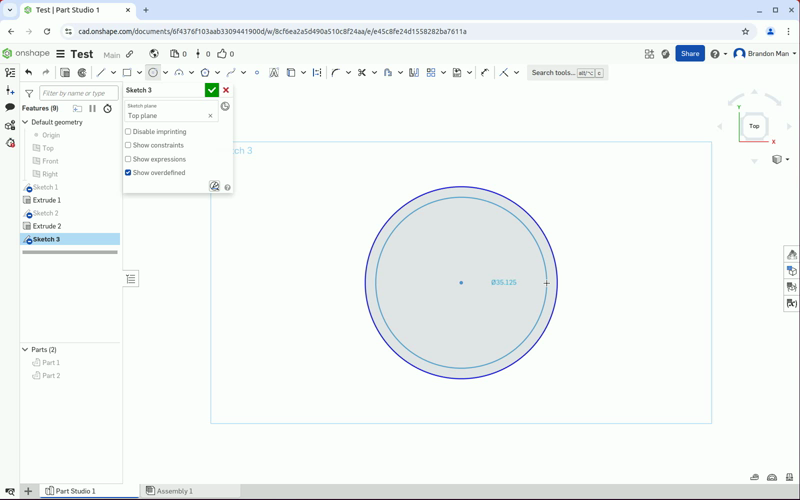
key(esc)
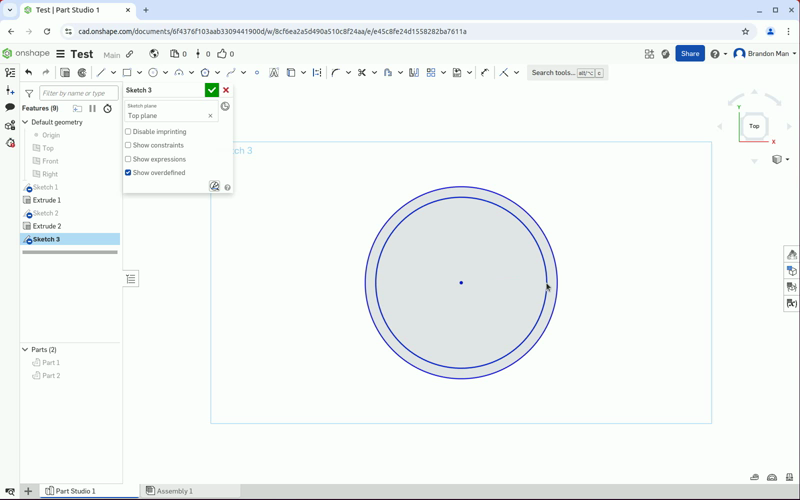
mouse_move(406, 355)
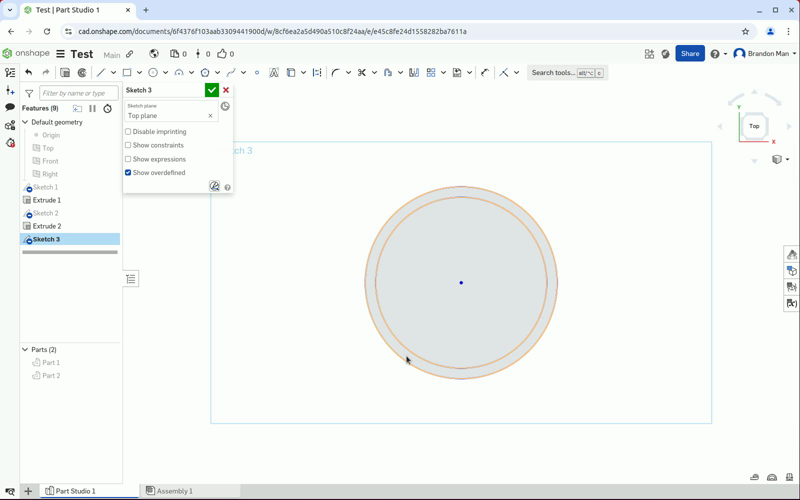
click(406, 355)
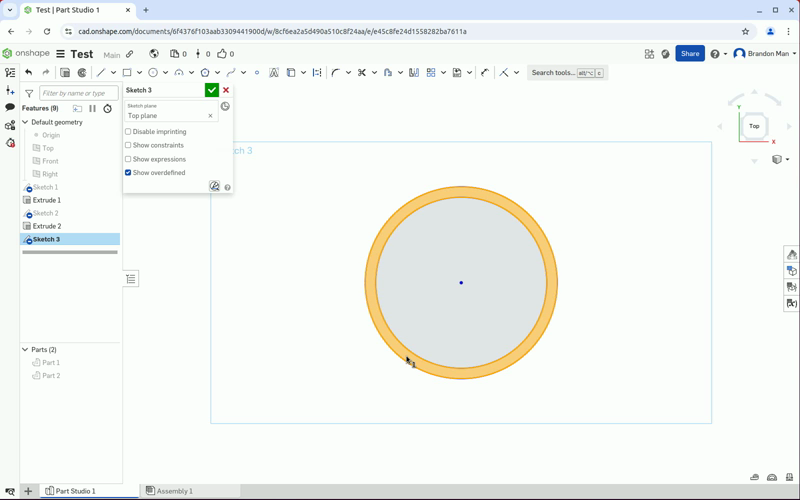
mouse_move(73, 352)
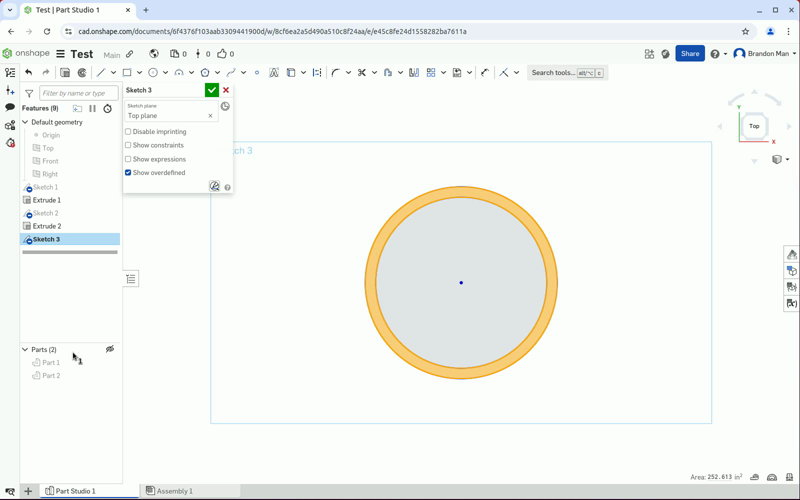
key(shift+y)
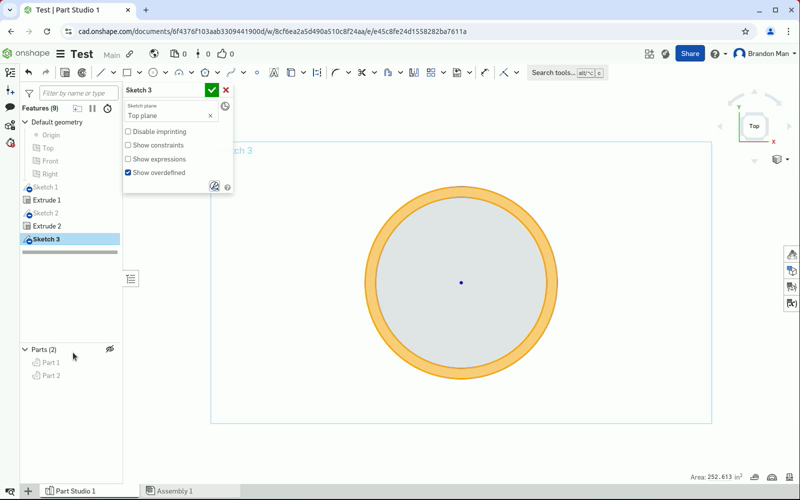
key(shift+e)
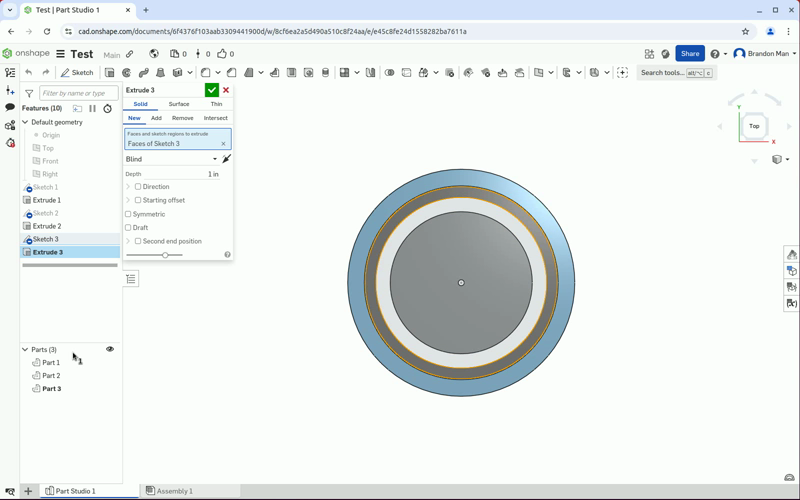
mouse_move(143, 106)
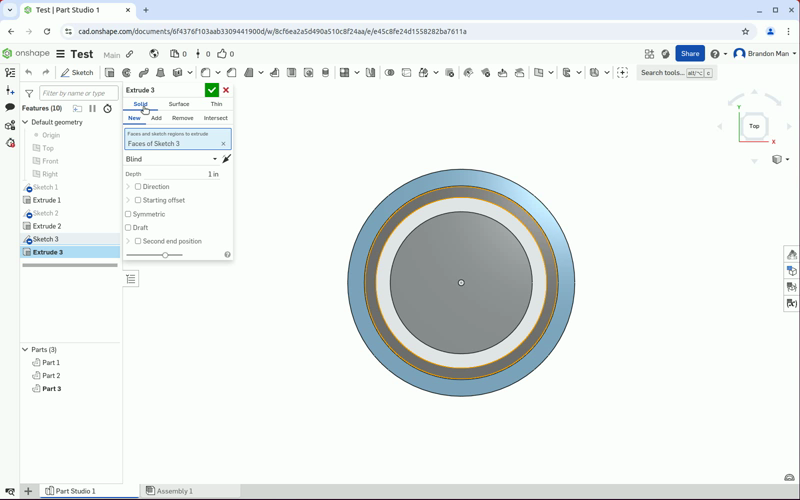
click(143, 106)
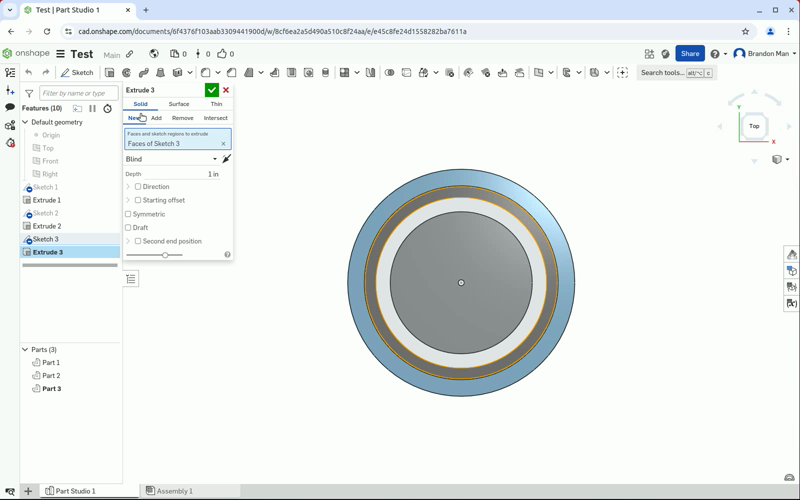
mouse_move(137, 120)
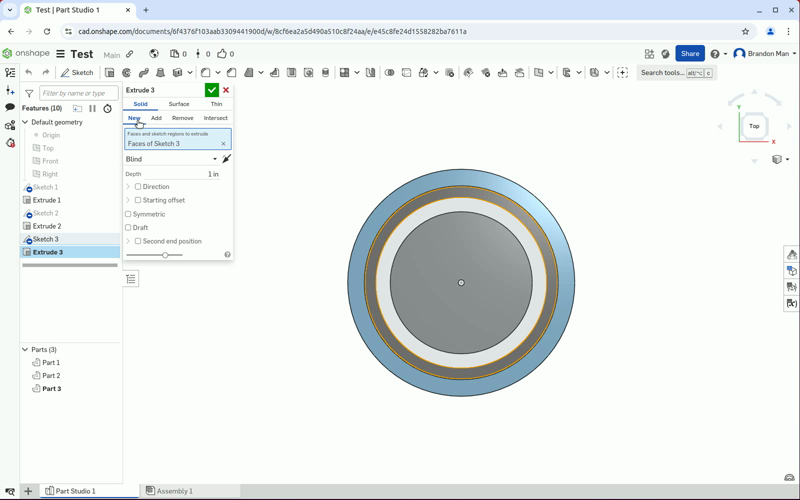
click(137, 120)
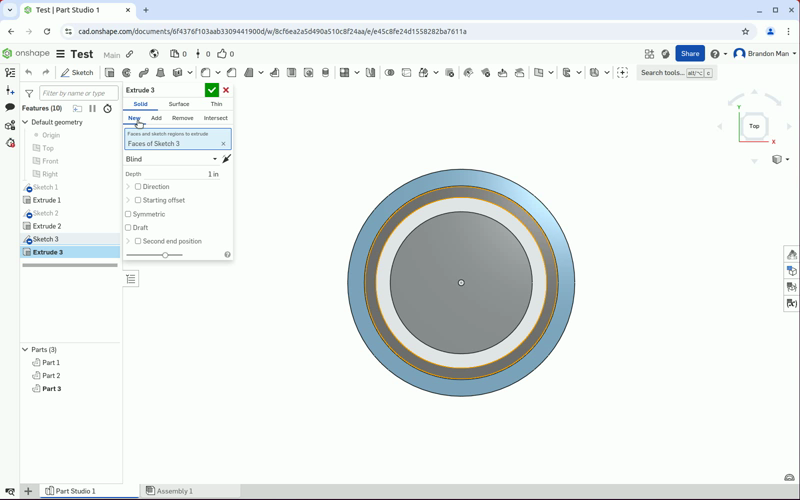
key(tab, 4)
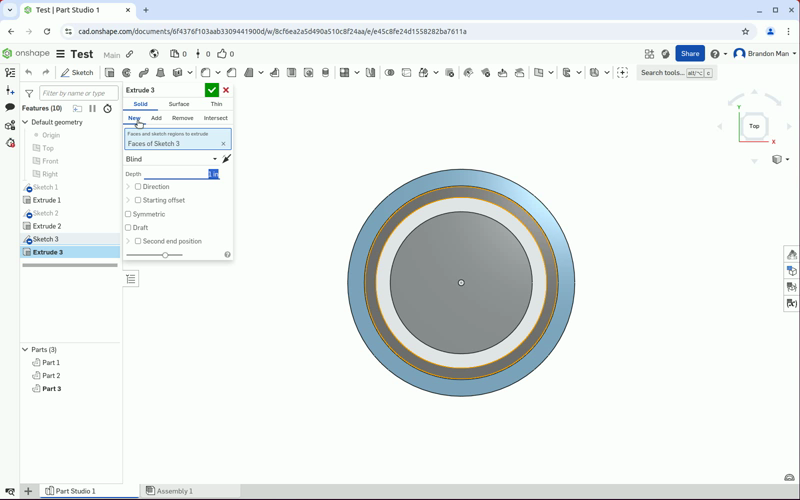
text(-1.926)
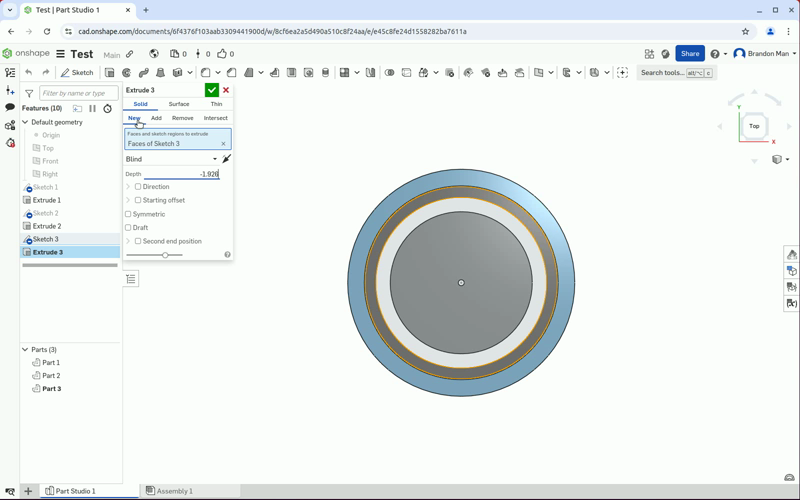
key(enter)
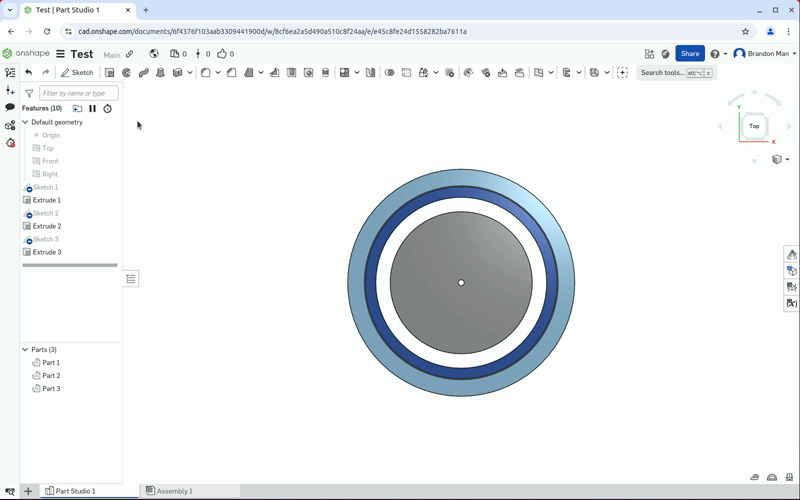
key(shift+h)
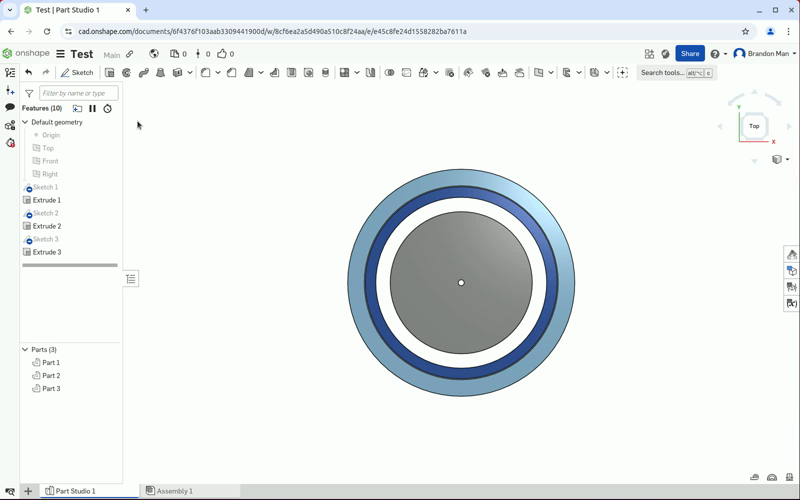
key(shift+h)
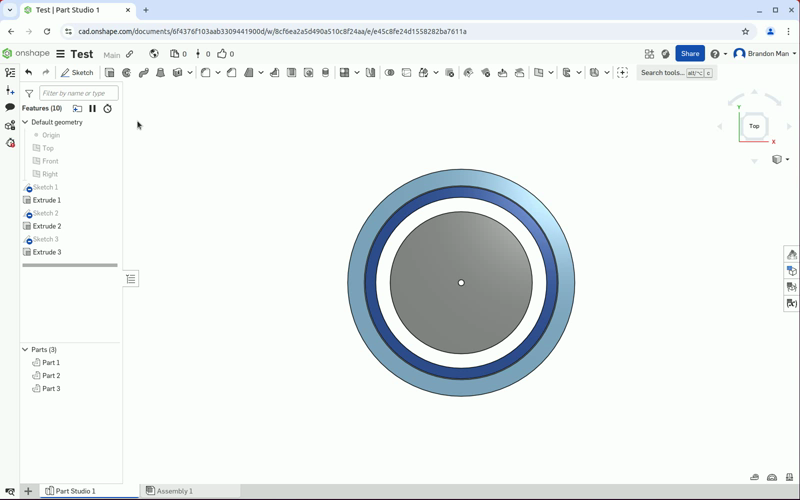
mouse_move(73, 189)
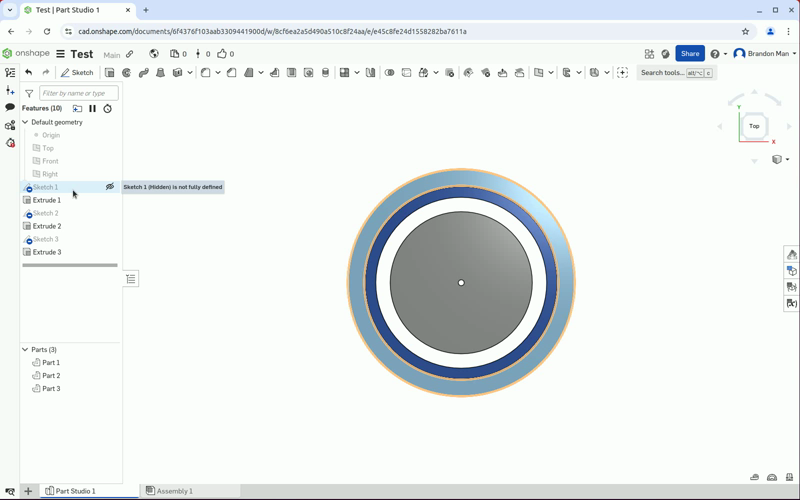
click(73, 189)
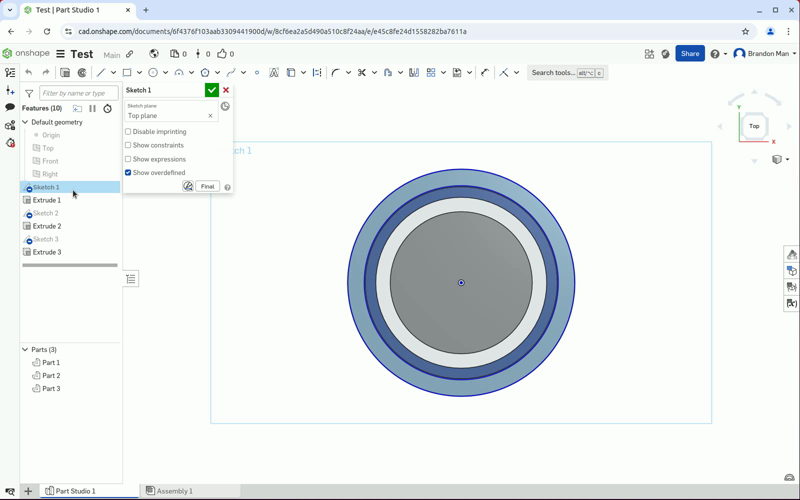
mouse_move(229, 92)
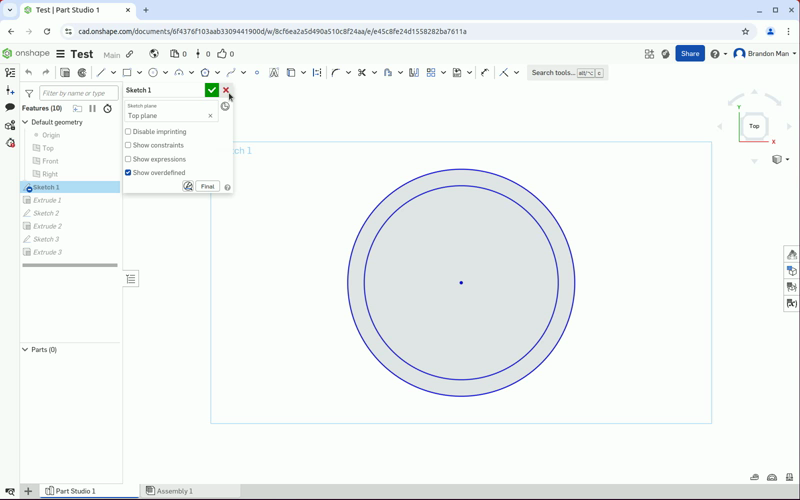
click(229, 92)
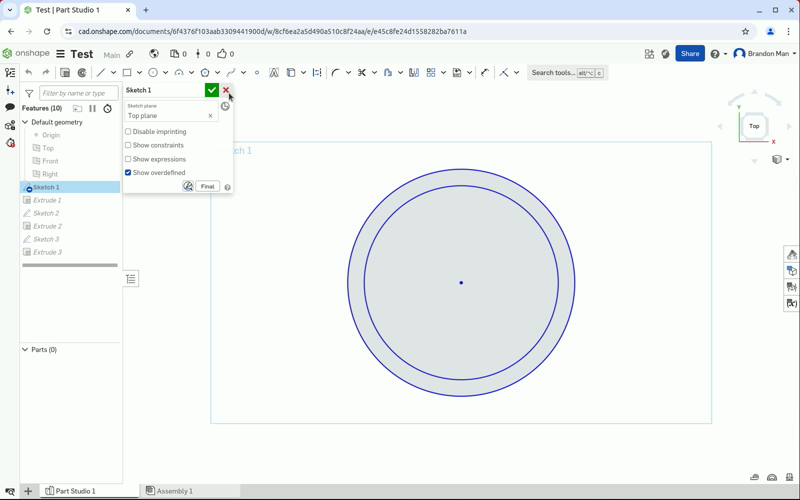
key(shift+s)
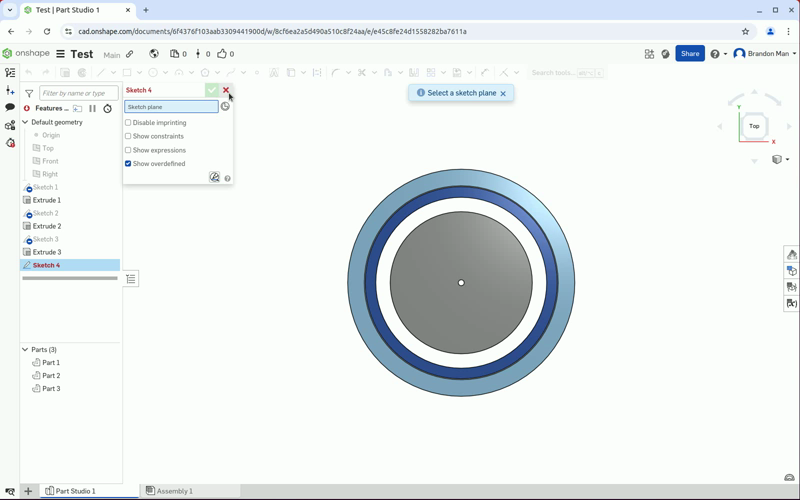
mouse_move(73, 150)
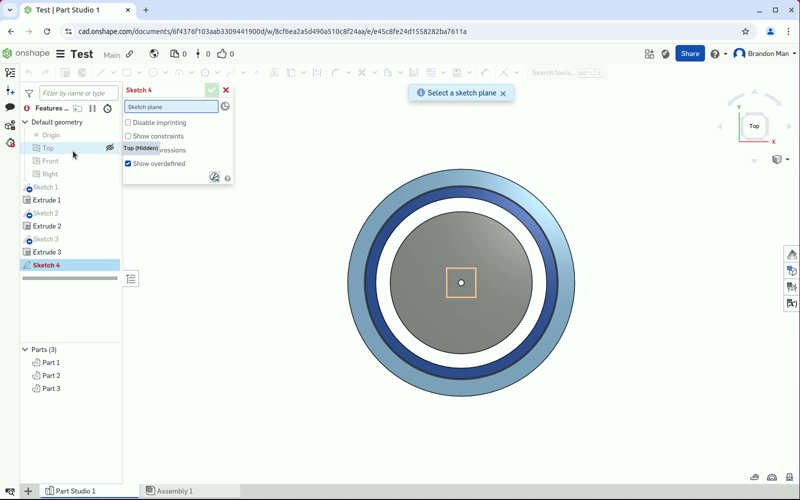
click(73, 150)
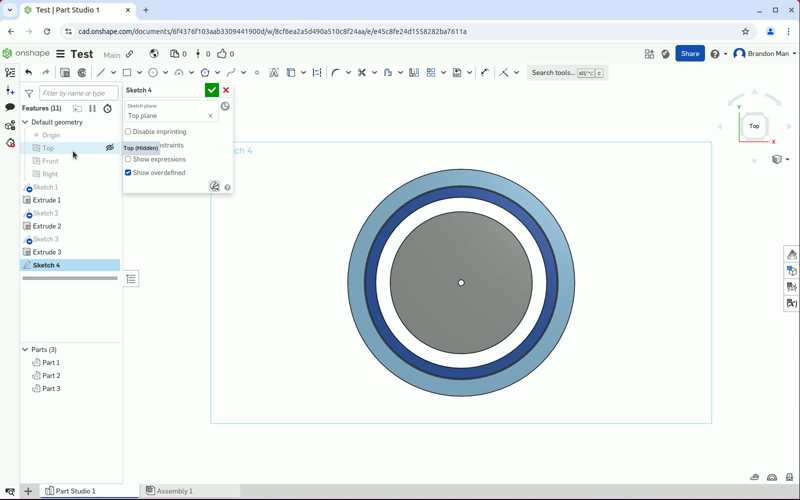
mouse_move(73, 352)
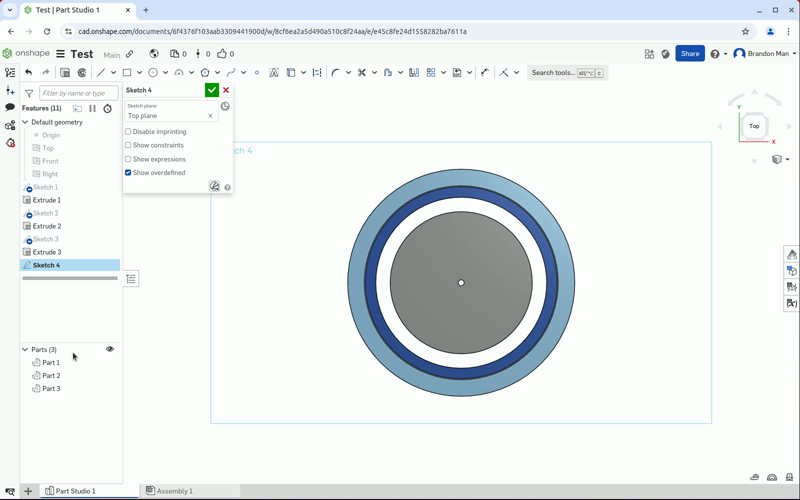
key(y)
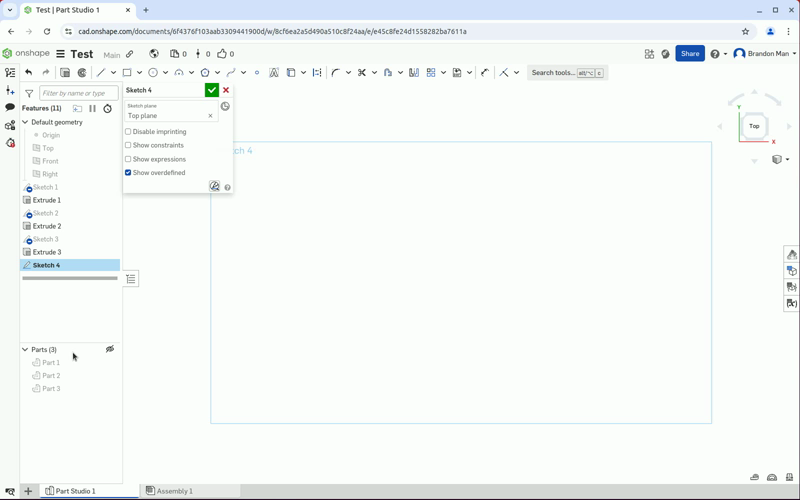
key(c)
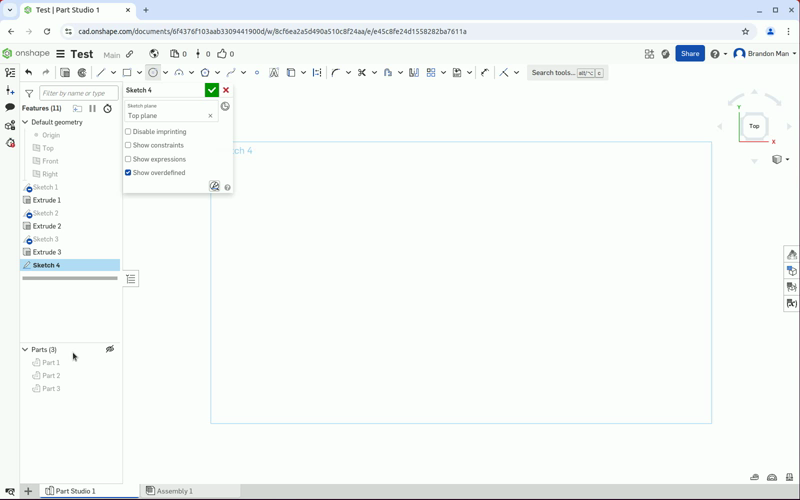
key_down(shift)
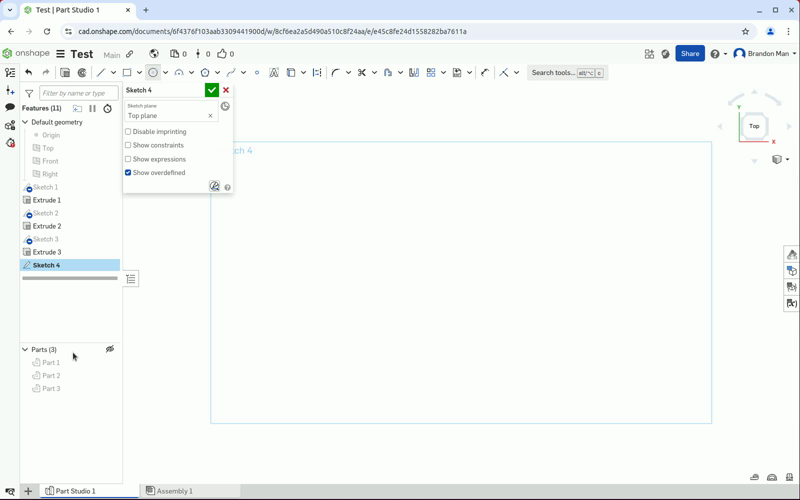
mouse_move(461, 282)
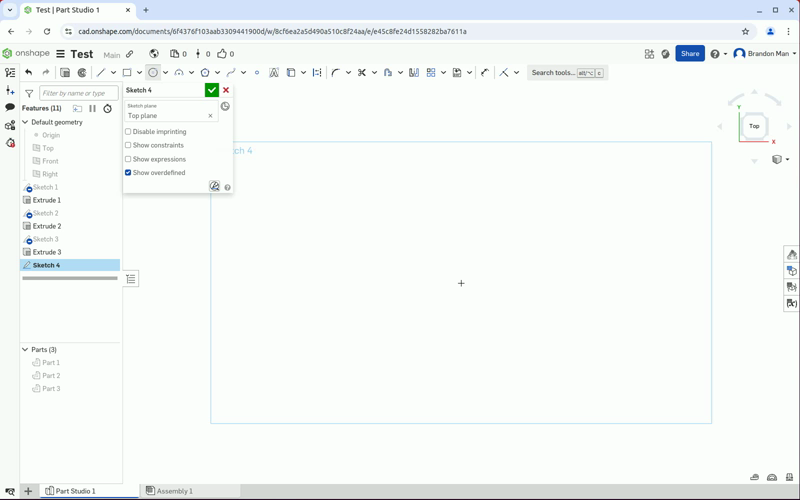
click(461, 282)
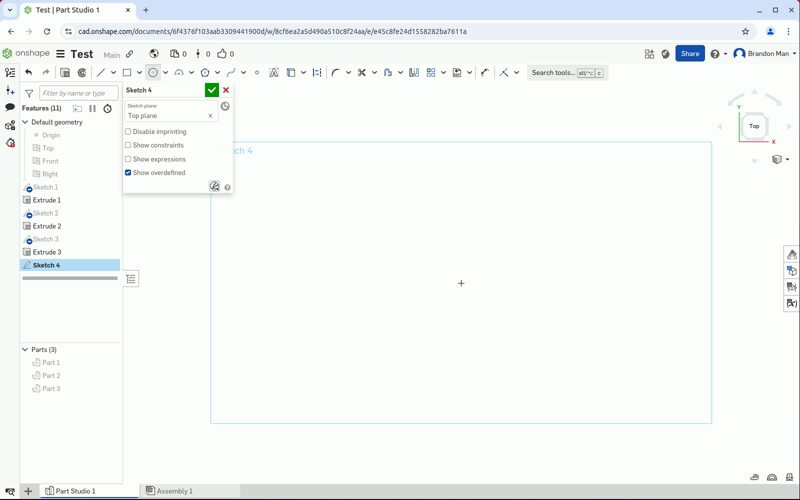
key_up(shift)
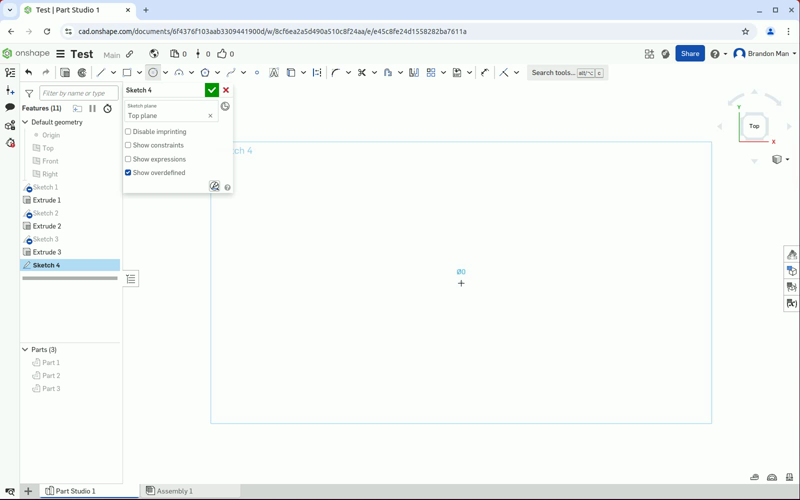
mouse_move(547, 282)
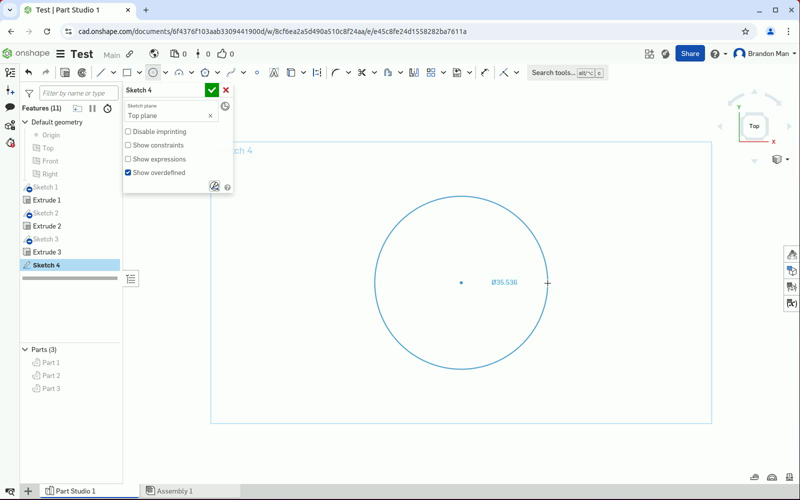
click(547, 282)
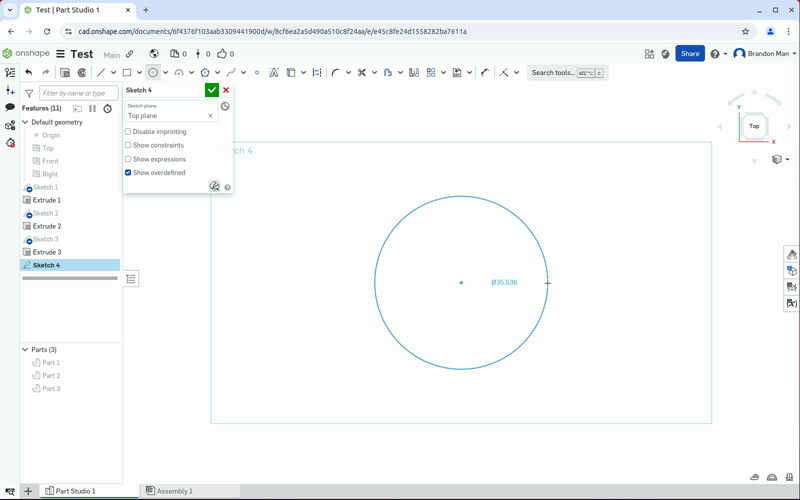
key(esc)
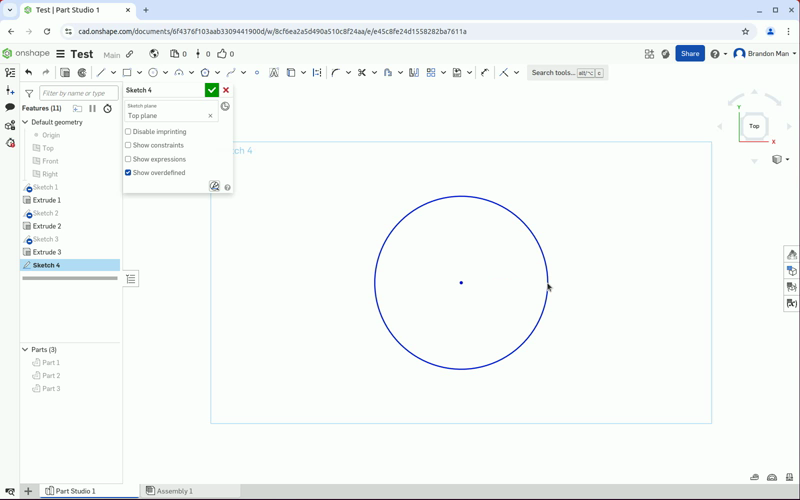
key(c)
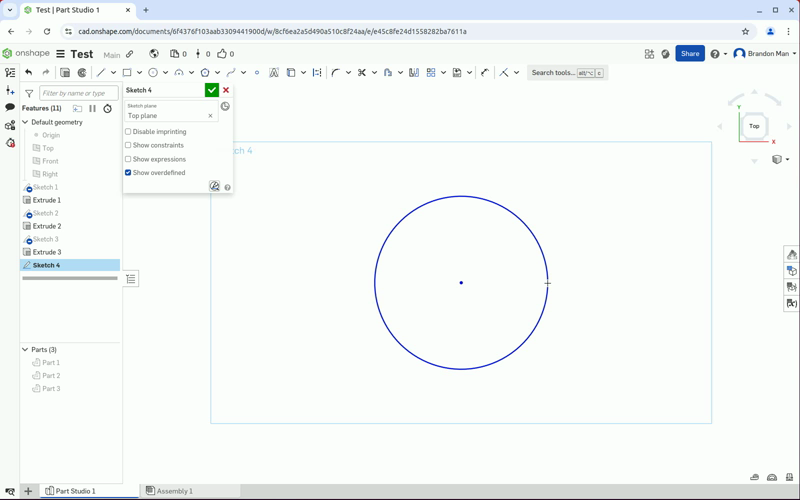
key_down(shift)
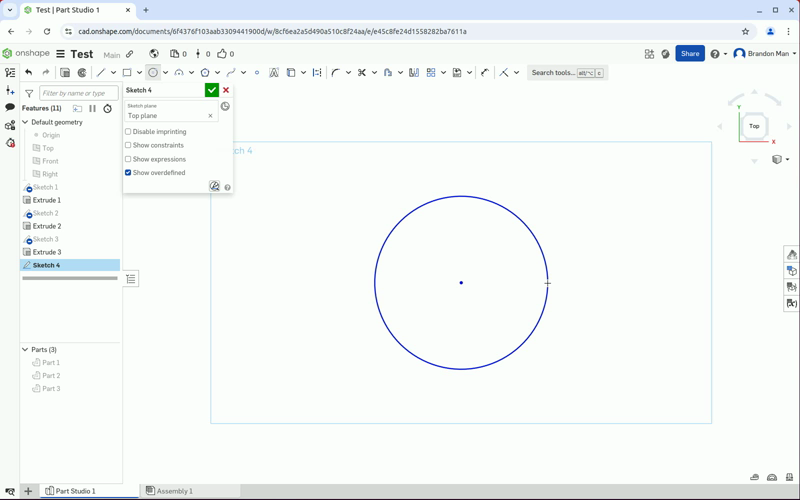
mouse_move(461, 282)
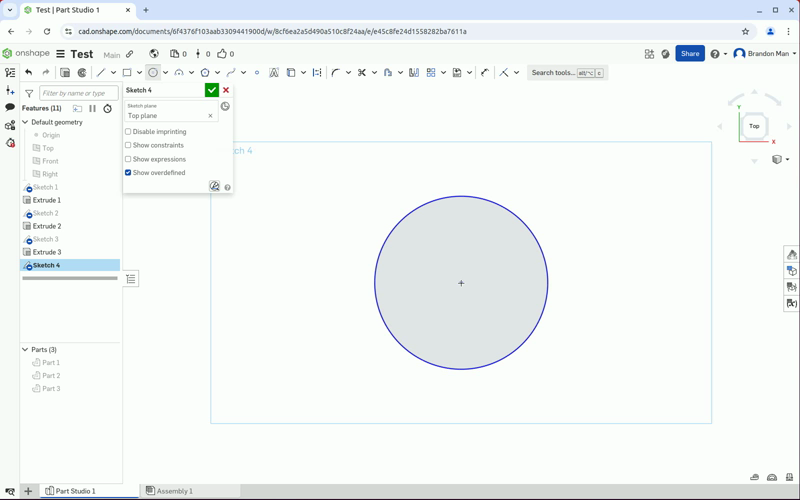
click(461, 282)
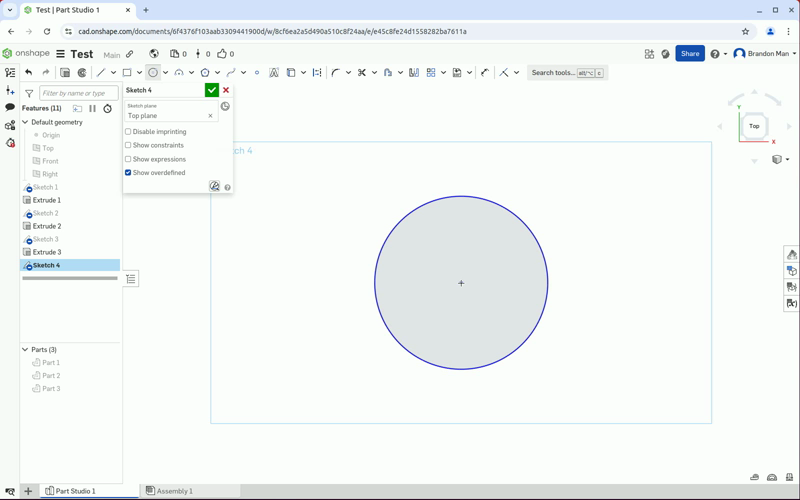
key_up(shift)
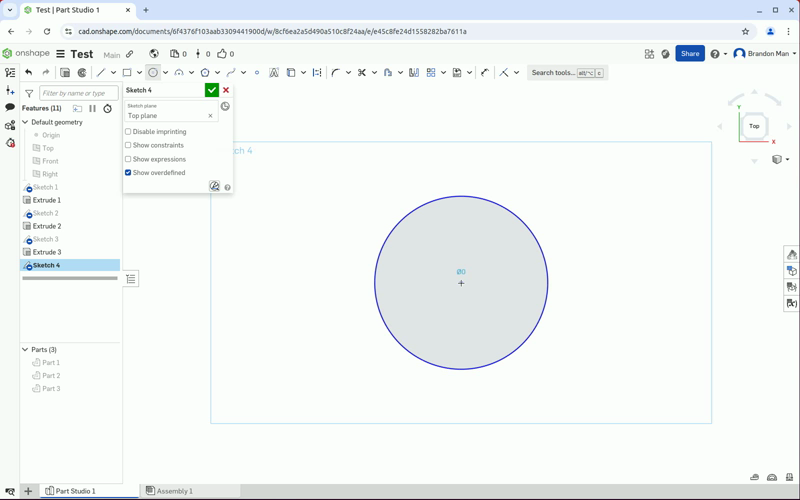
mouse_move(531, 282)
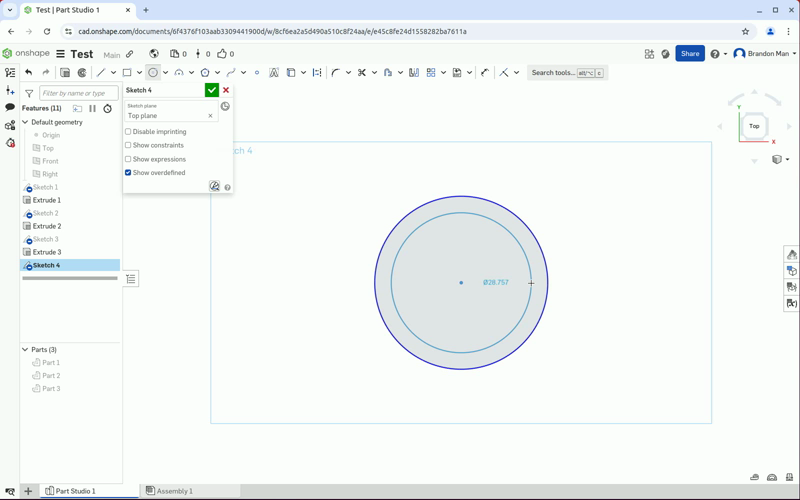
click(531, 282)
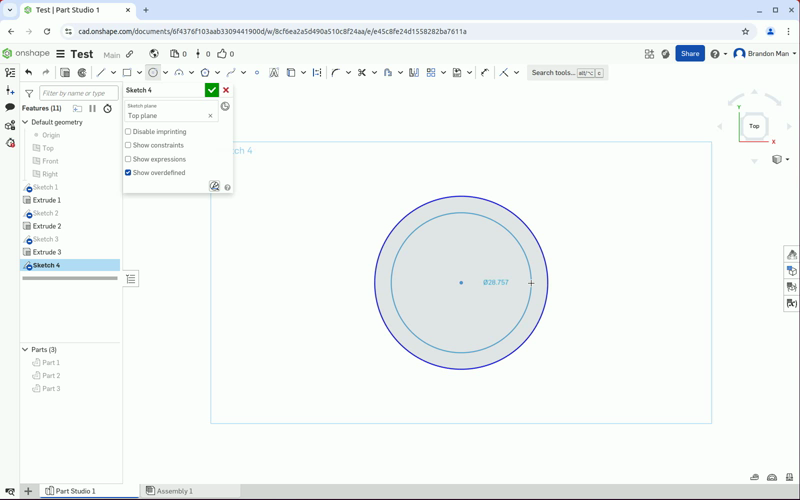
key(esc)
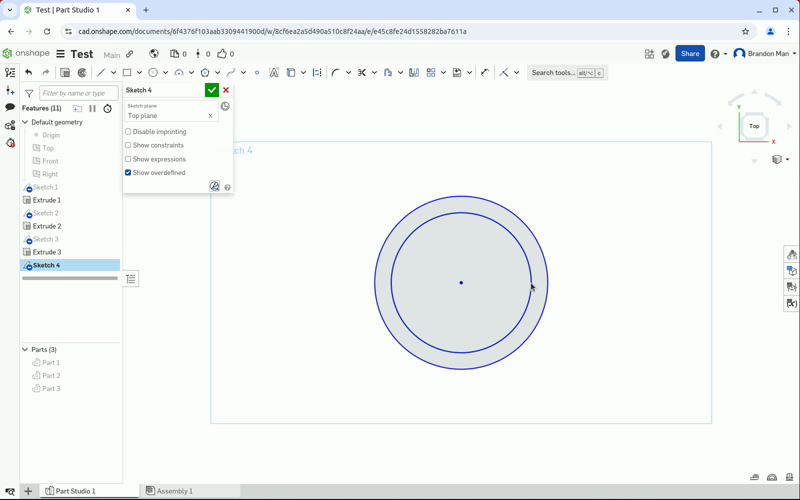
mouse_move(431, 355)
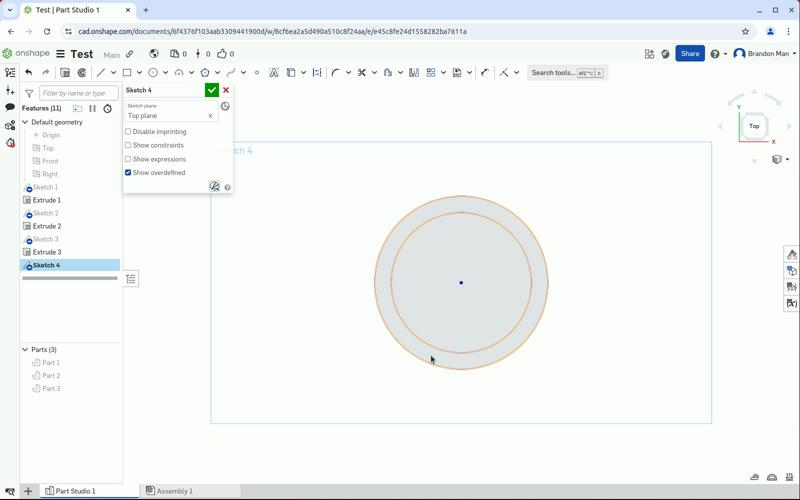
click(431, 355)
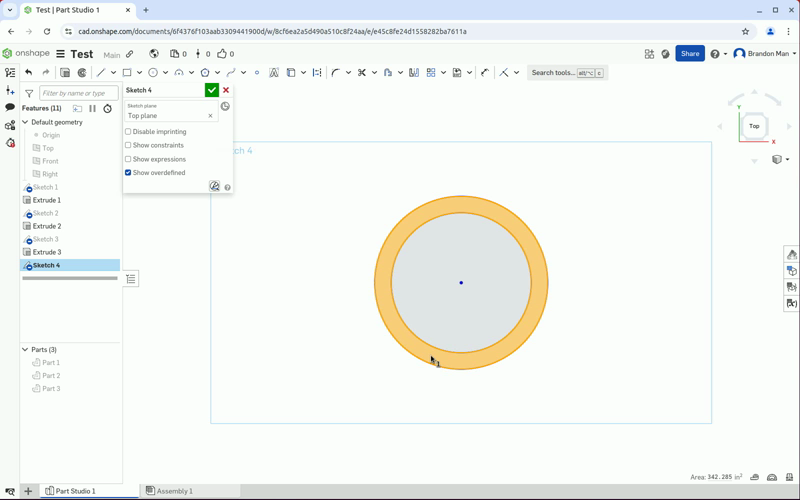
mouse_move(73, 352)
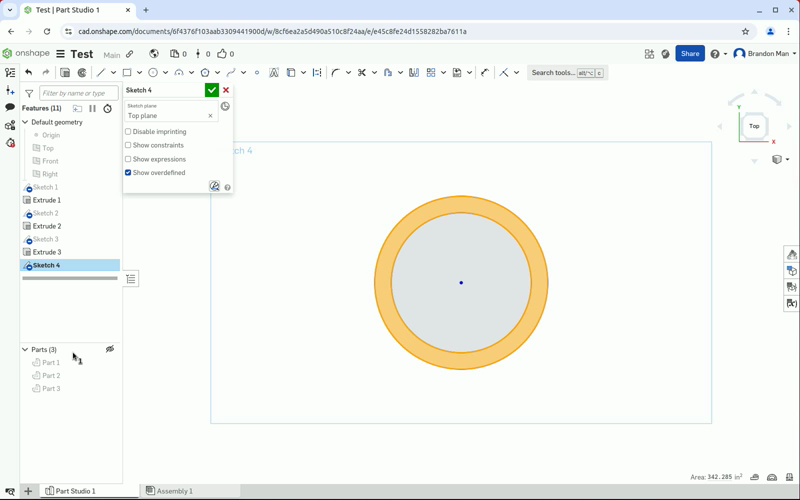
key(shift+y)
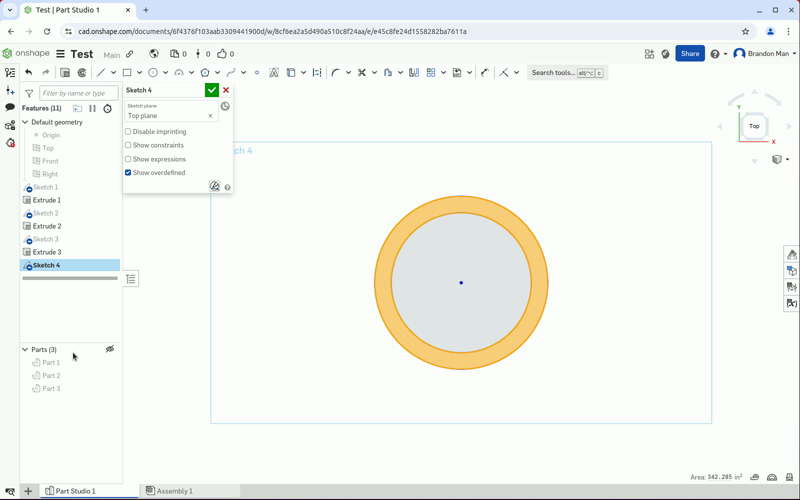
key(shift+e)
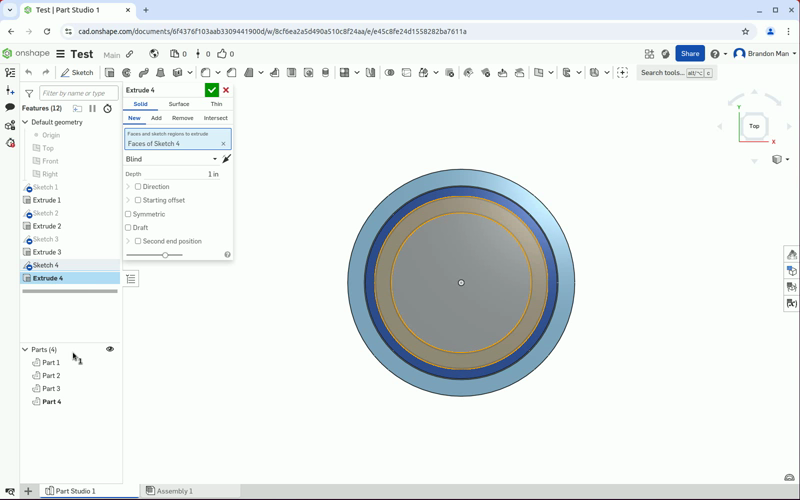
mouse_move(143, 106)
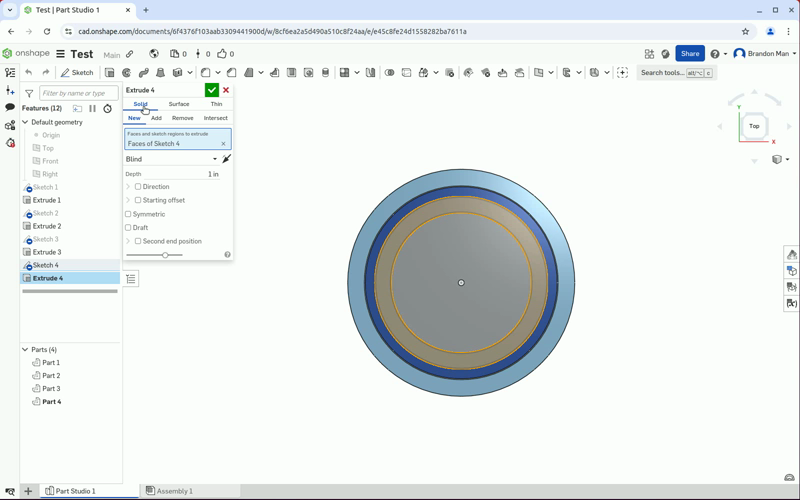
click(143, 106)
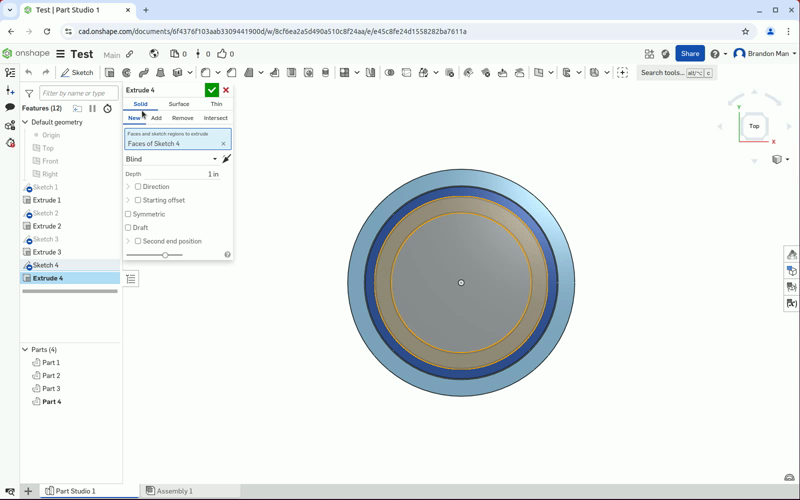
mouse_move(137, 120)
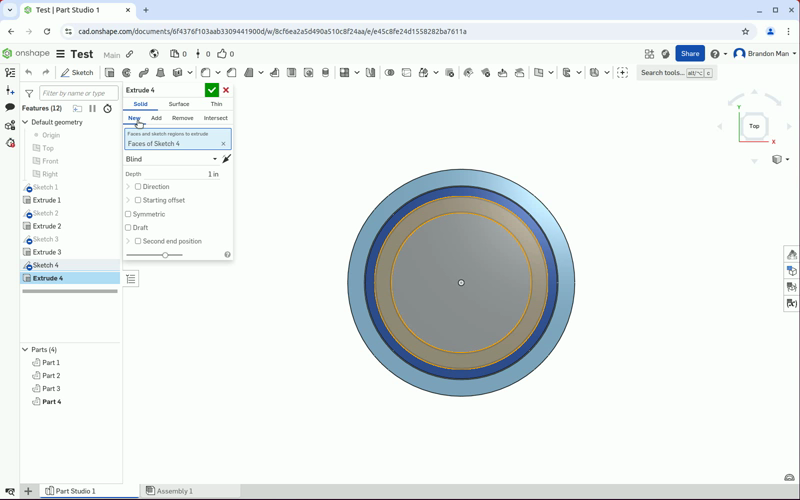
click(137, 120)
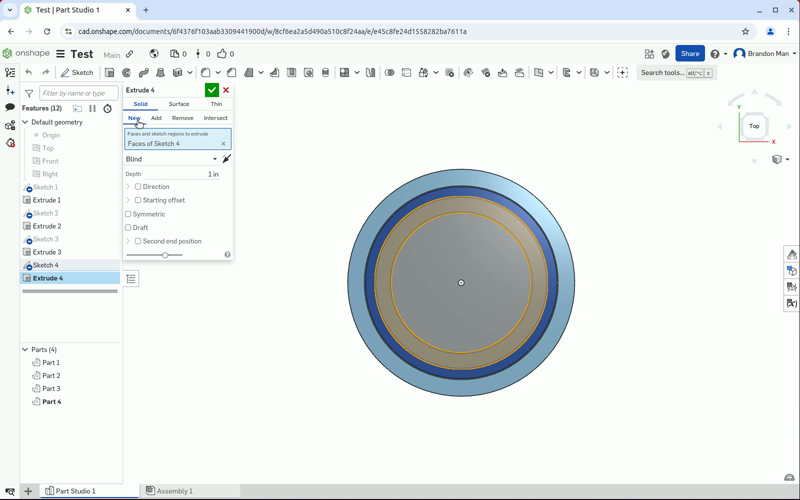
key(tab, 4)
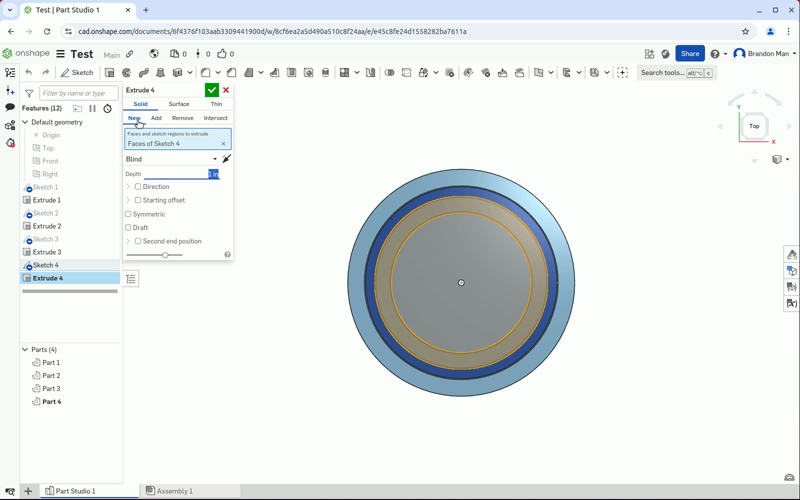
text(-1.926)
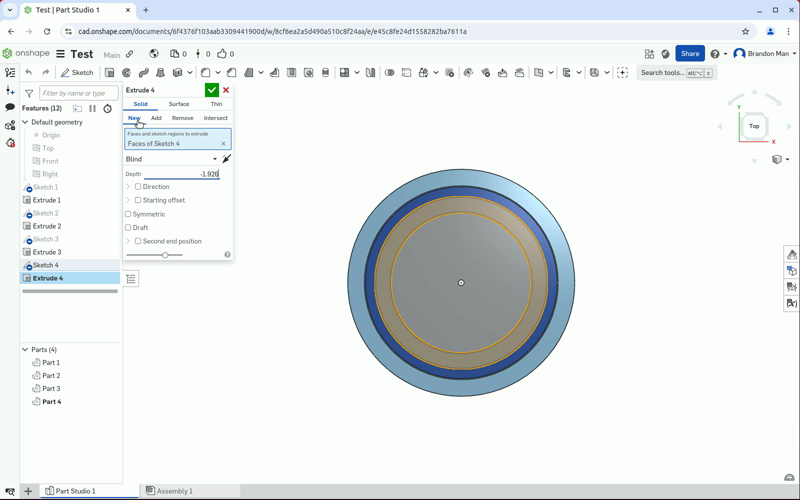
key(enter)
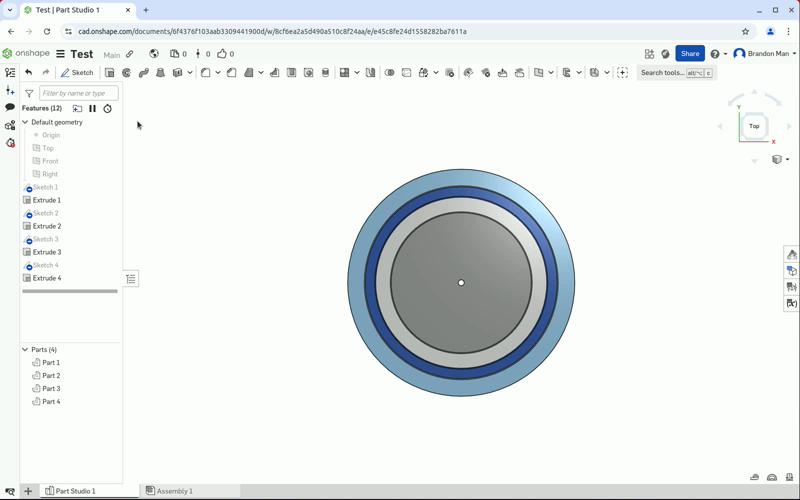
key(shift+h)
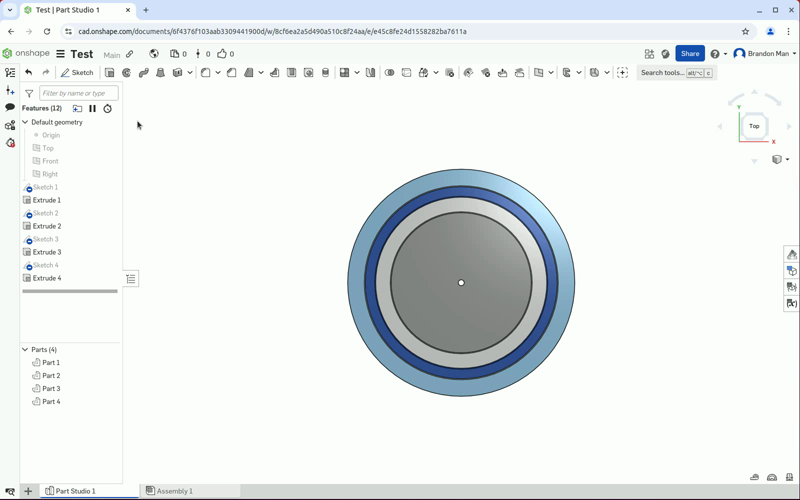
key(shift+h)
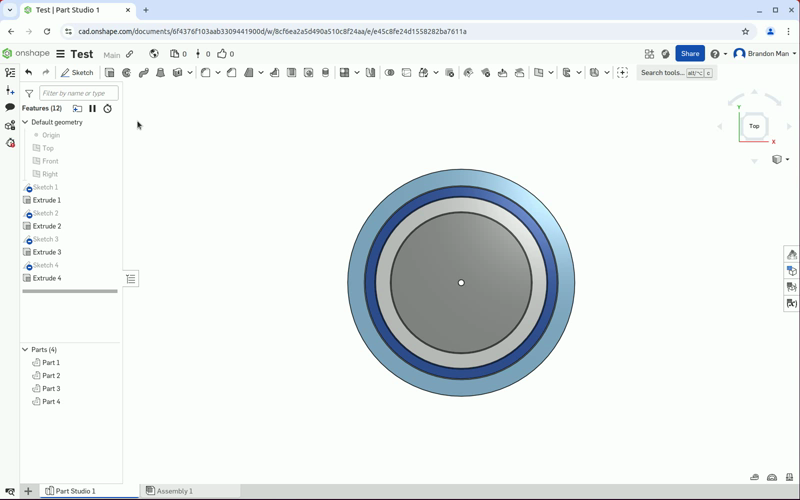
mouse_move(73, 189)
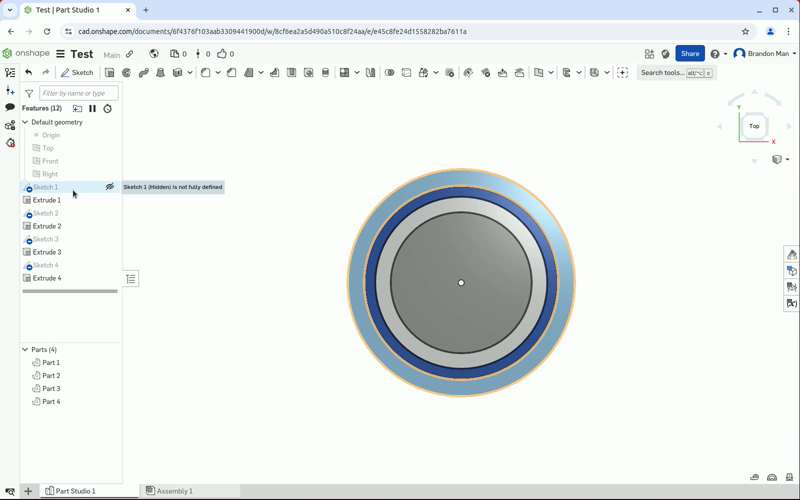
click(73, 189)
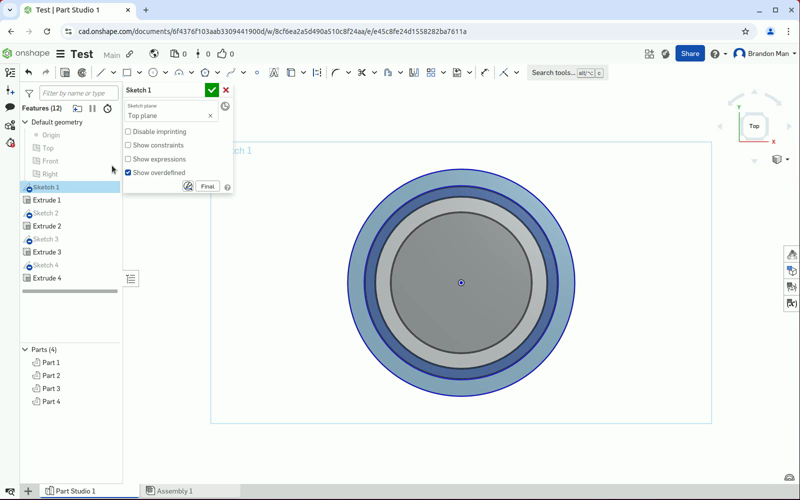
mouse_move(229, 92)
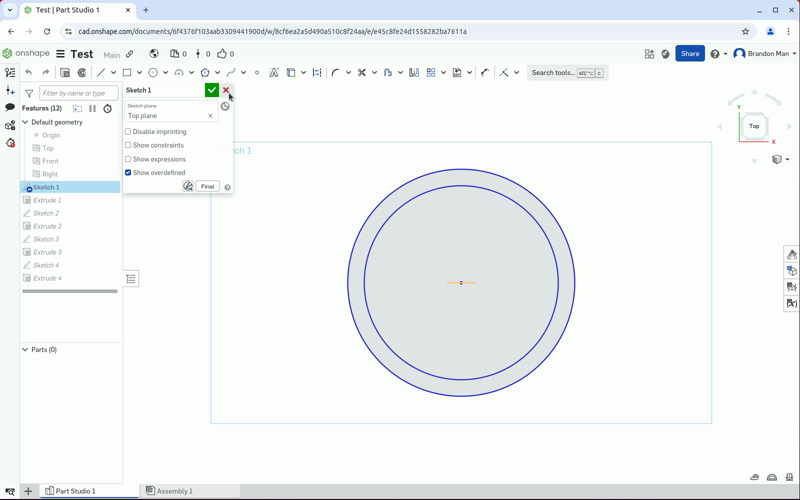
click(229, 92)
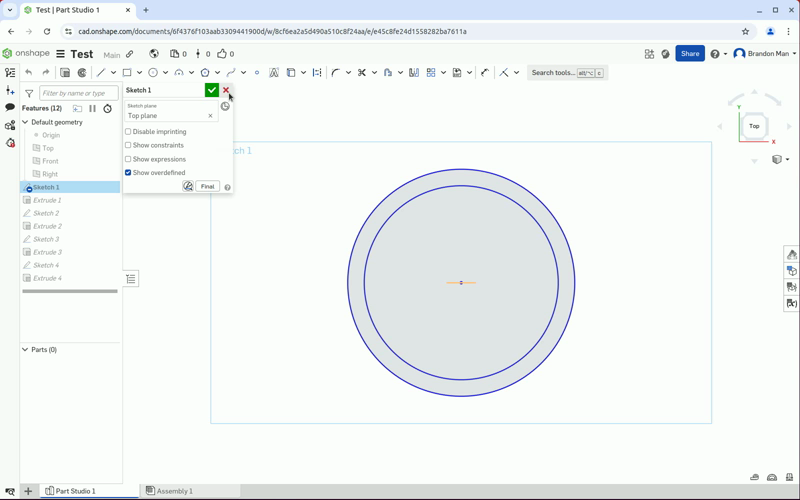
key(shift+s)
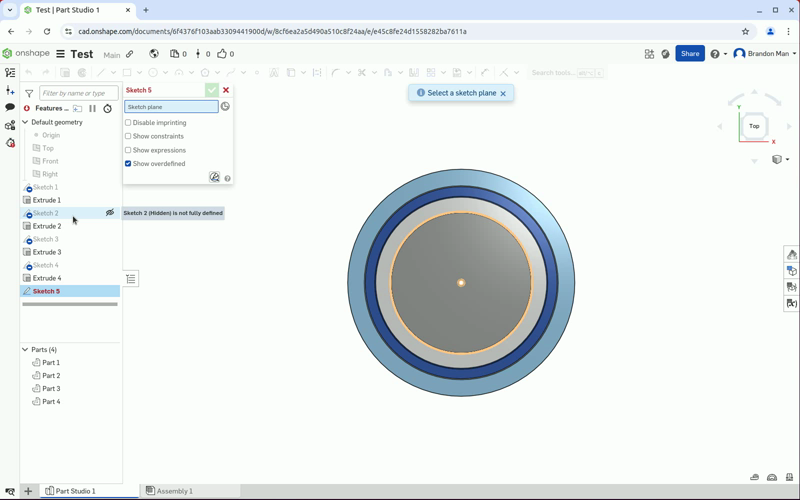
scroll(3)
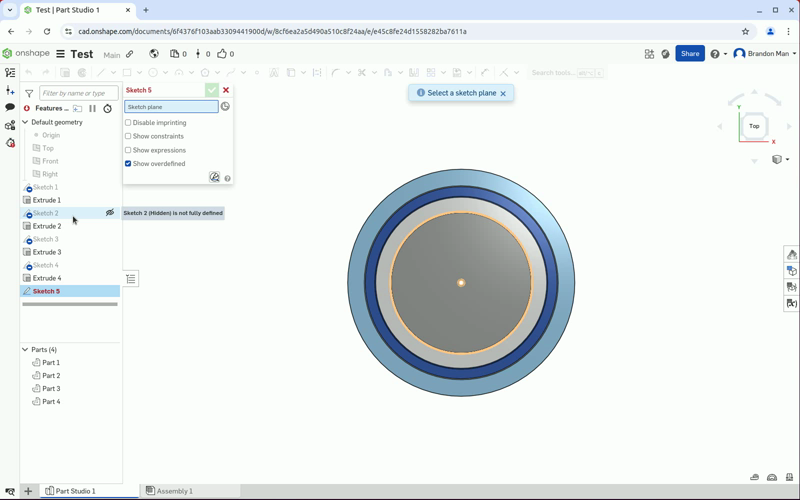
mouse_move(73, 150)
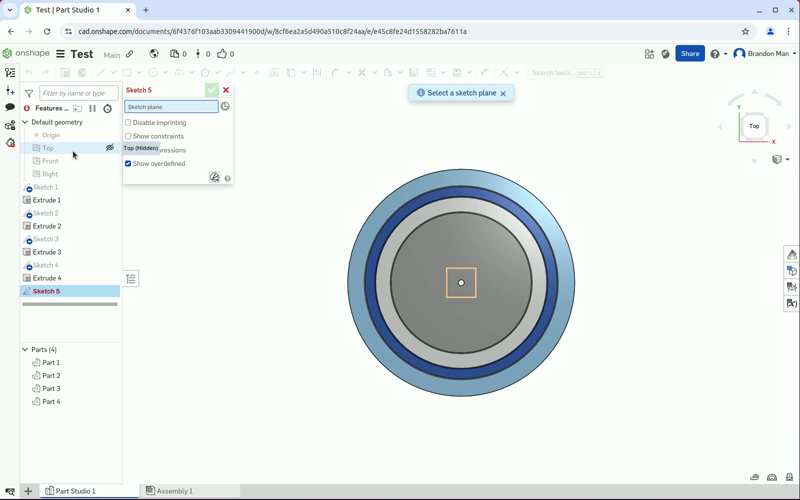
click(73, 150)
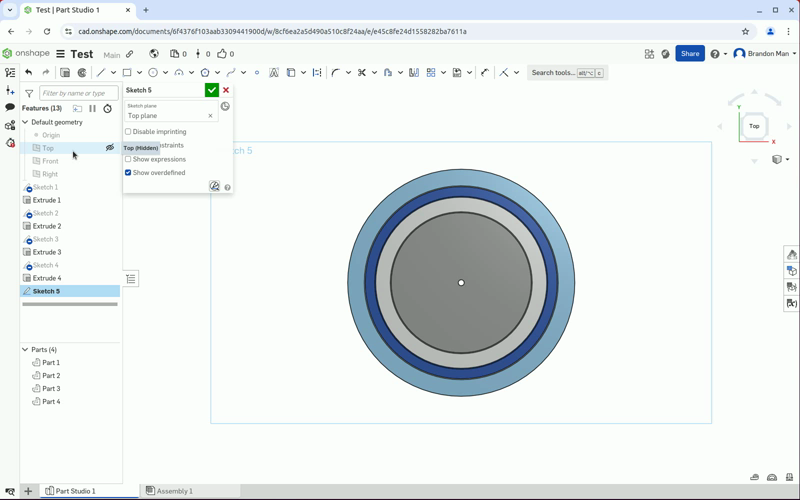
mouse_move(73, 352)
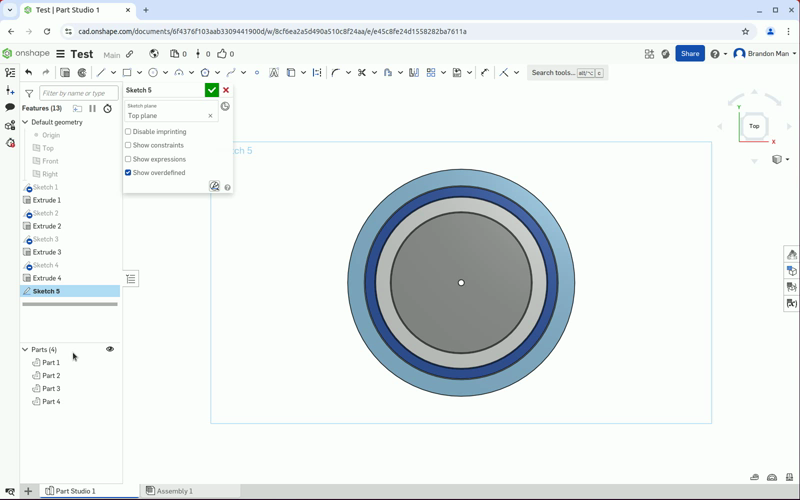
key(y)
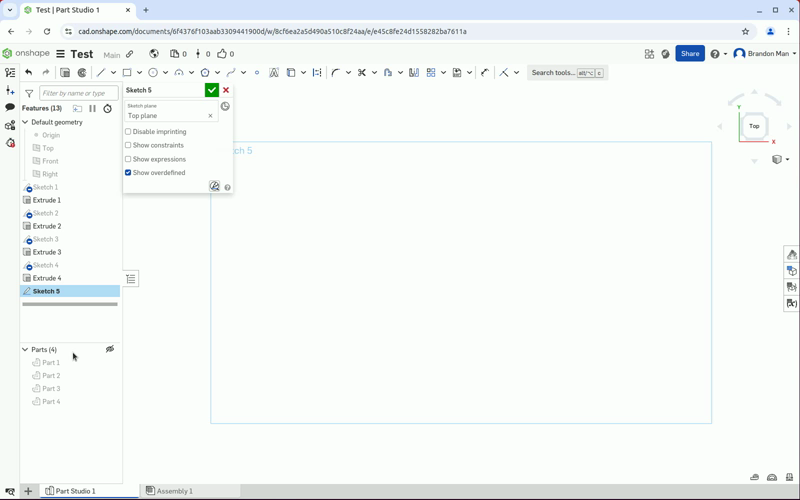
key(c)
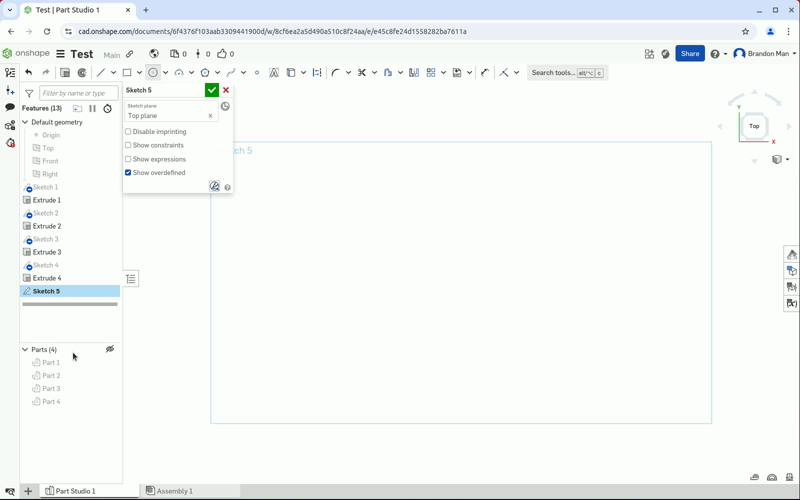
key_down(shift)
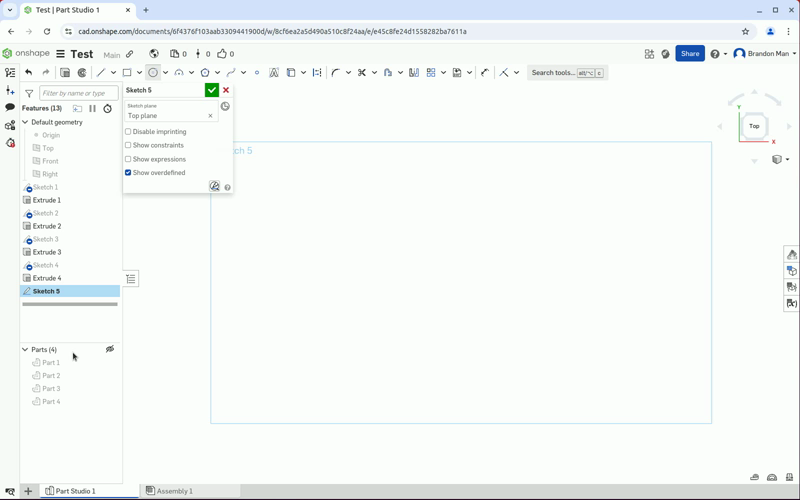
mouse_move(461, 282)
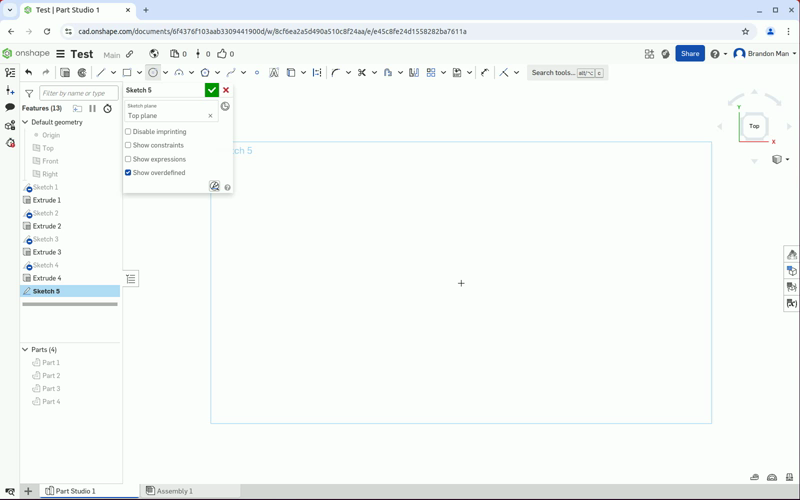
click(461, 282)
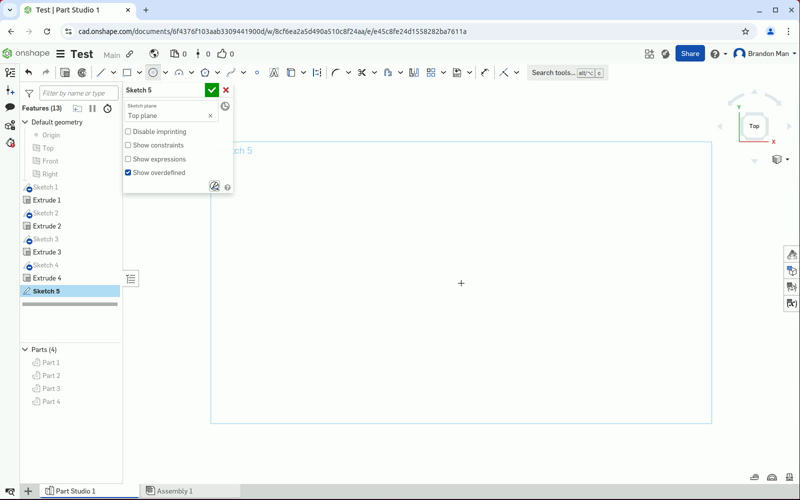
key_up(shift)
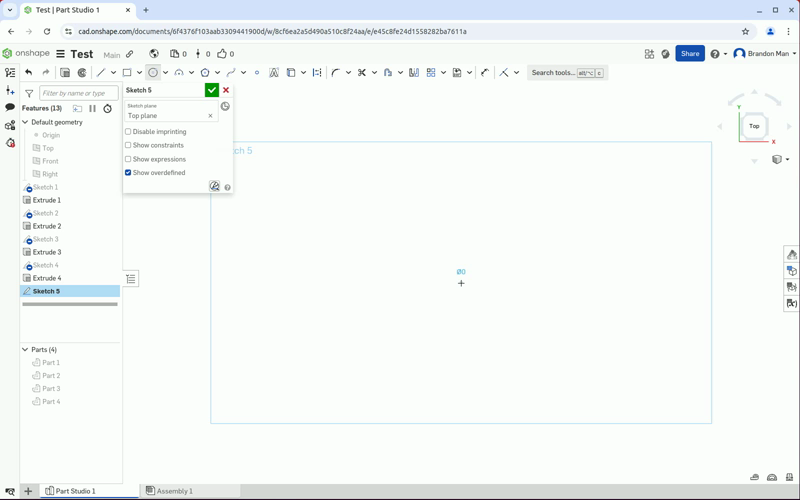
mouse_move(574, 282)
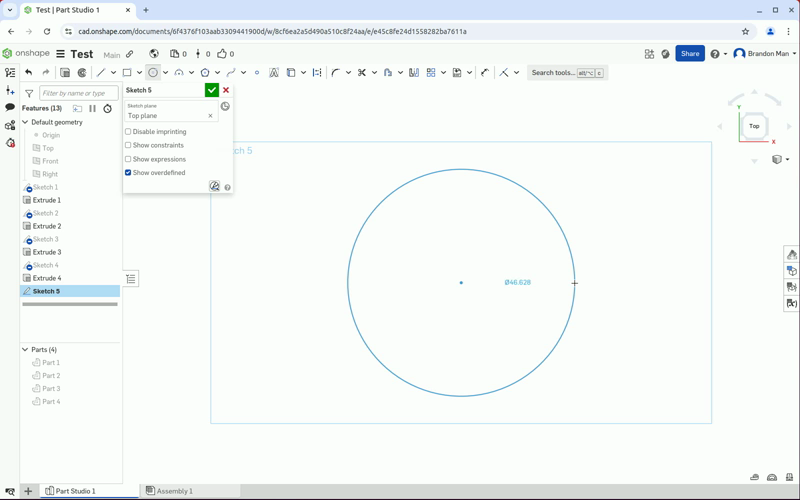
click(574, 282)
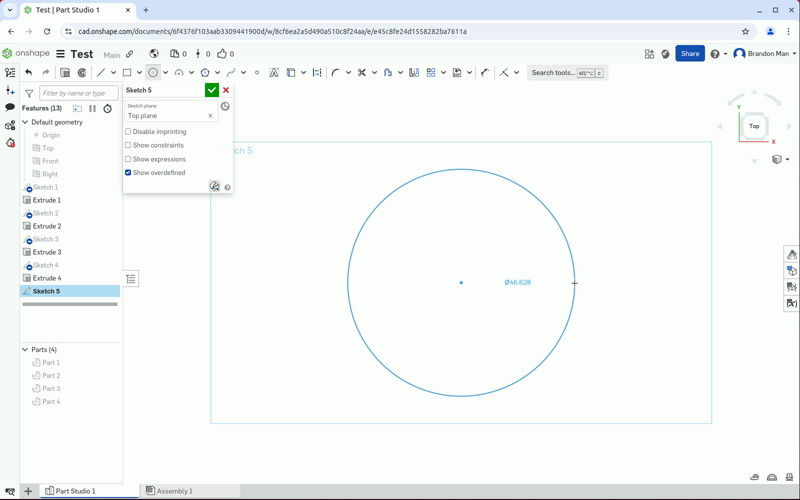
key(esc)
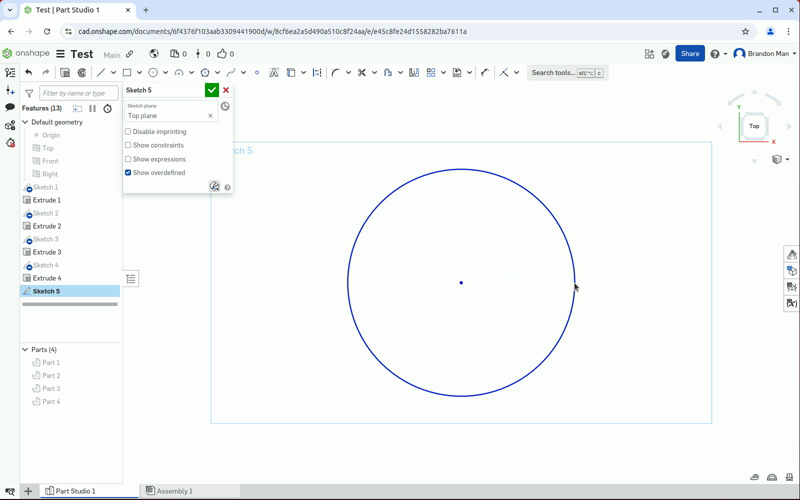
key(c)
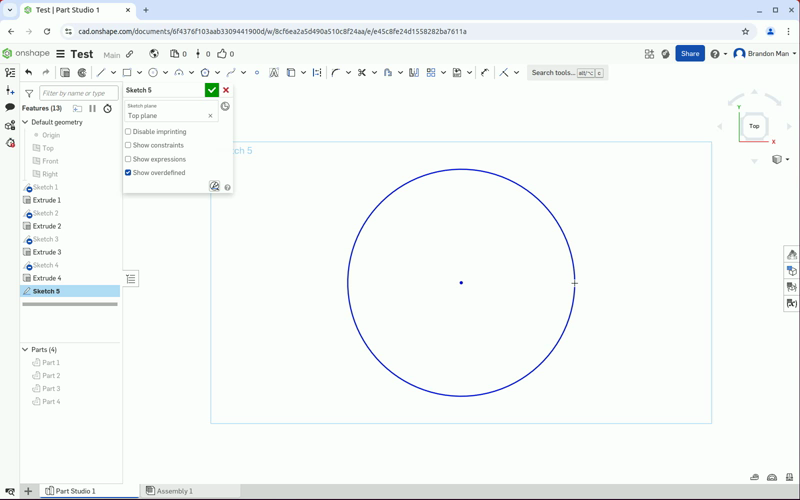
key_down(shift)
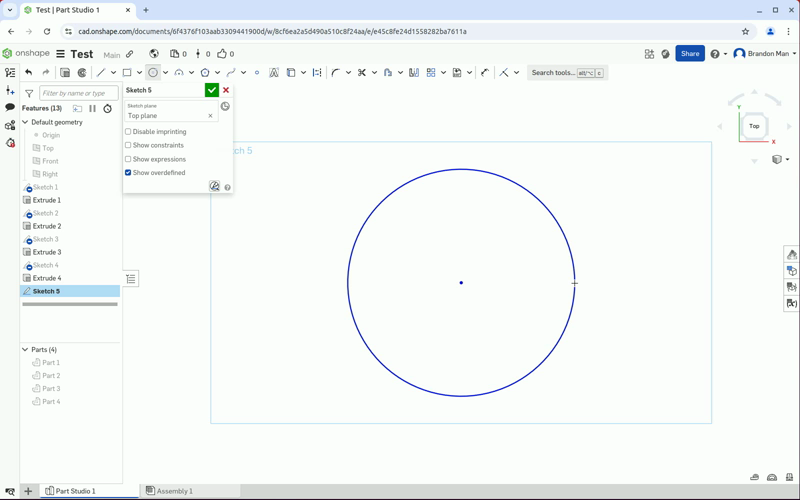
mouse_move(461, 282)
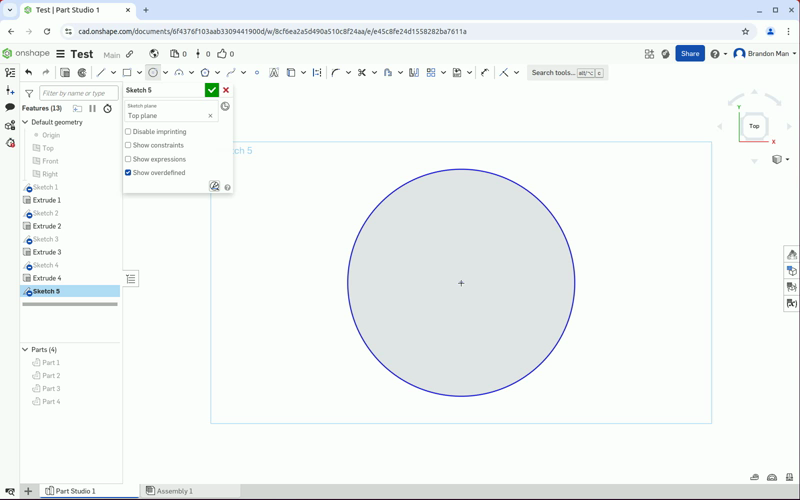
click(461, 282)
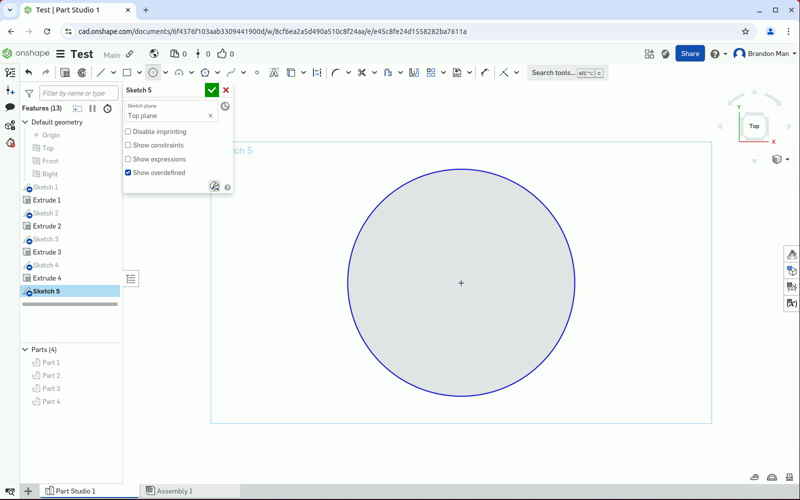
key_up(shift)
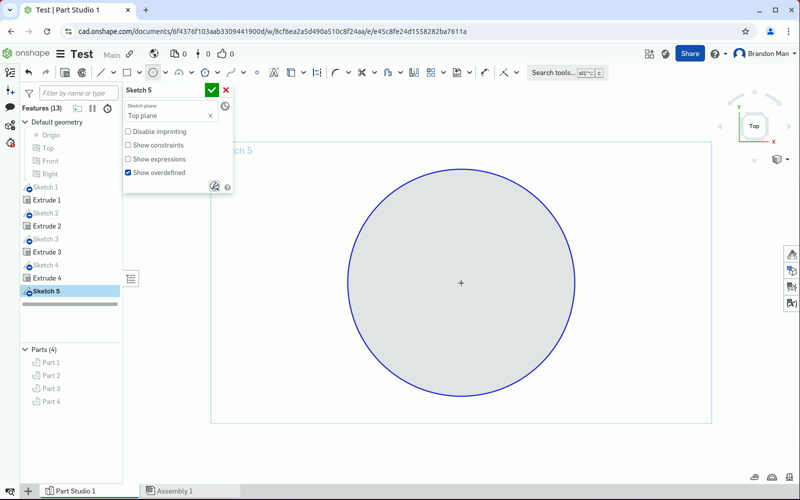
mouse_move(558, 282)
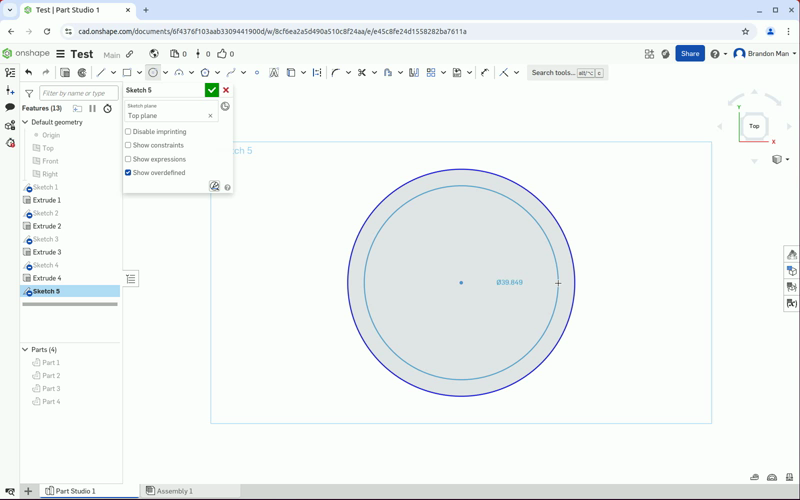
click(558, 282)
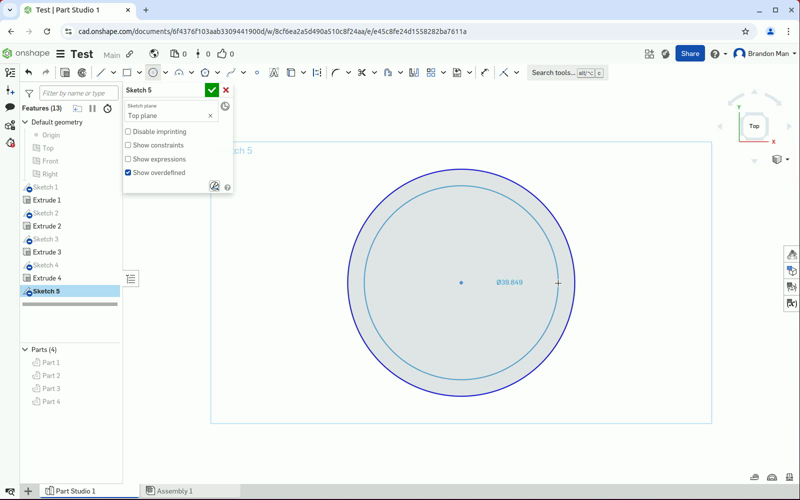
key(esc)
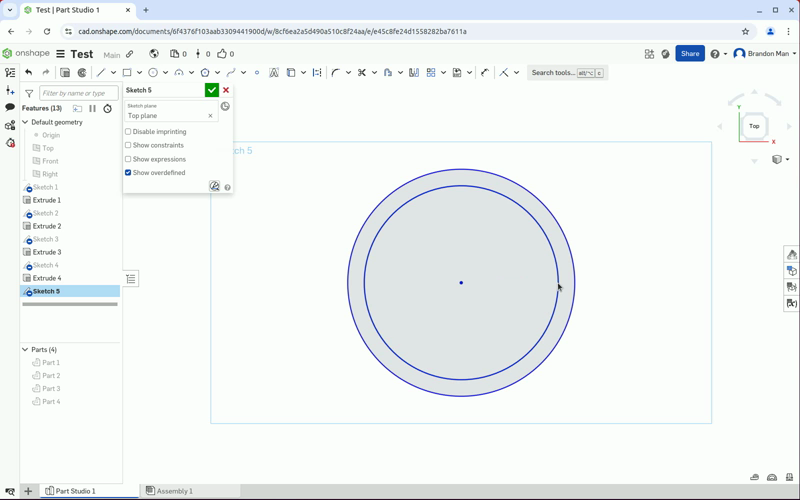
mouse_move(551, 334)
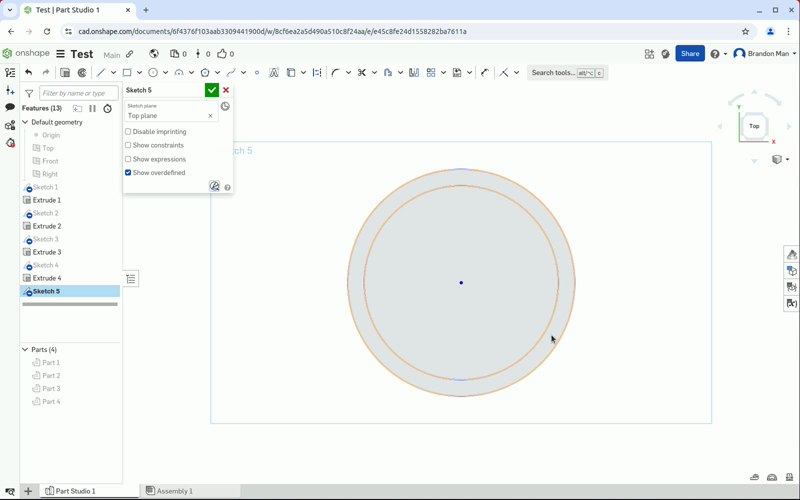
click(551, 334)
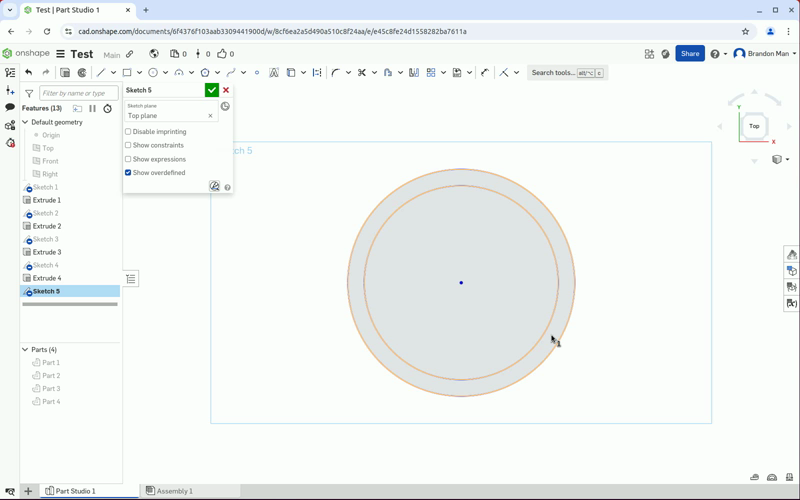
mouse_move(73, 352)
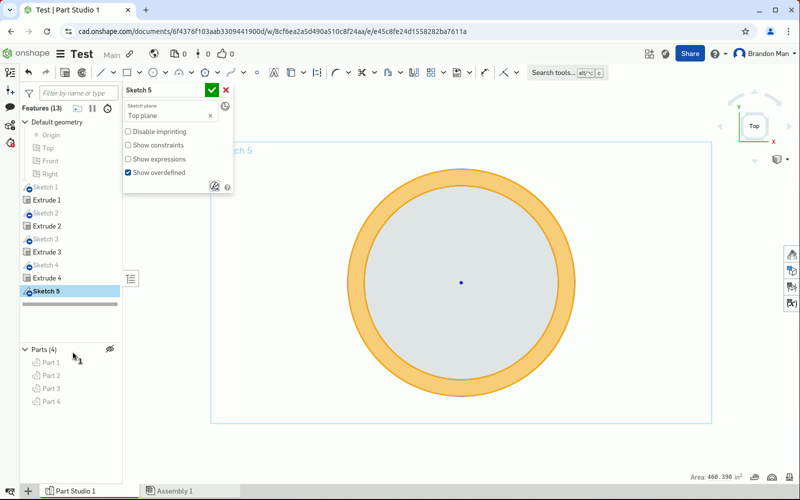
key(shift+y)
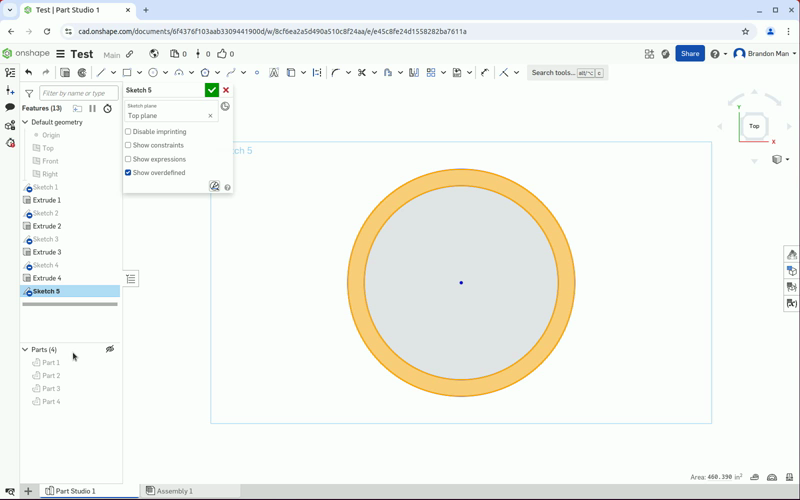
key(shift+e)
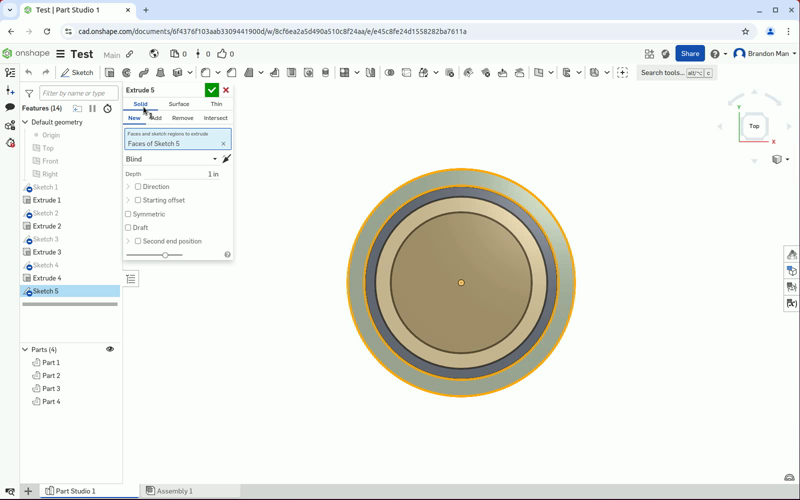
mouse_move(143, 106)
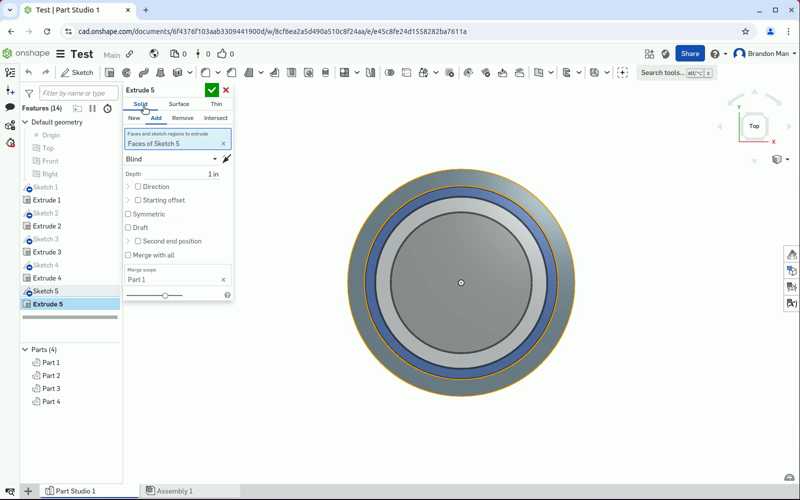
click(143, 106)
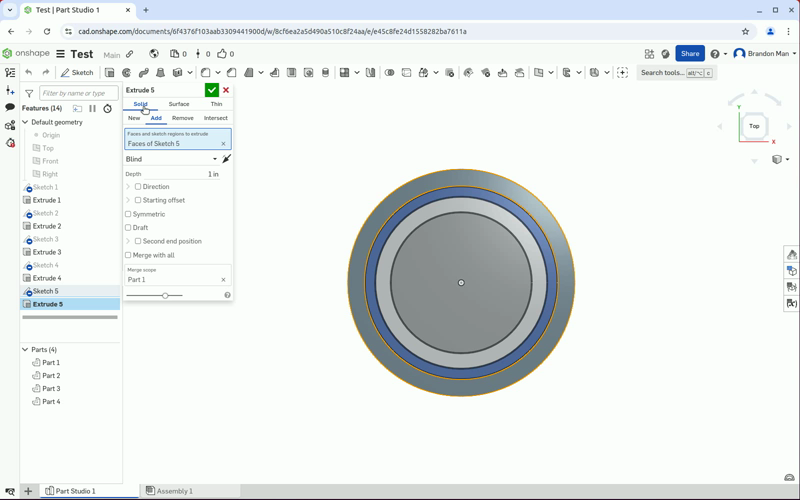
mouse_move(186, 120)
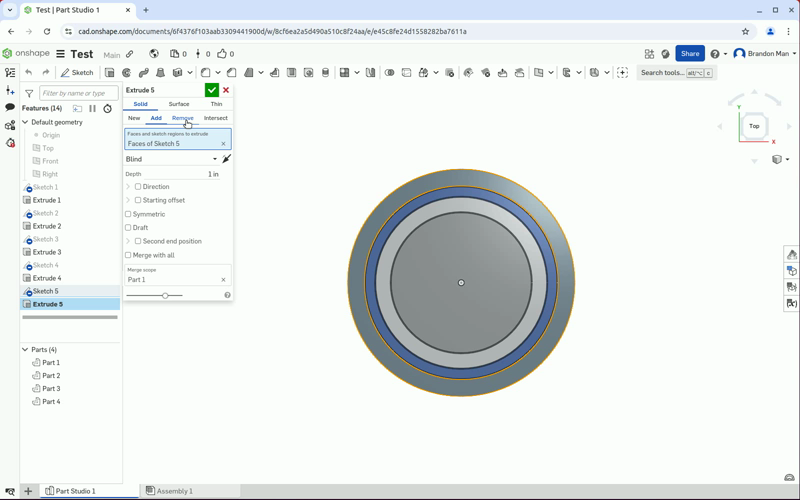
click(186, 120)
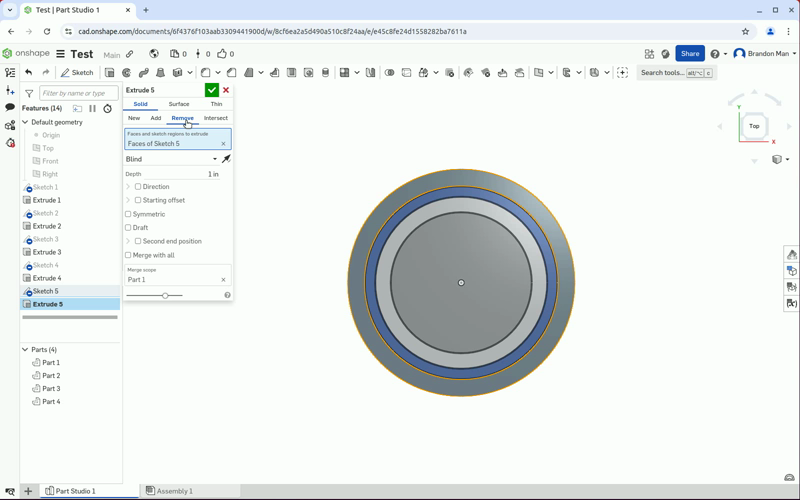
key(tab, 4)
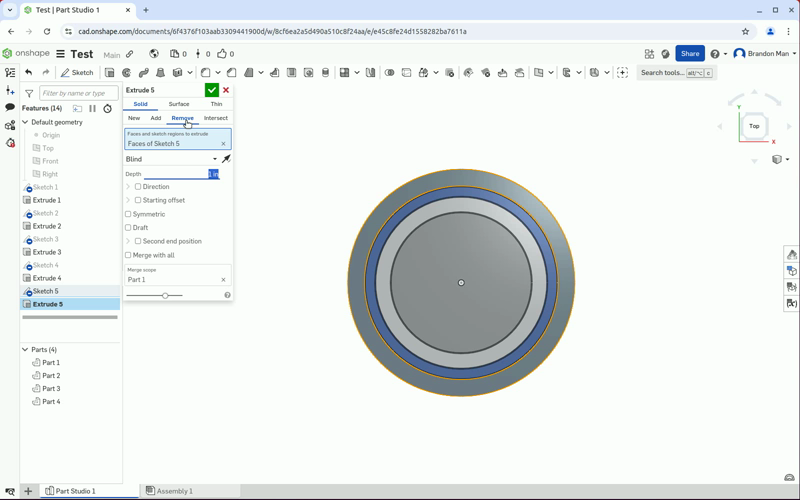
text(0.963)
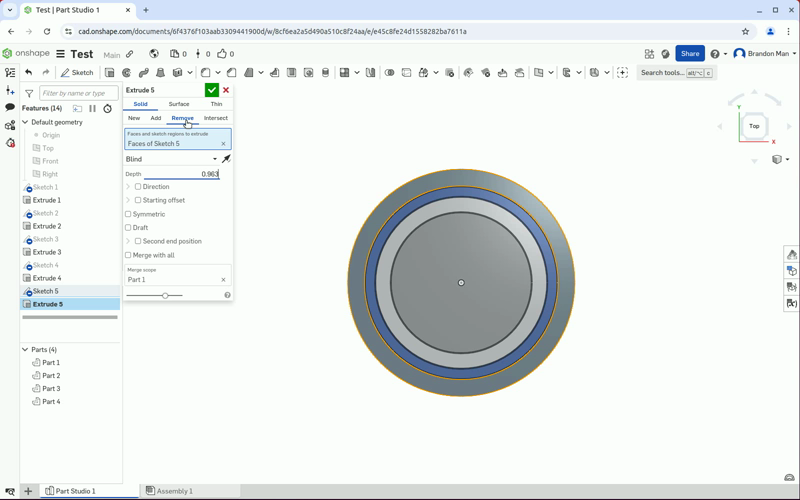
key(tab, 6)
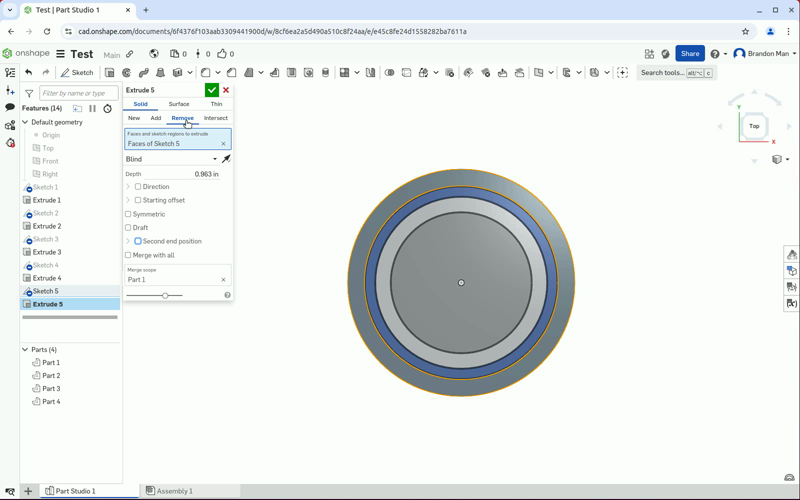
key(space)
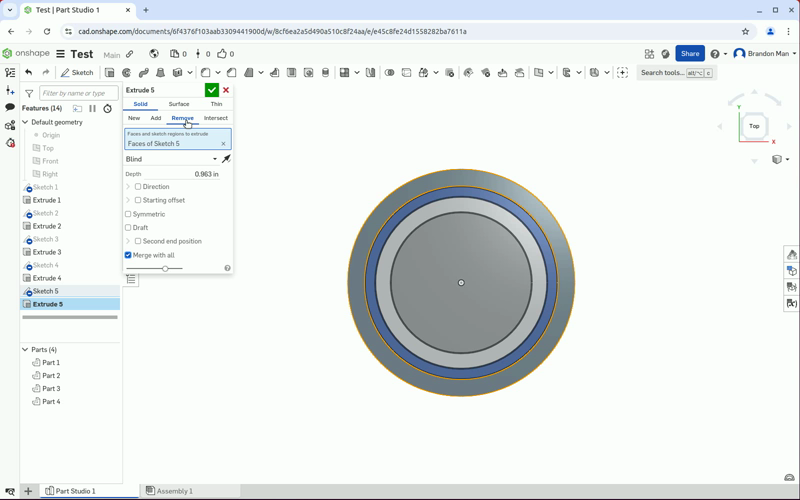
key(enter)
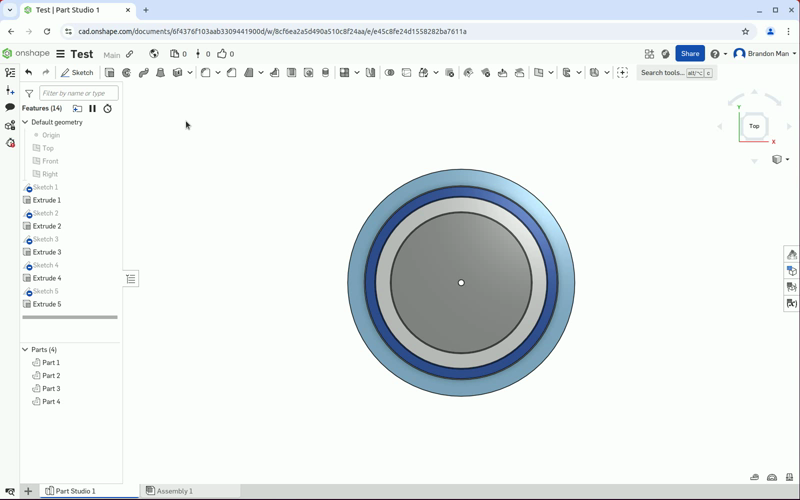
key(shift+h)
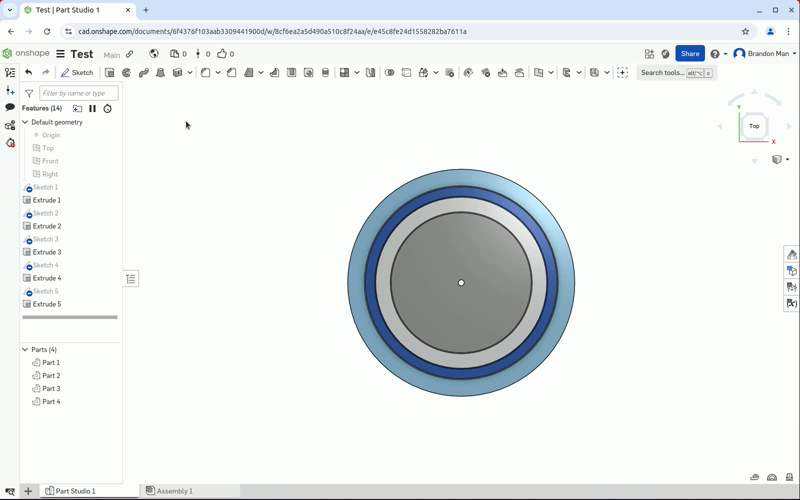
key(shift+h)
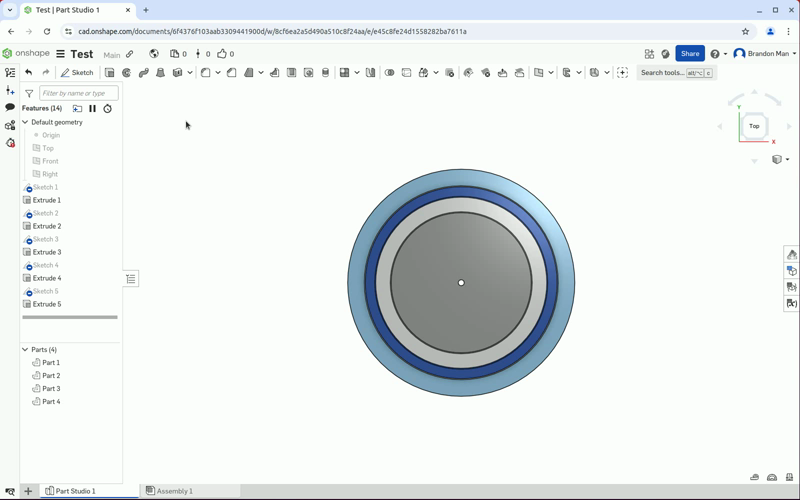
mouse_move(73, 189)
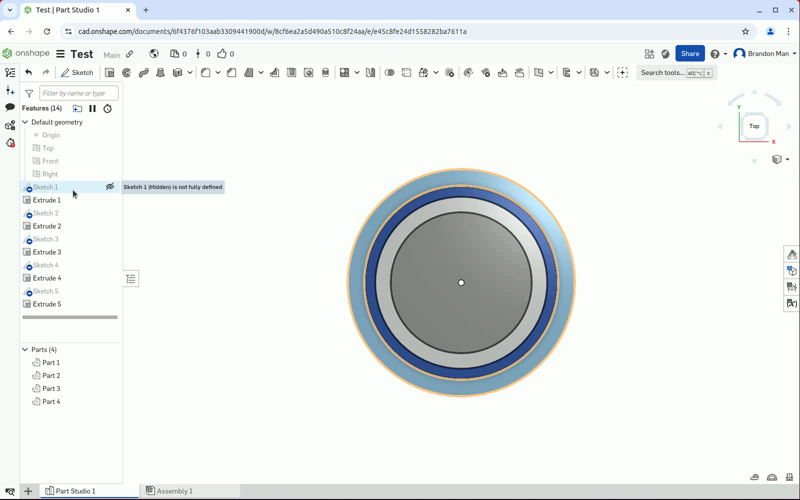
click(73, 189)
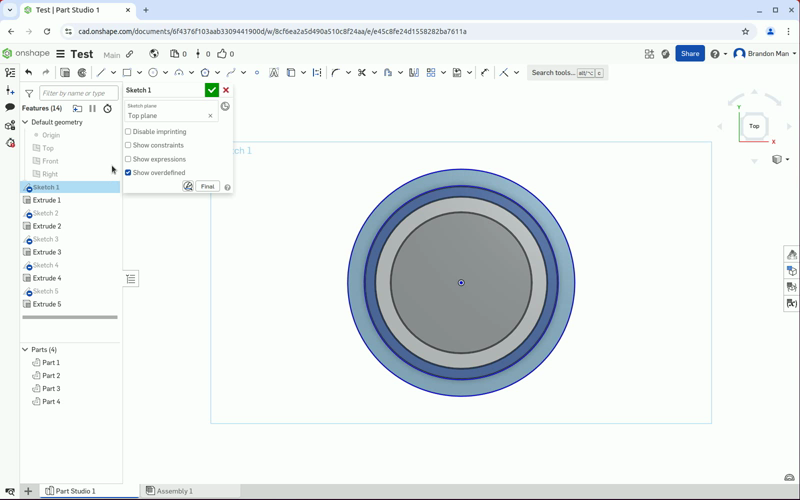
mouse_move(229, 92)
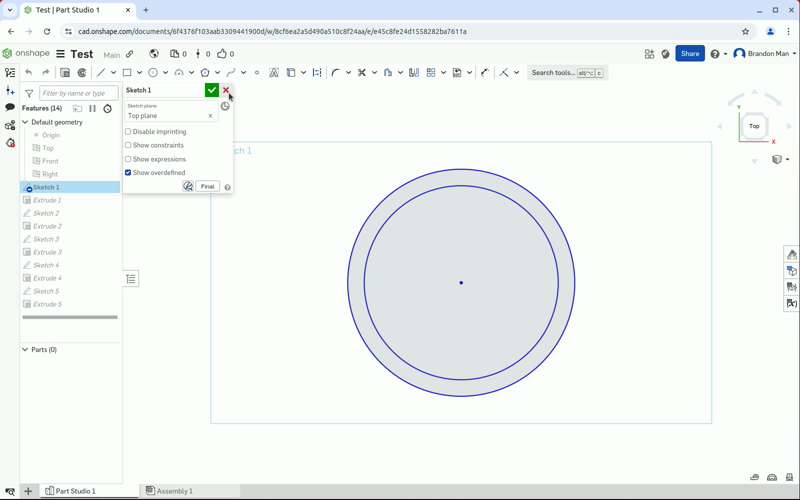
click(229, 92)
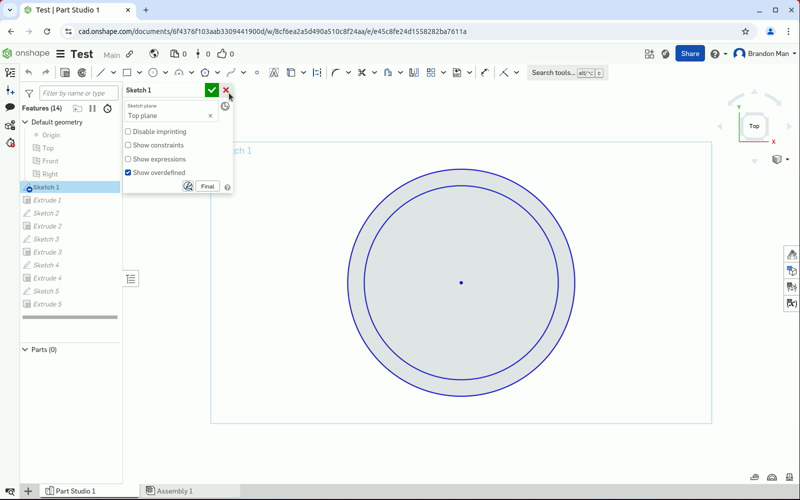
key(shift+s)
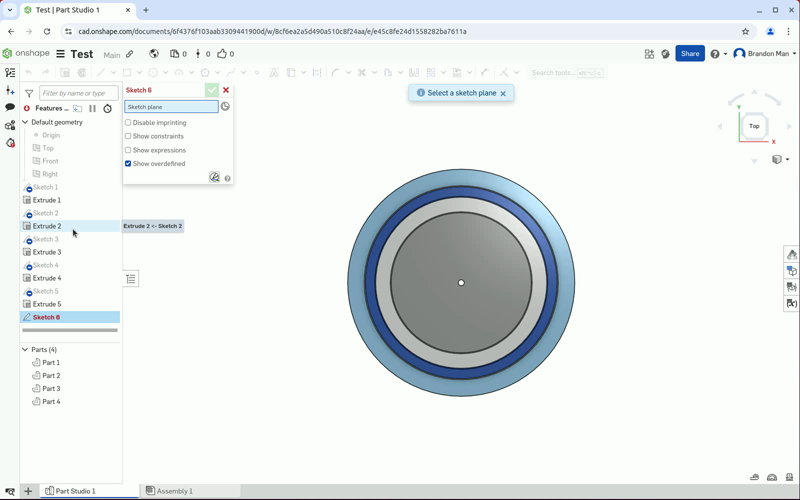
scroll(3)
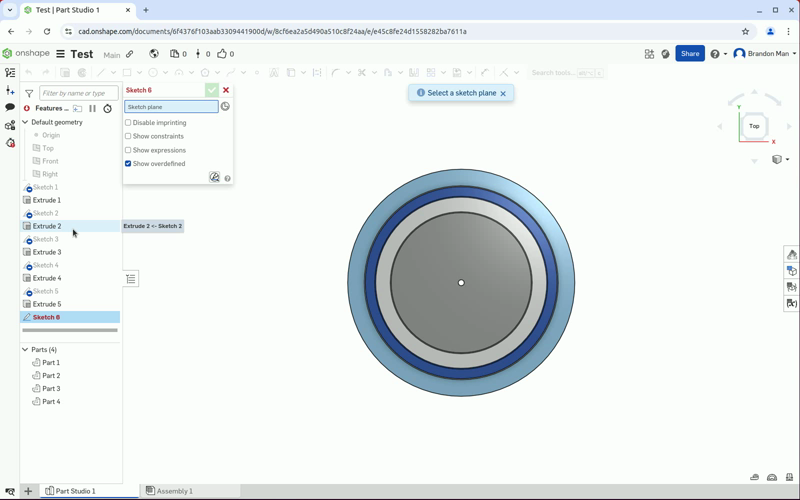
mouse_move(73, 150)
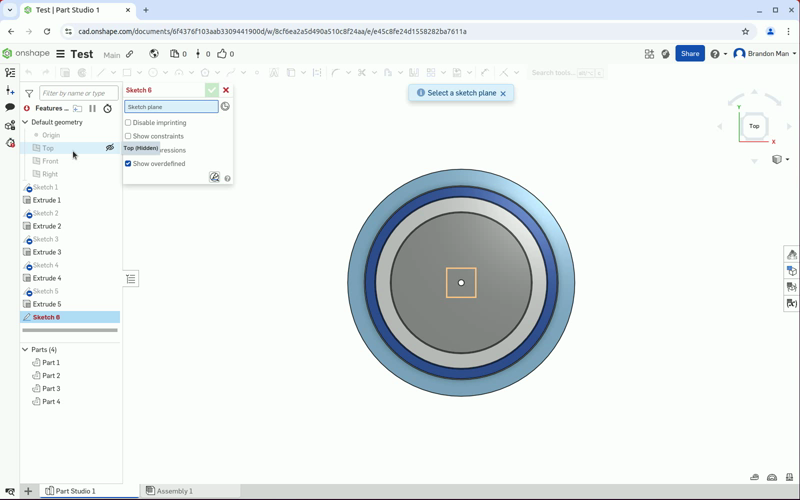
click(73, 150)
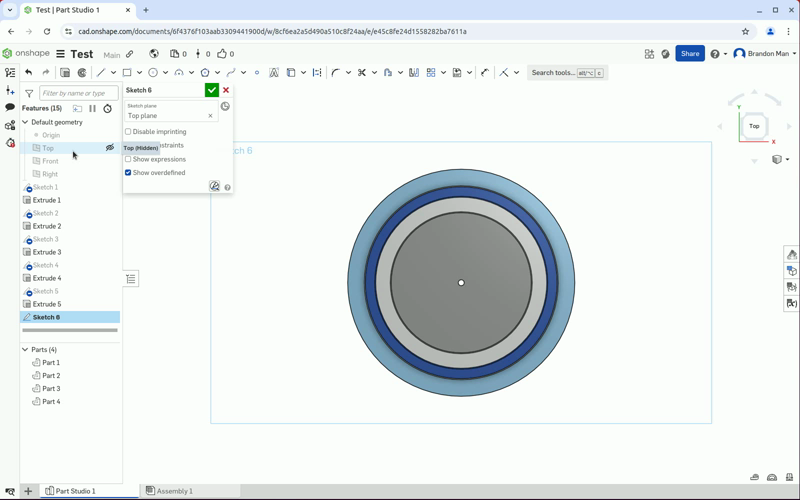
mouse_move(73, 352)
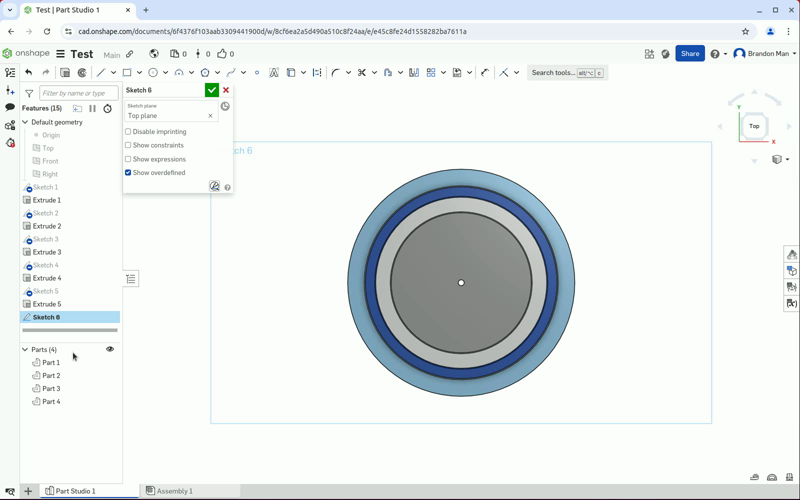
key(y)
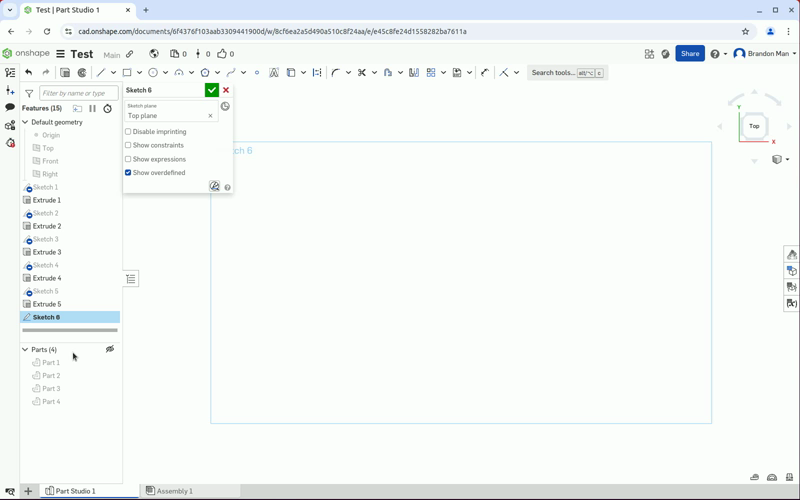
key(c)
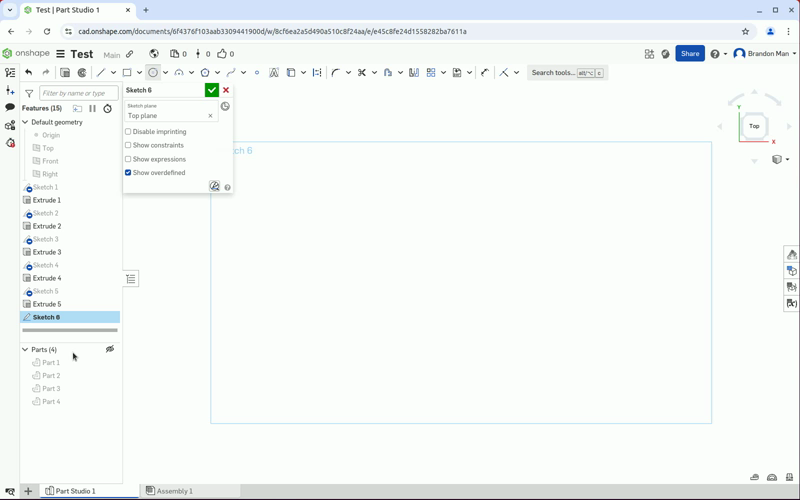
key_down(shift)
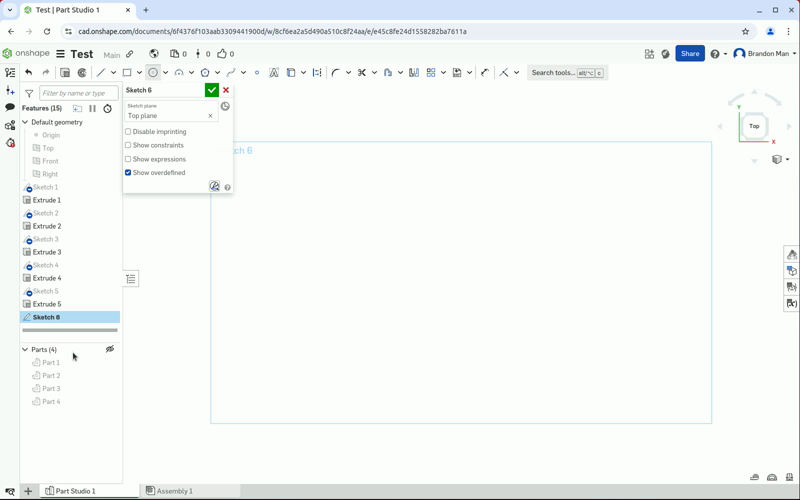
mouse_move(461, 282)
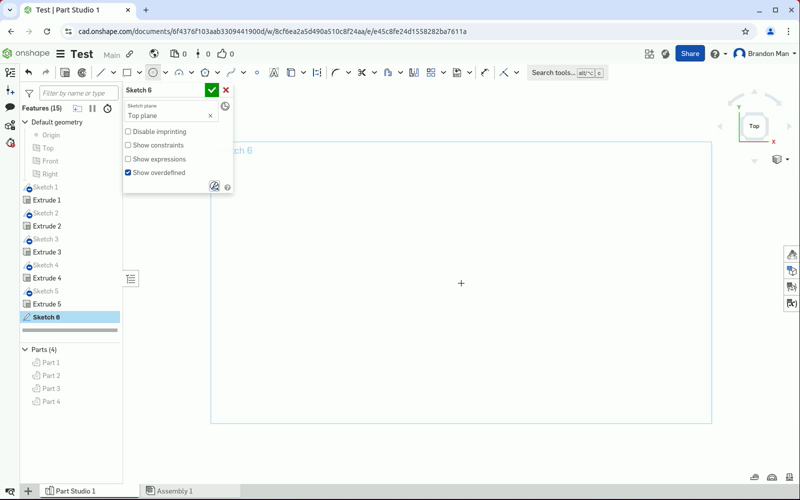
click(461, 282)
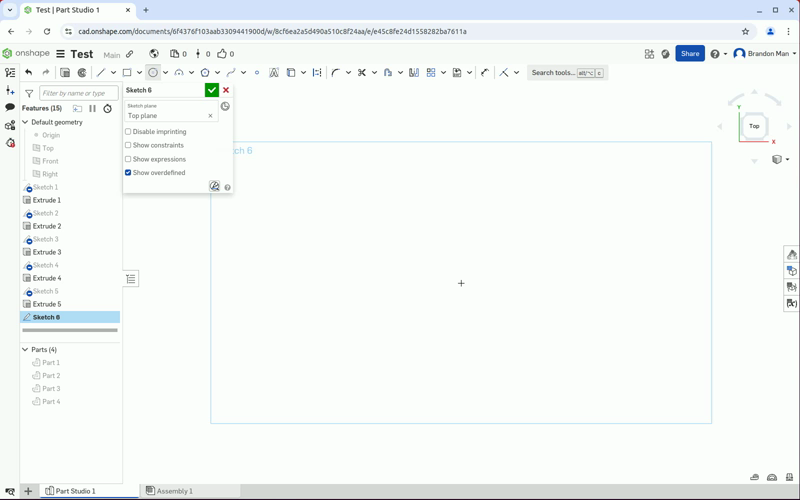
key_up(shift)
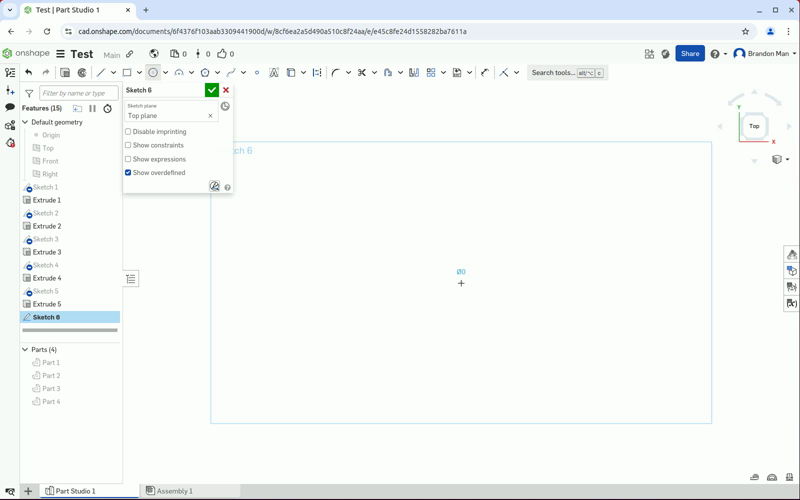
mouse_move(547, 282)
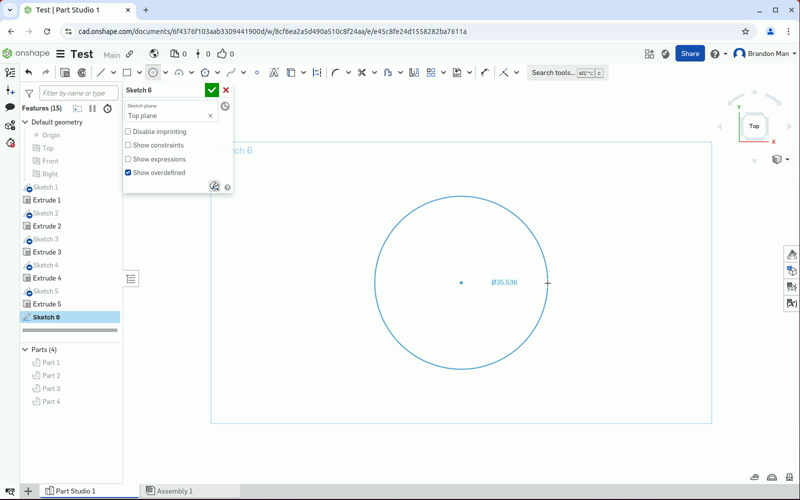
click(547, 282)
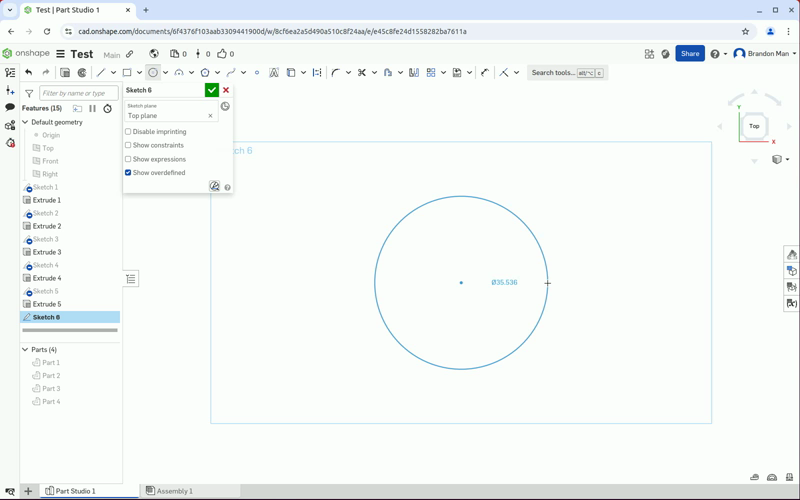
key(esc)
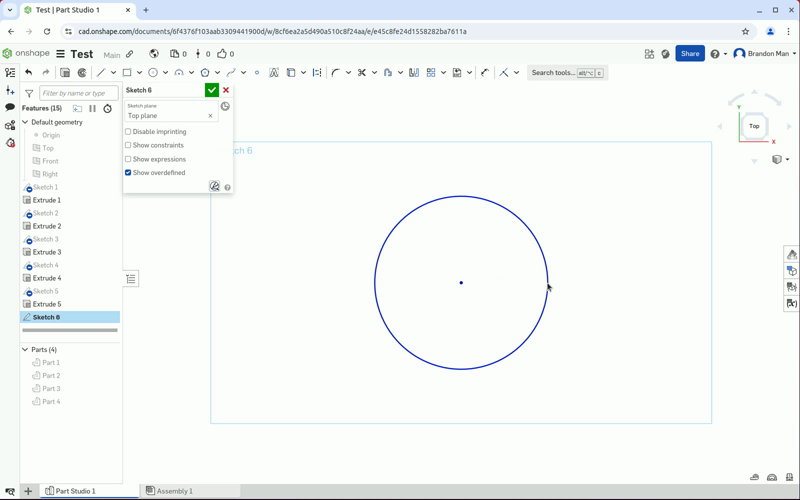
key(c)
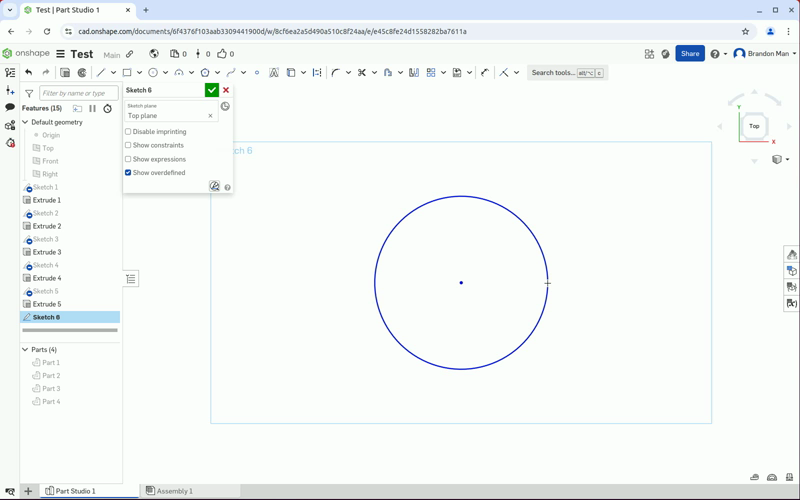
key_down(shift)
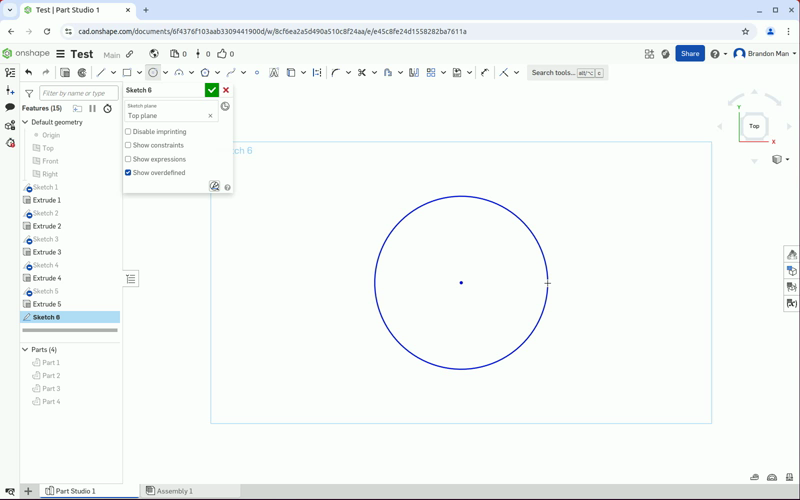
mouse_move(461, 282)
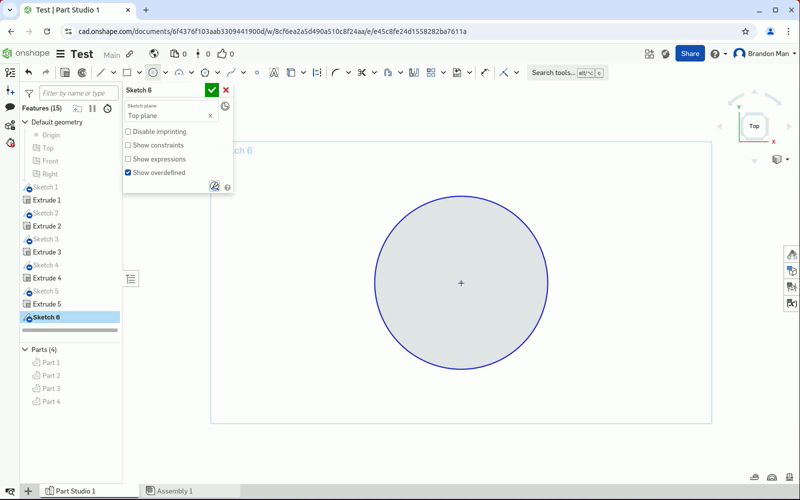
click(461, 282)
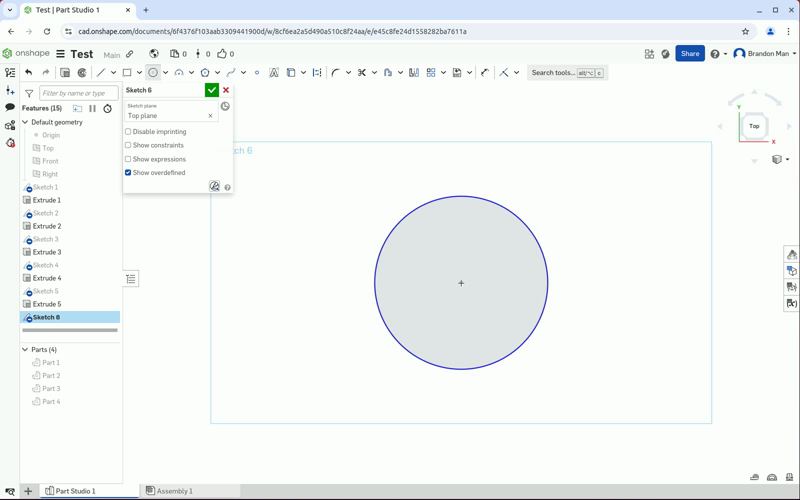
key_up(shift)
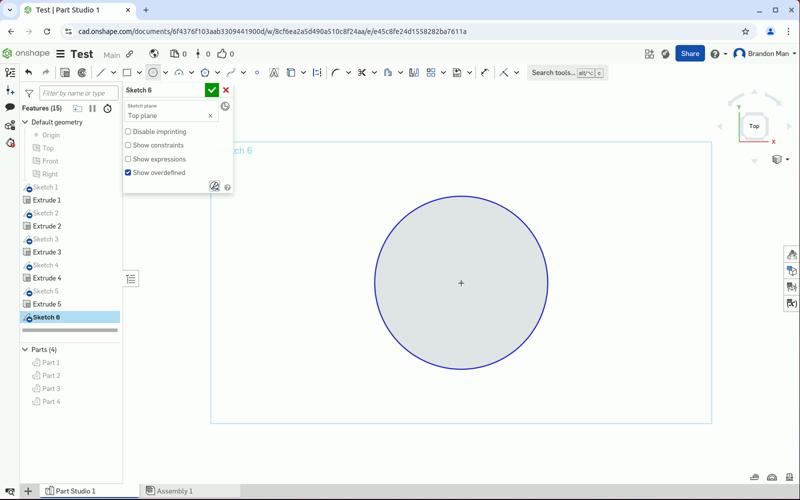
mouse_move(531, 282)
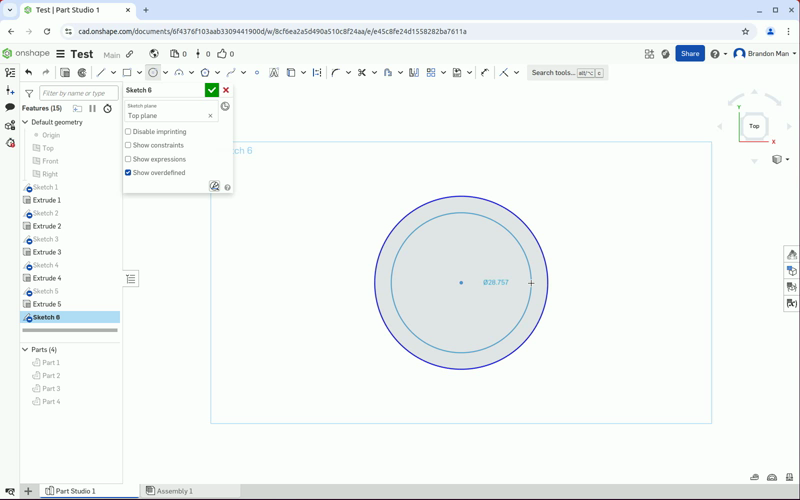
click(531, 282)
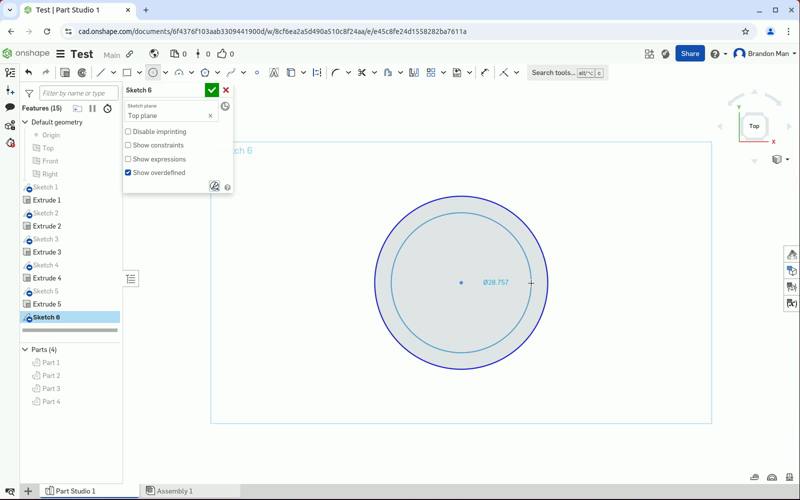
key(esc)
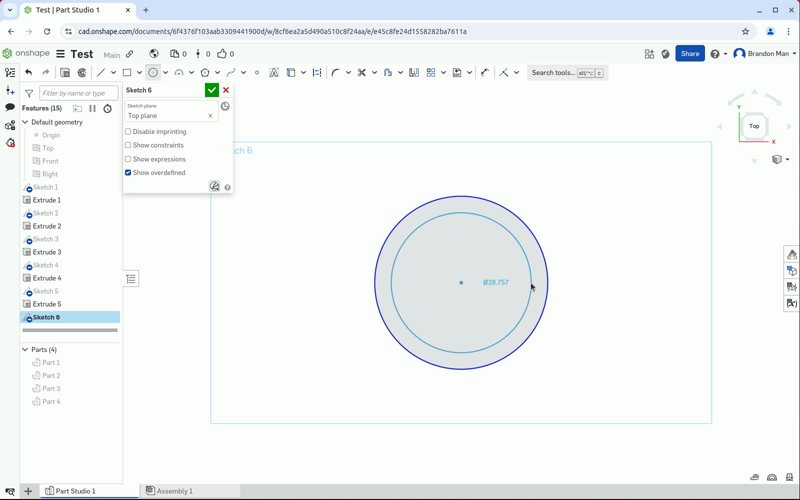
mouse_move(531, 251)
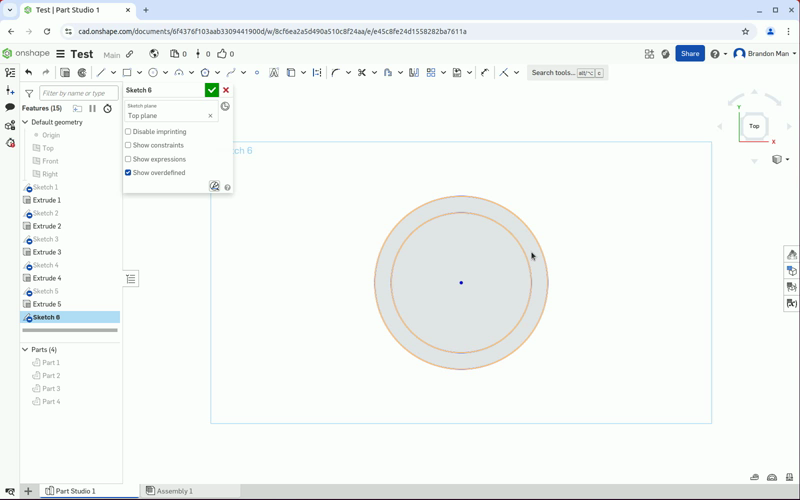
click(531, 251)
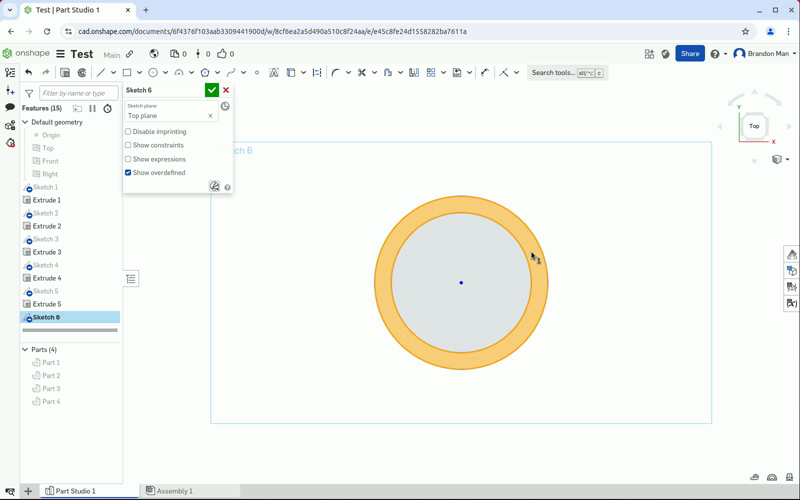
mouse_move(73, 352)
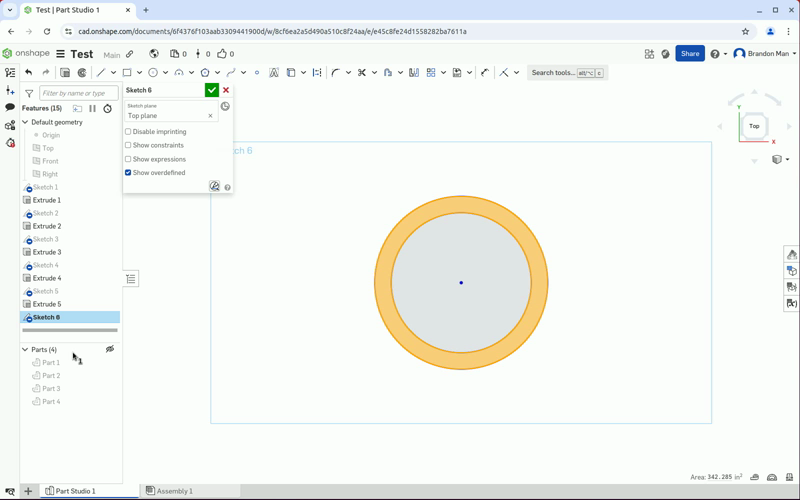
key(shift+y)
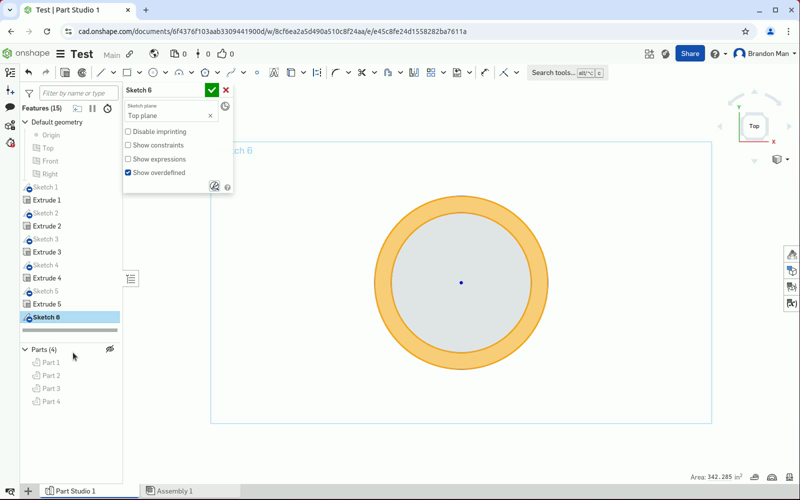
key(shift+e)
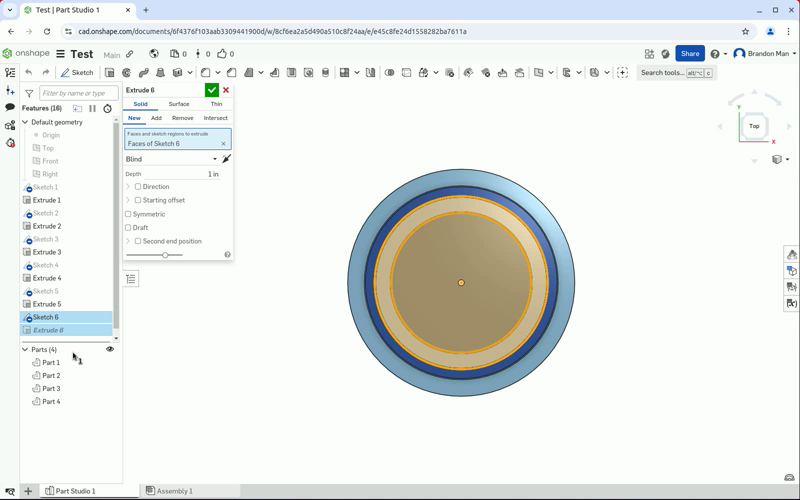
mouse_move(143, 106)
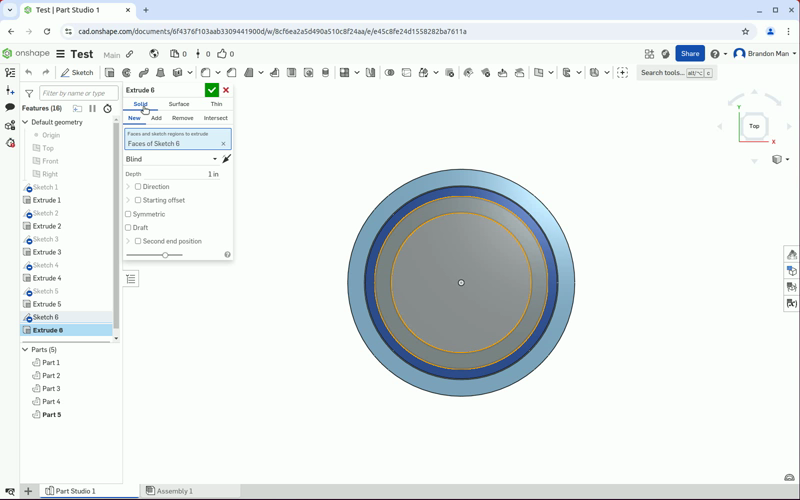
click(143, 106)
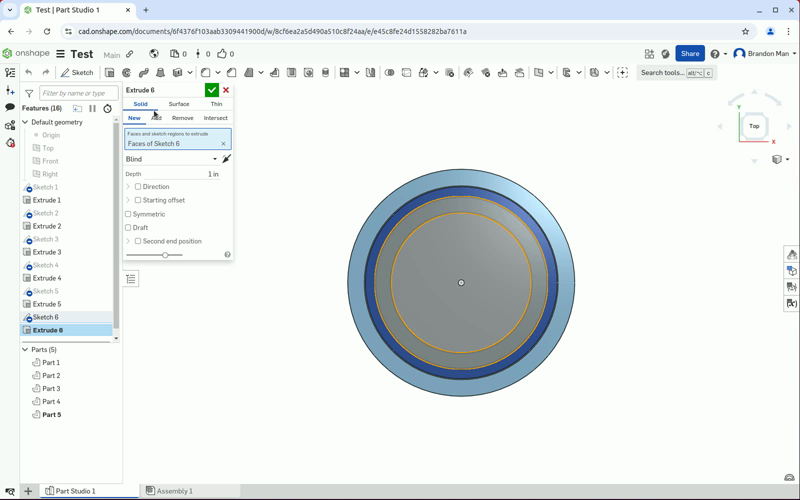
mouse_move(186, 120)
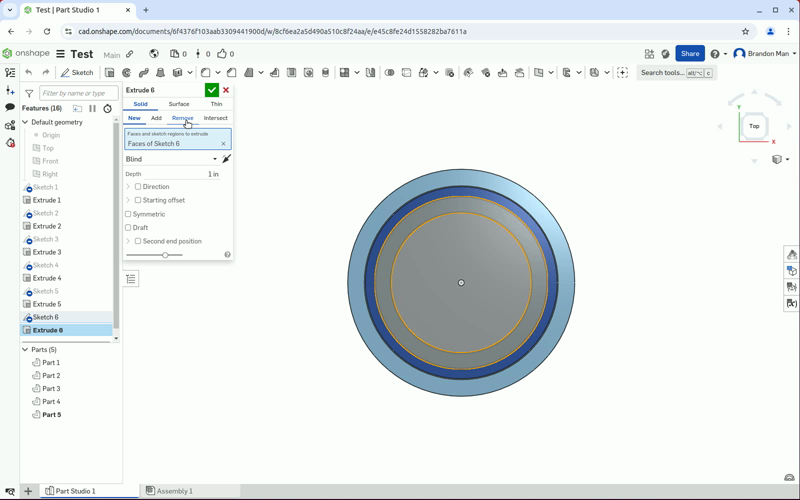
click(186, 120)
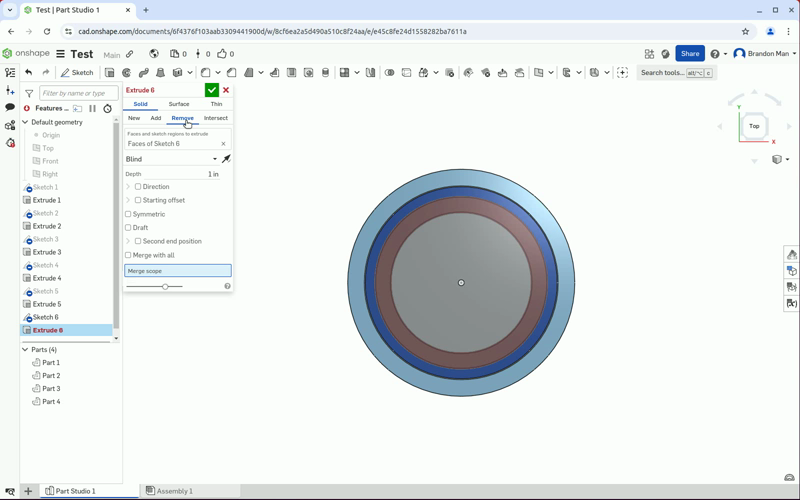
key(tab, 4)
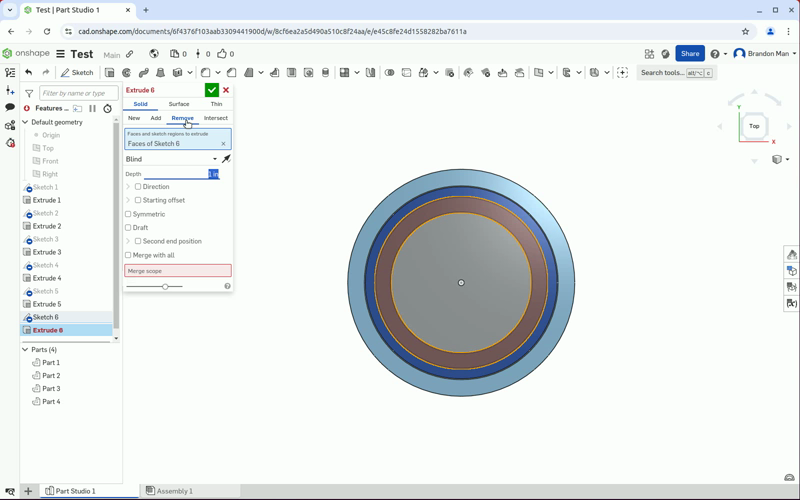
text(0.963)
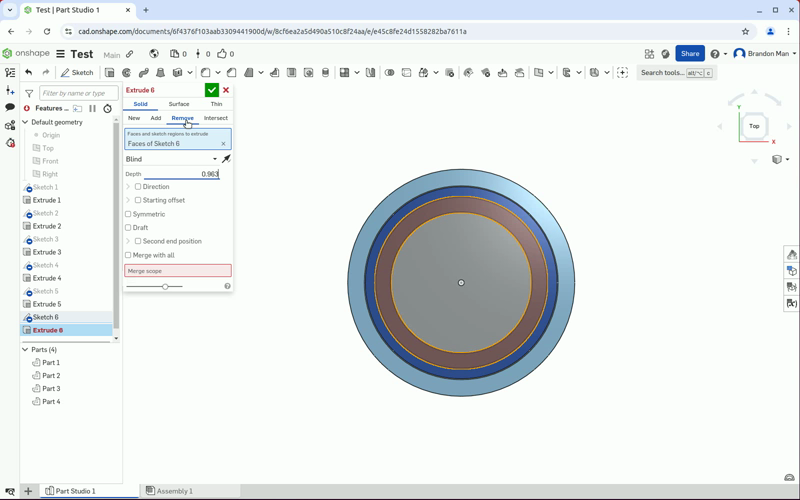
key(tab, 6)
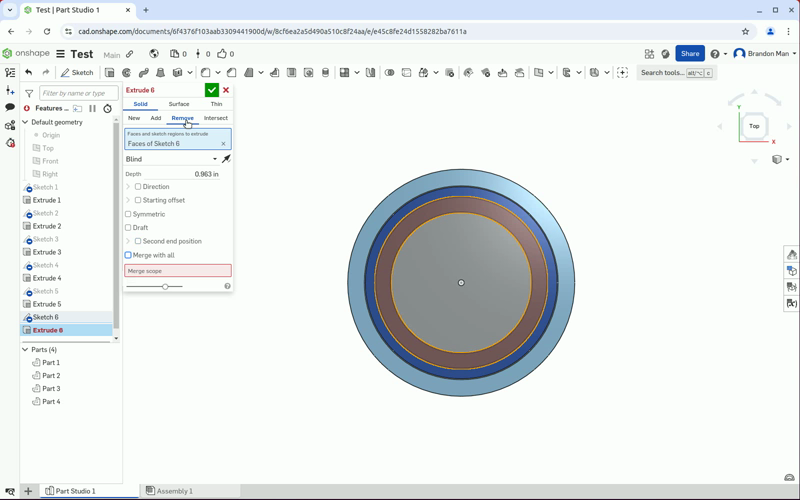
key(space)
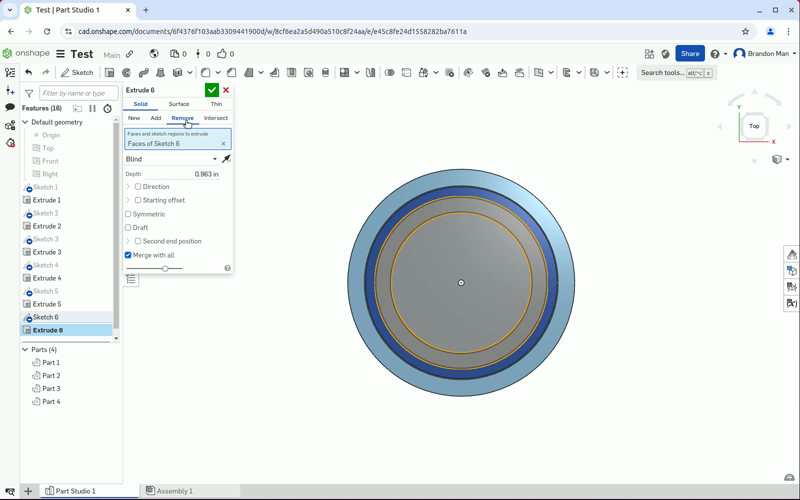
key(enter)
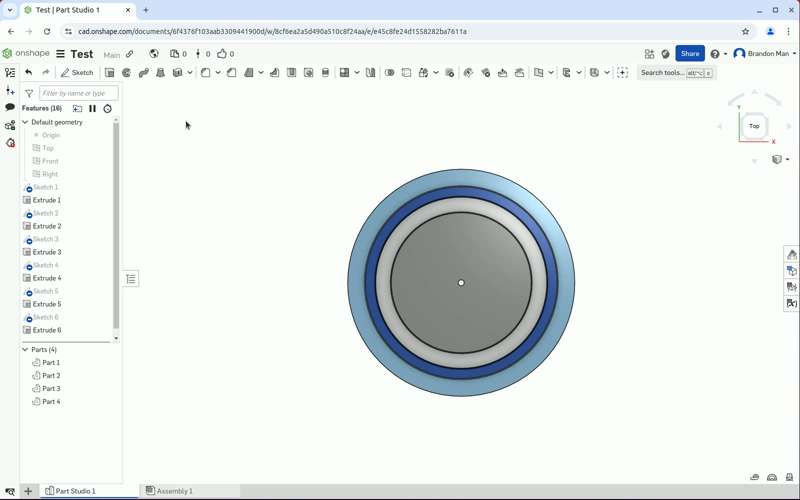
key(shift+h)
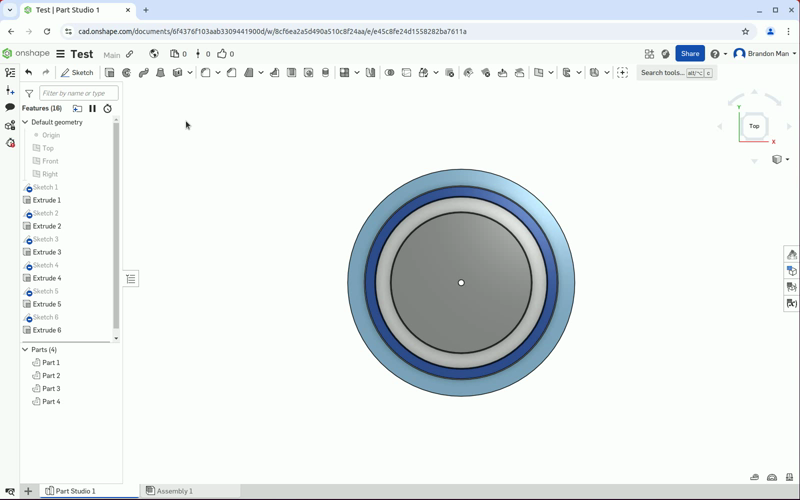
key(shift+h)
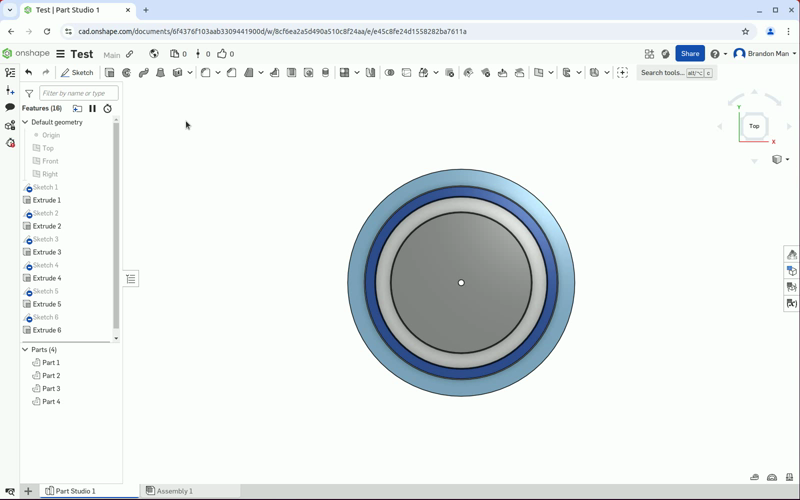
key(shift+7)
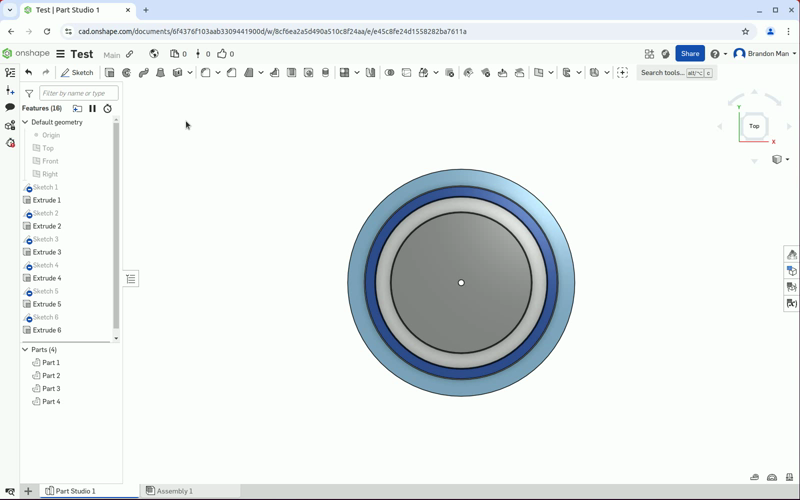
key(up, 3)
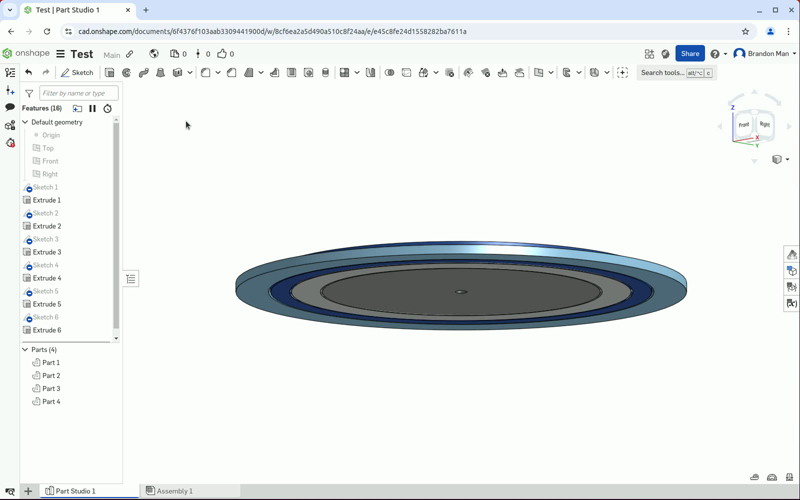
key(left, 3)
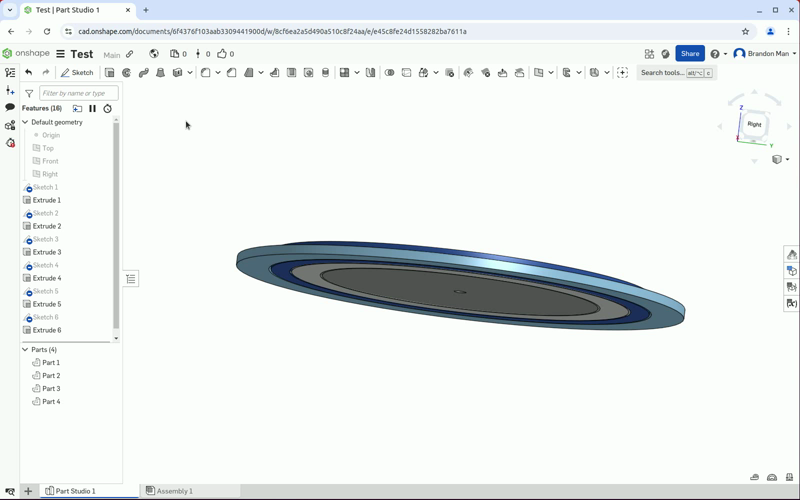
key(right, 3)
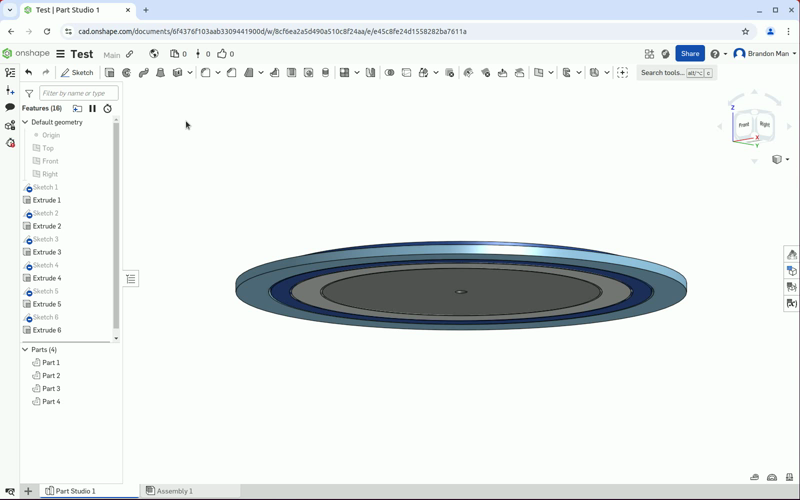
key(down, 3)
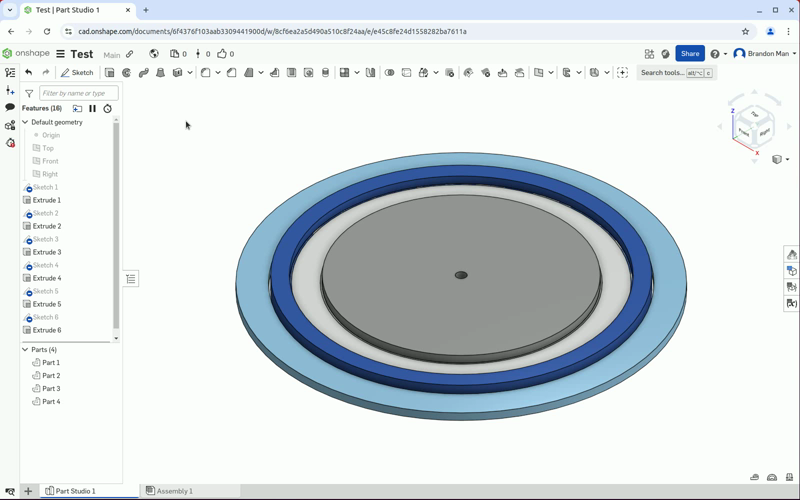
mouse_move(69, 189)
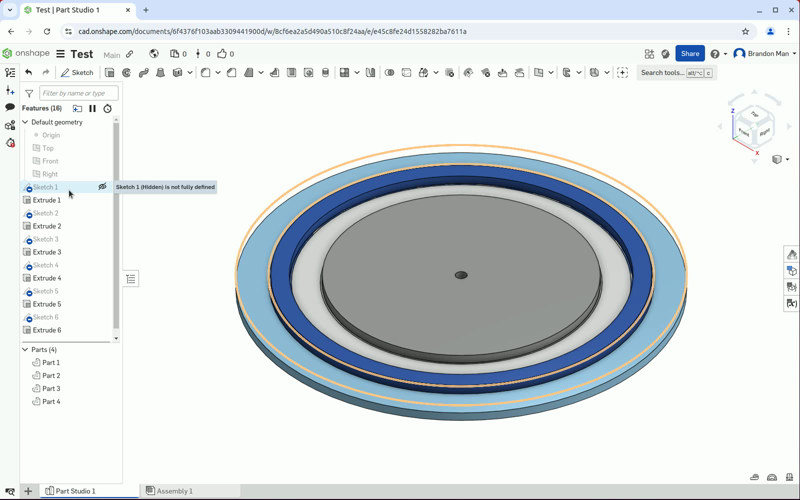
click(69, 189)